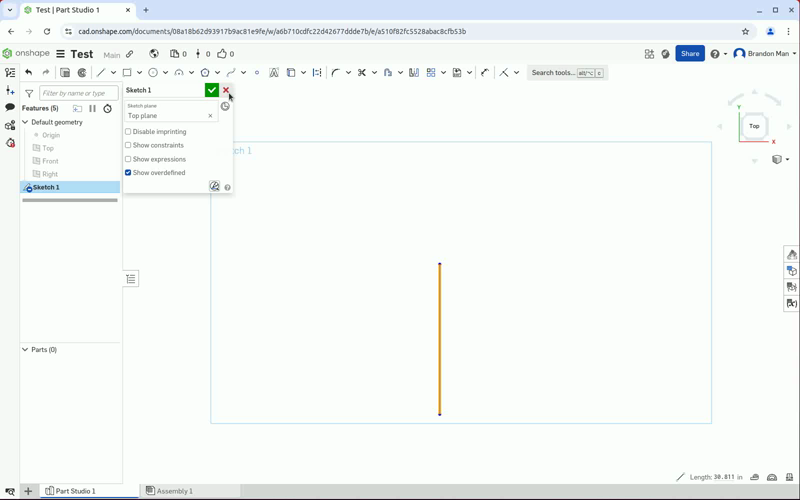
key(shift+h)
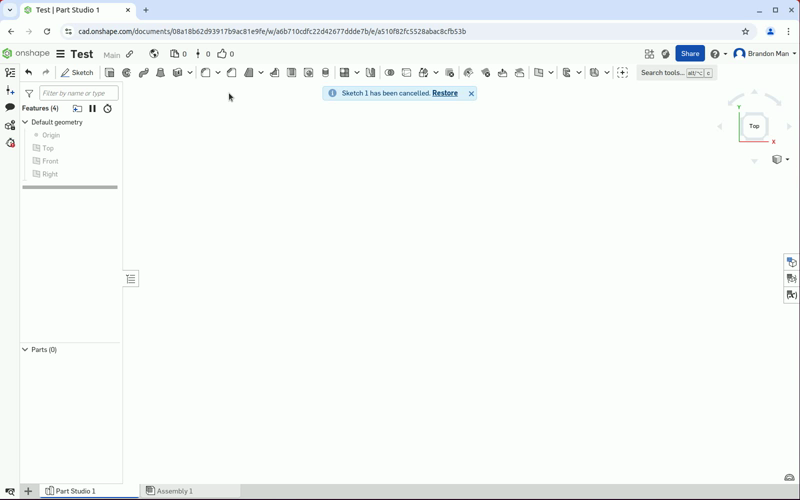
mouse_move(73, 352)
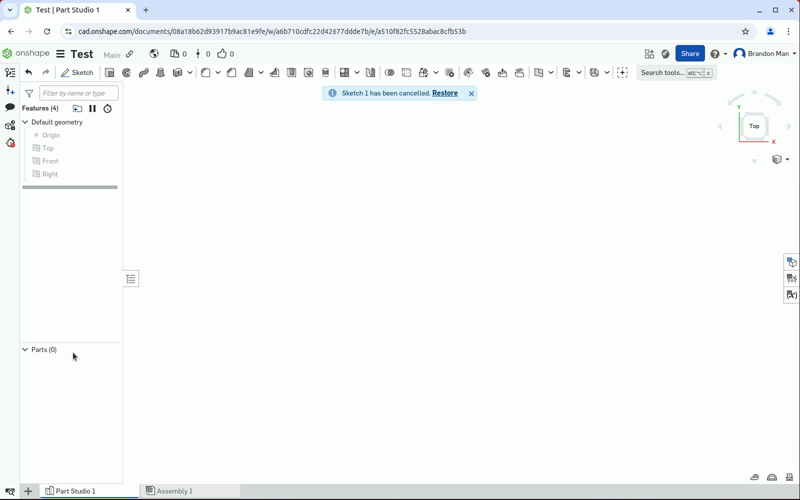
key(y)
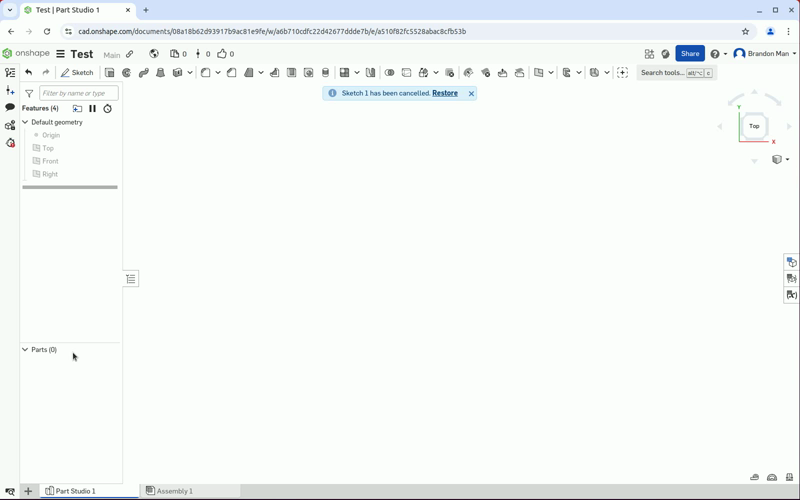
key(shift+p)
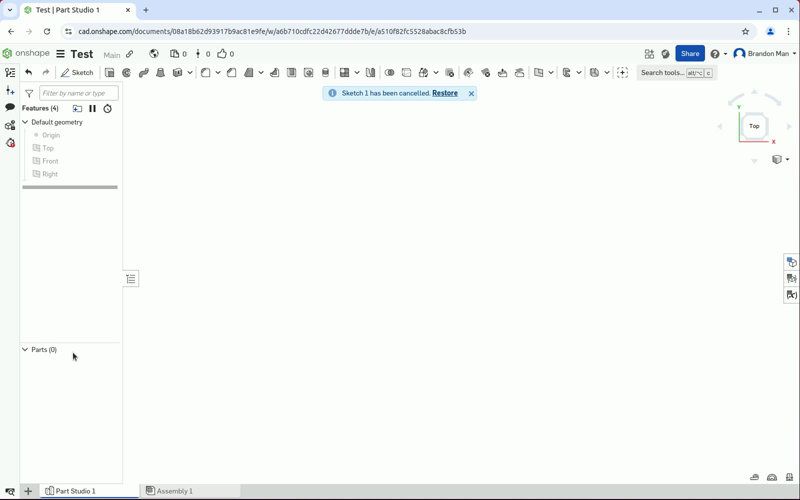
key(space)
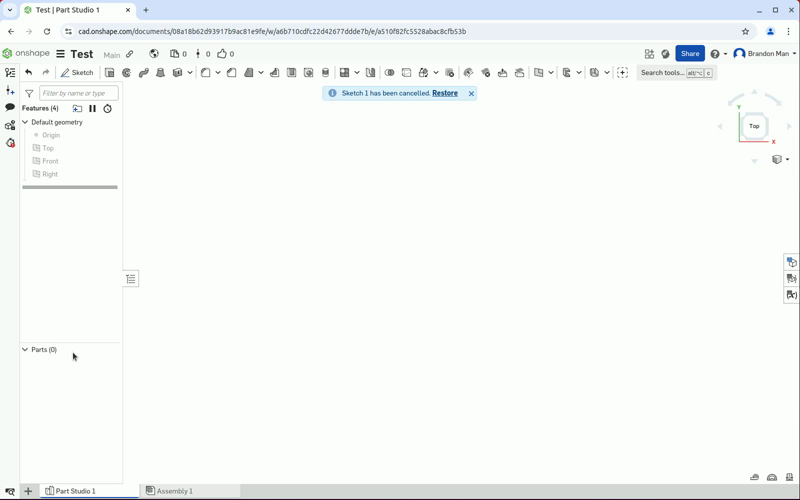
key_down(shift)
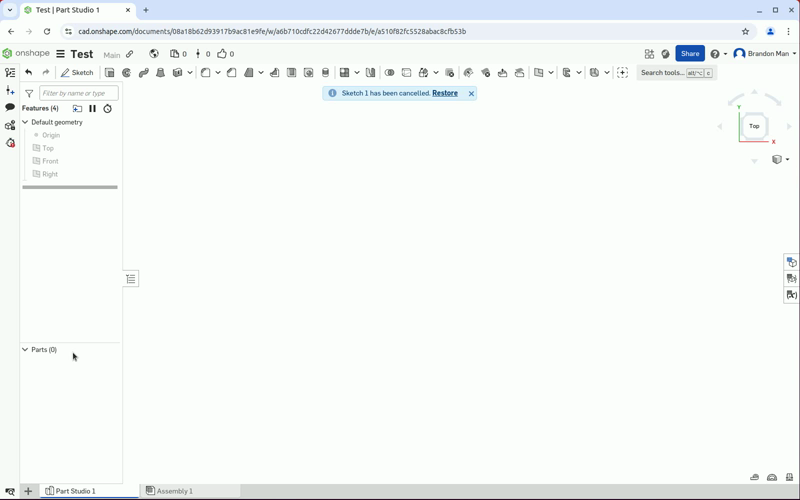
key(up)
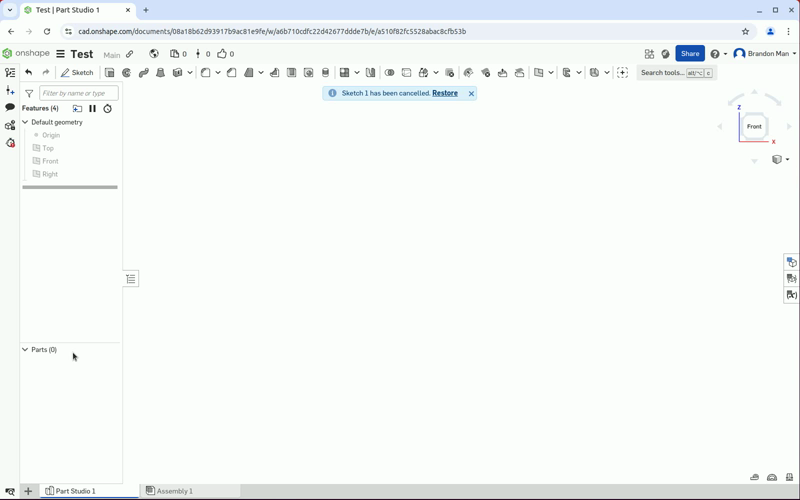
key_up(shift)
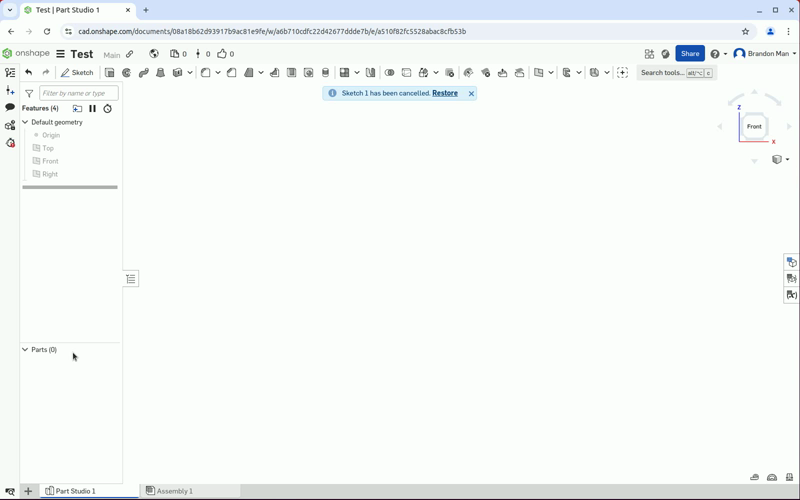
key(space)
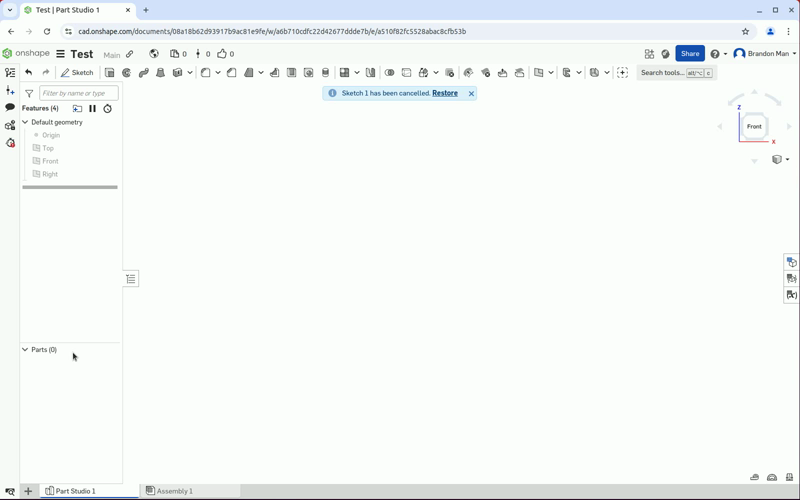
key_down(shift)
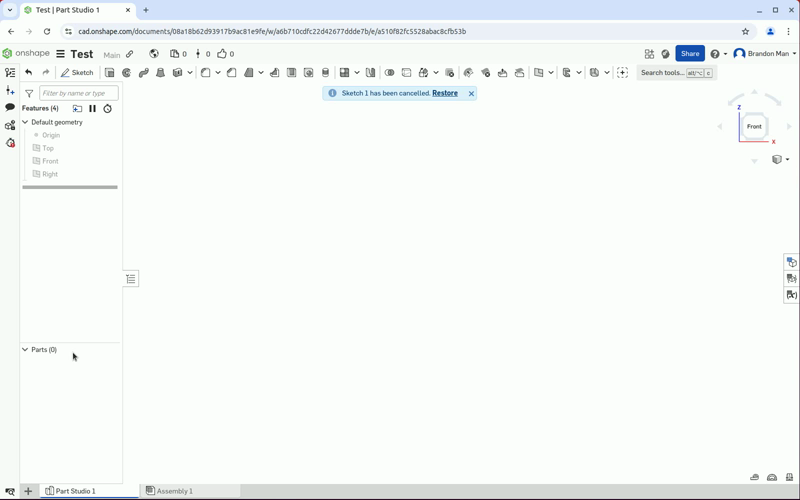
key(left)
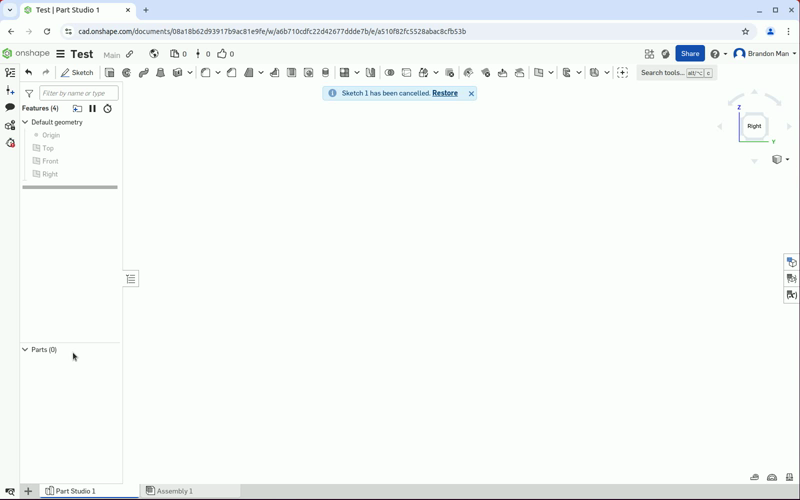
key_up(shift)
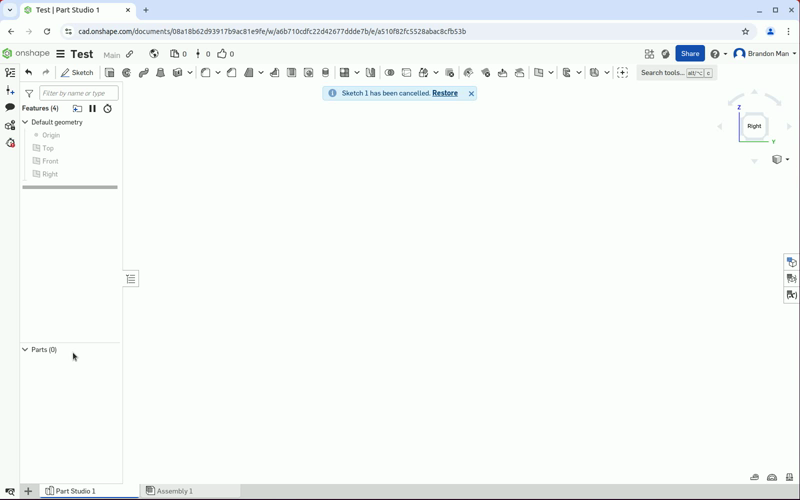
mouse_move(73, 352)
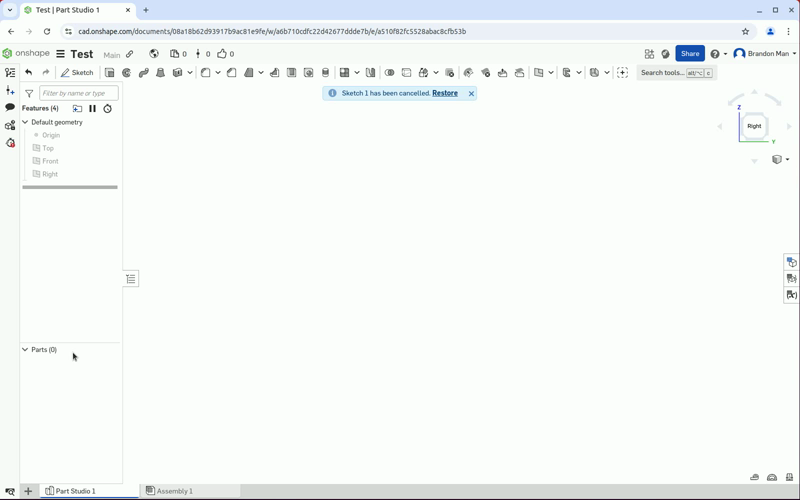
key(shift+y)
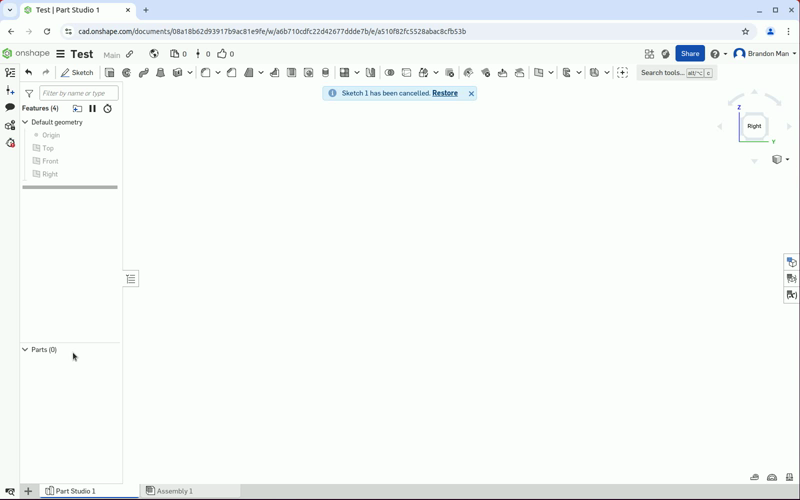
key(shift+s)
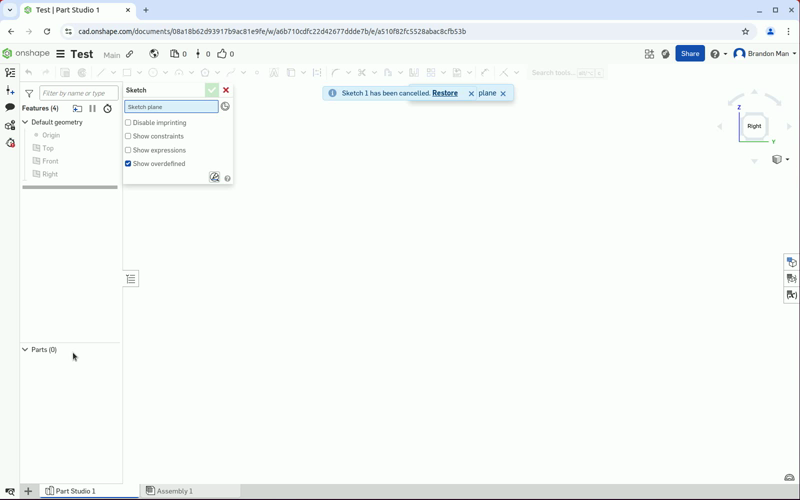
mouse_move(73, 176)
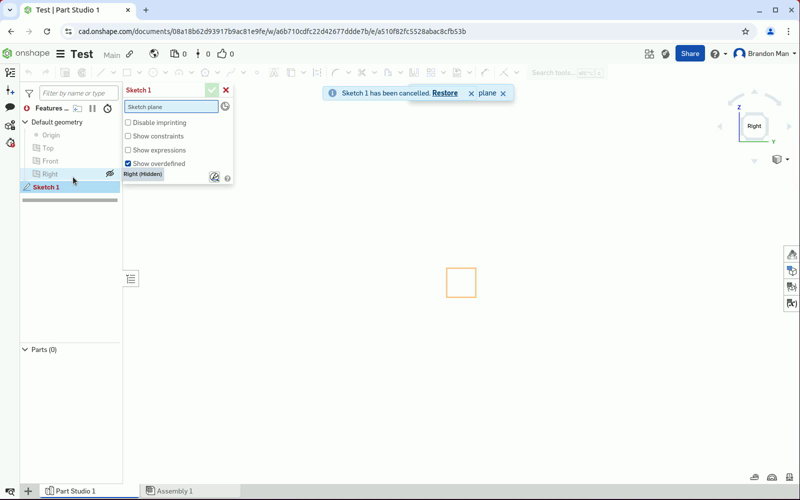
click(73, 176)
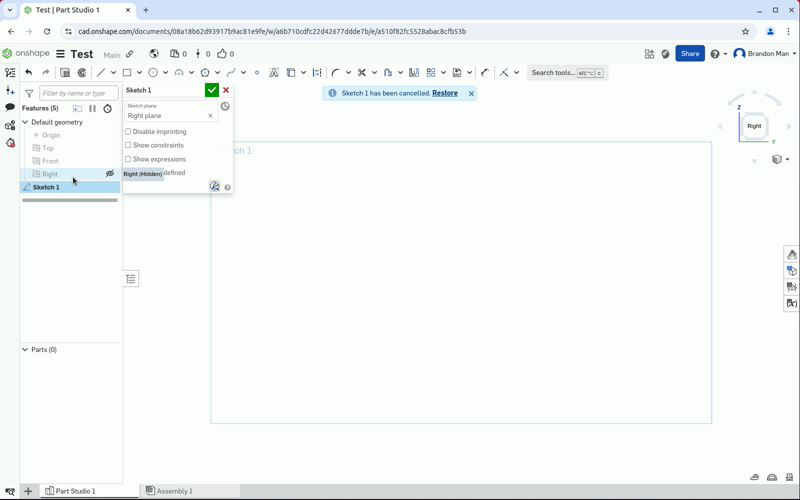
mouse_move(73, 352)
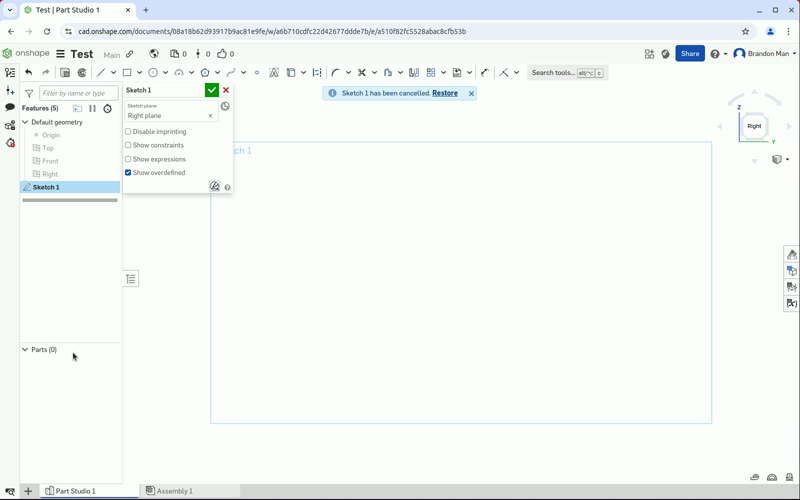
key(y)
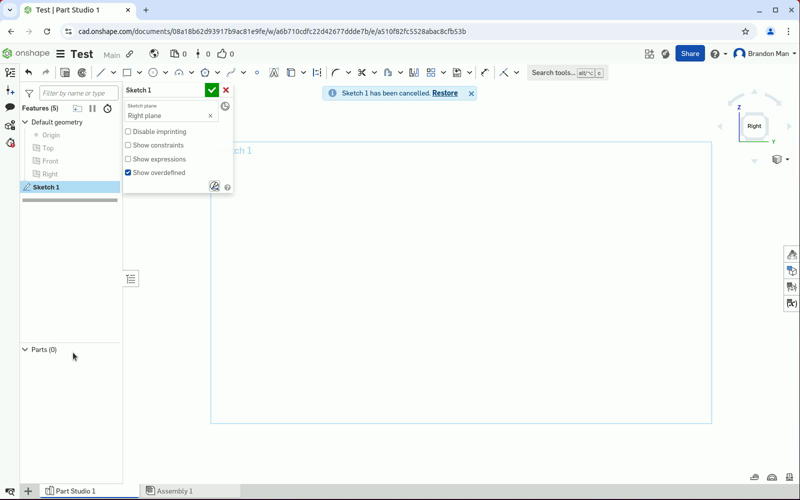
key(c)
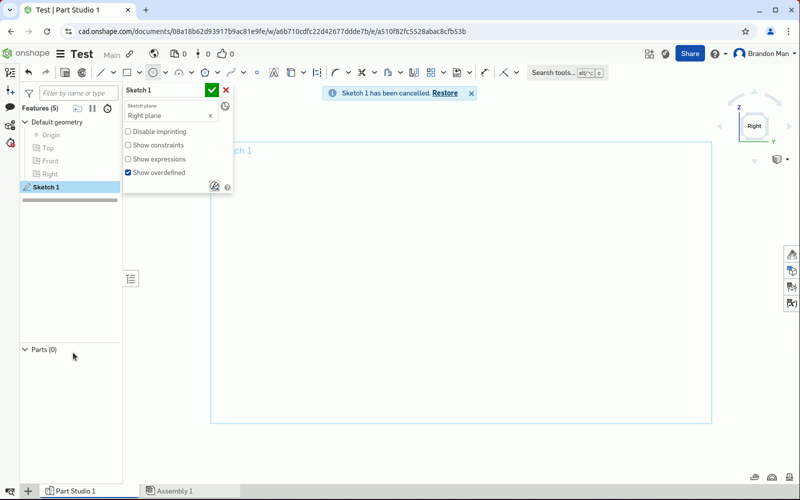
key_down(shift)
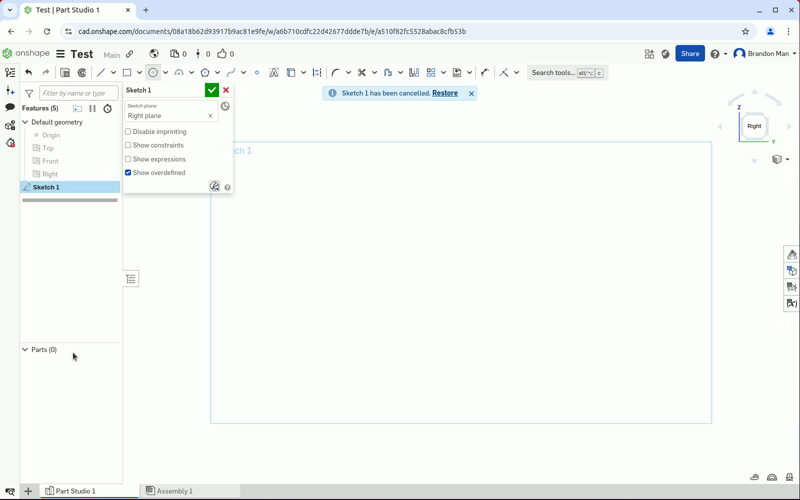
mouse_move(461, 282)
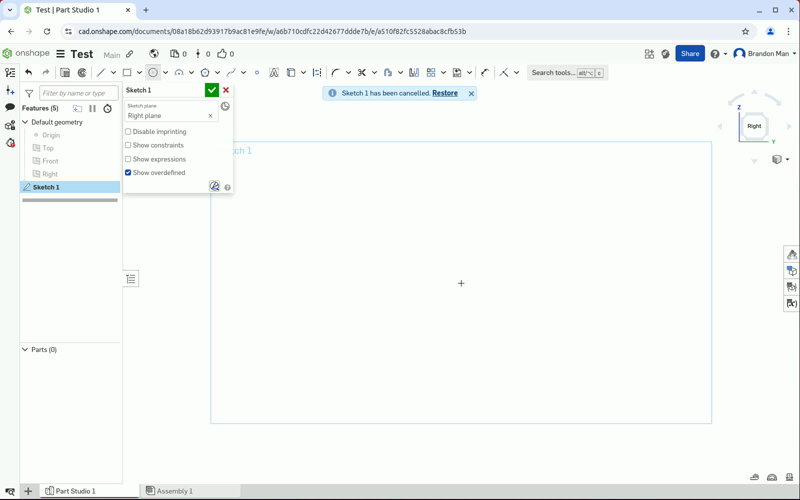
click(461, 282)
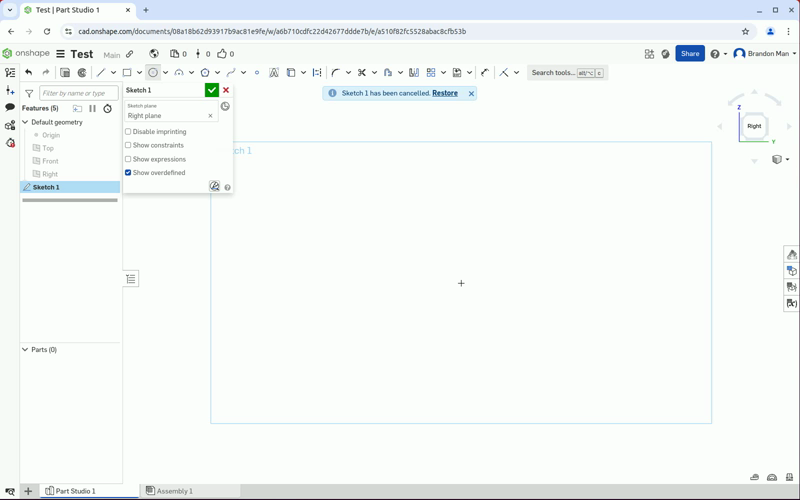
key_up(shift)
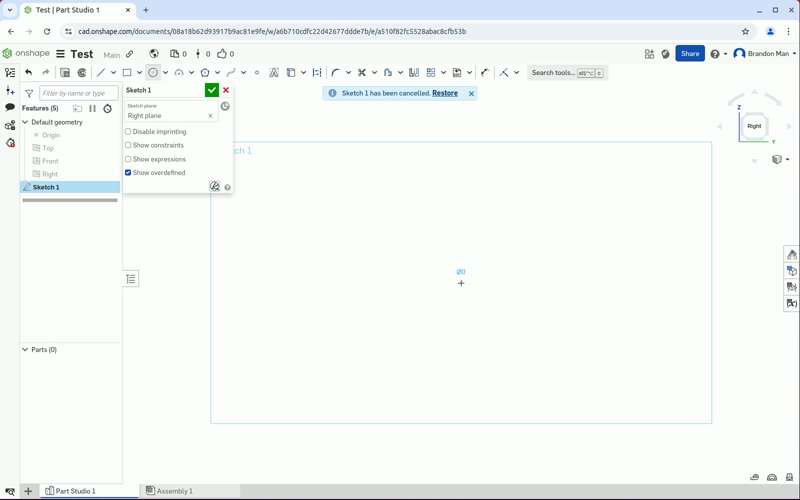
mouse_move(499, 282)
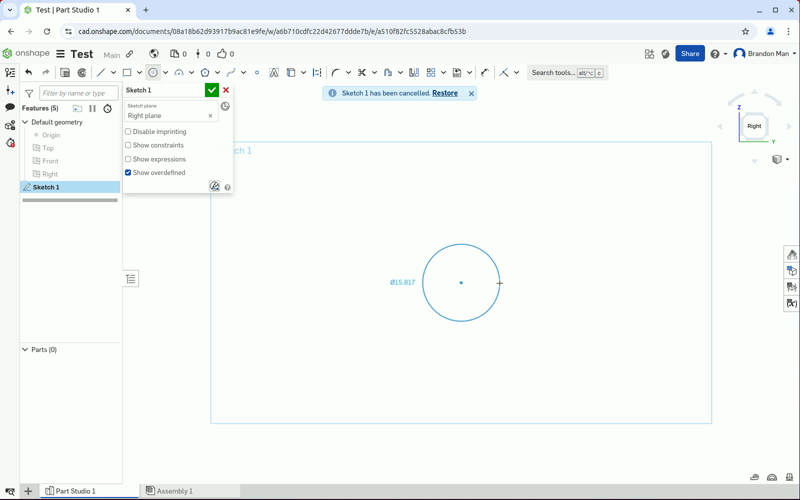
click(499, 282)
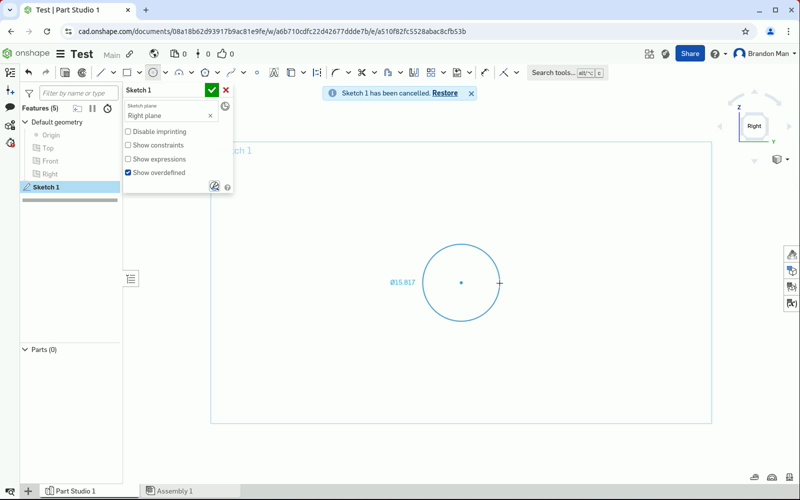
key(esc)
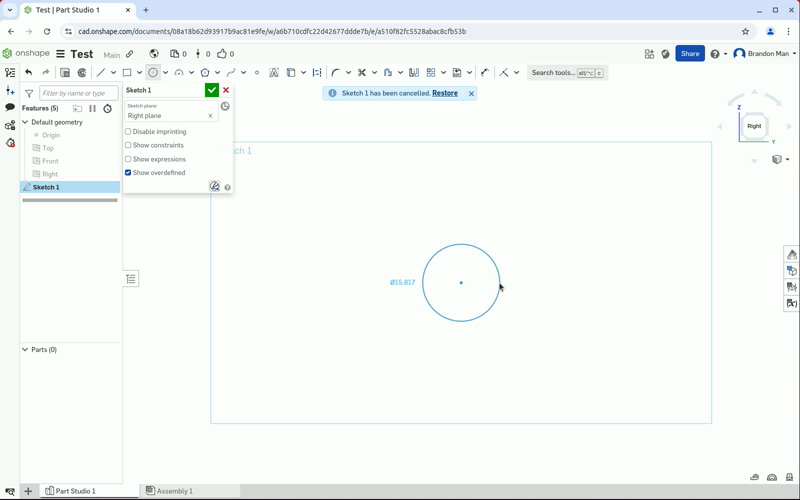
mouse_move(443, 303)
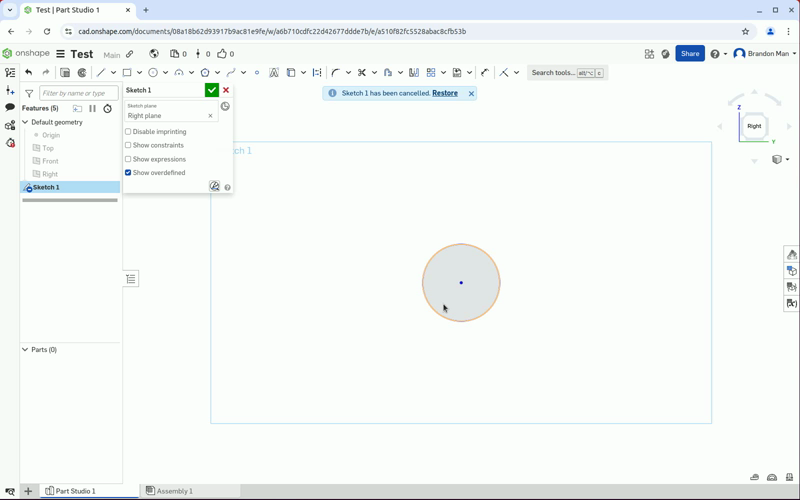
click(443, 303)
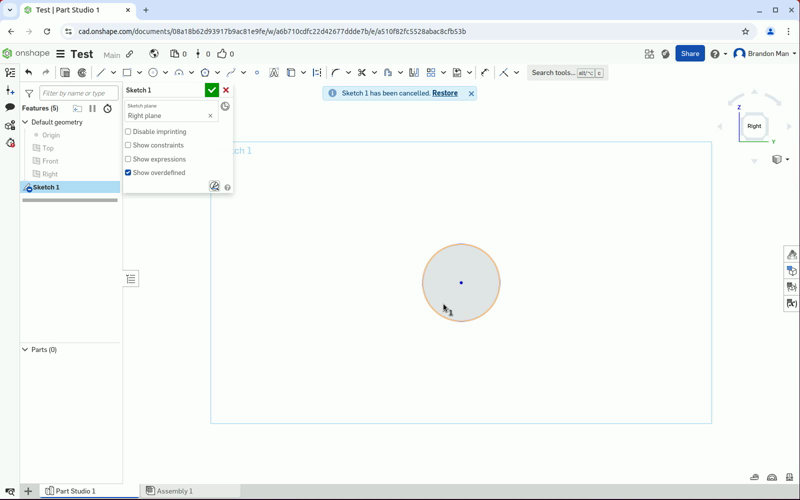
mouse_move(73, 352)
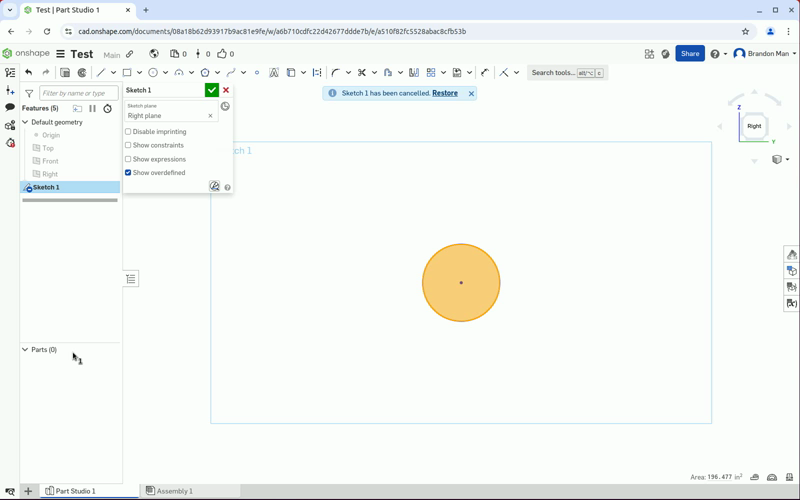
key(shift+y)
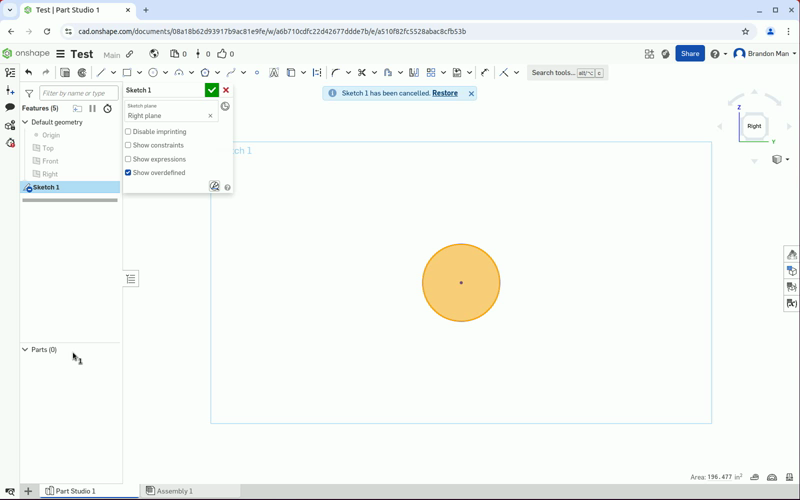
key(shift+e)
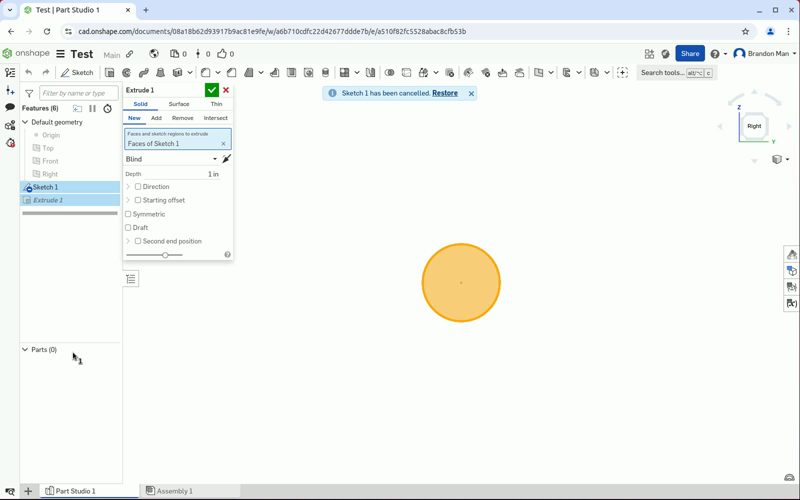
mouse_move(143, 106)
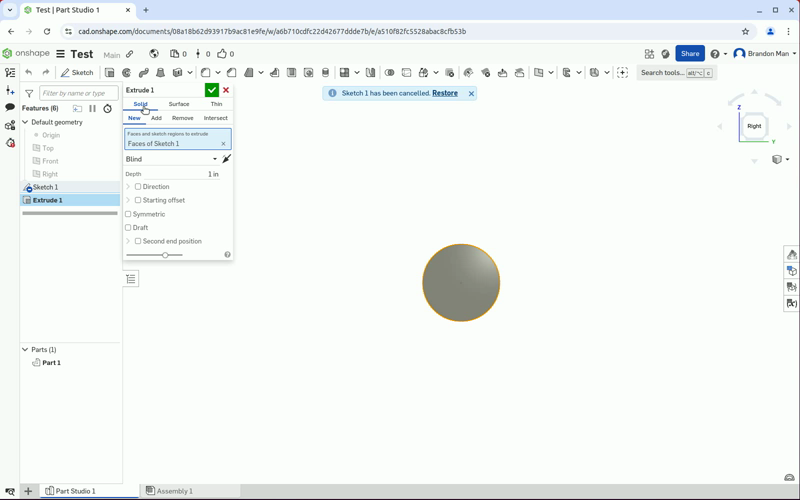
click(143, 106)
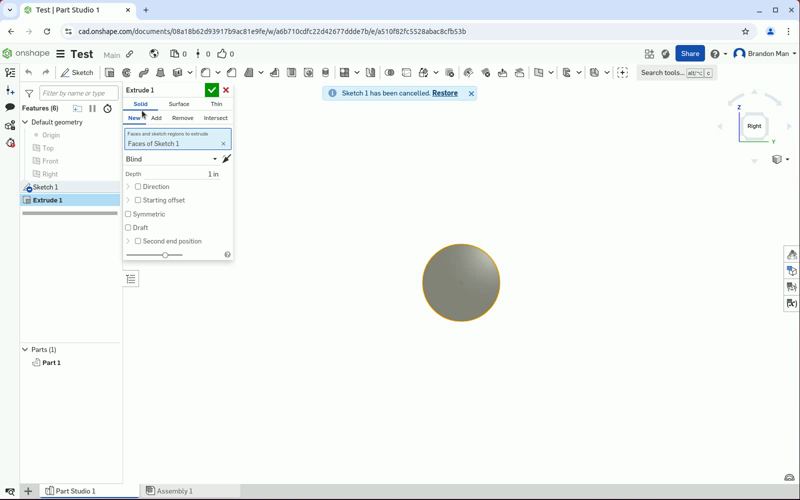
mouse_move(137, 120)
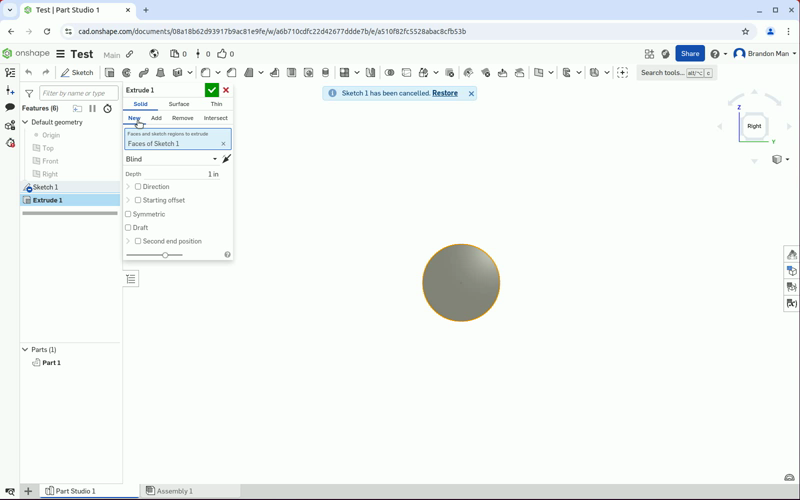
click(137, 120)
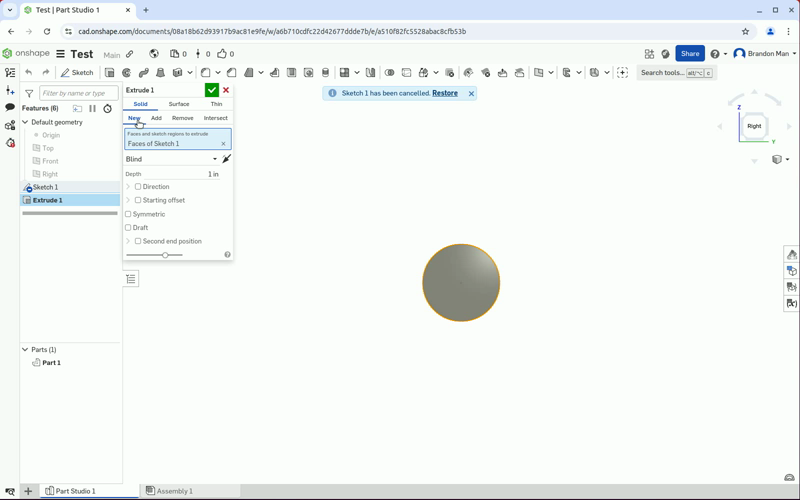
key(tab, 4)
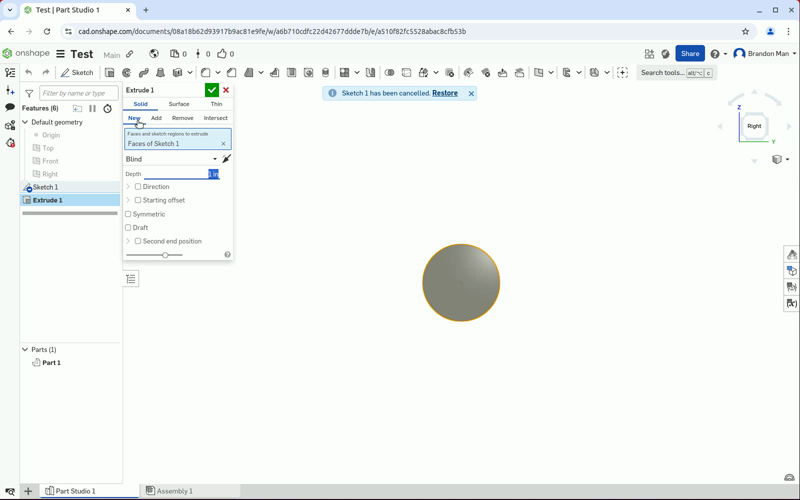
text(11.554)
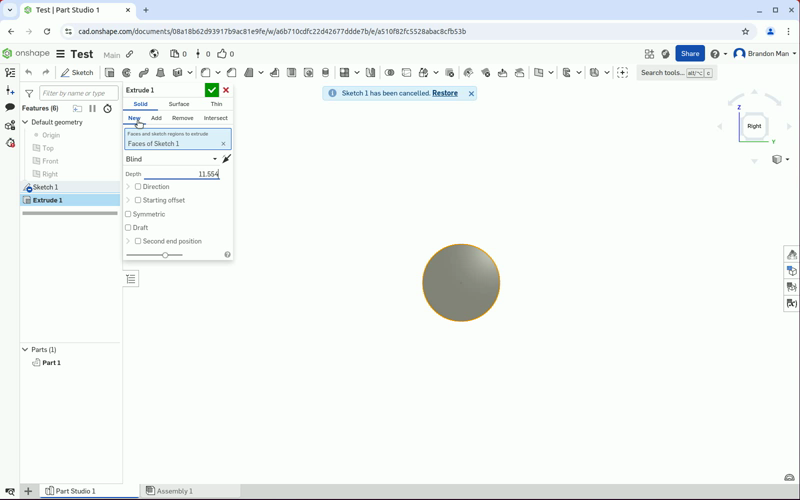
key(enter)
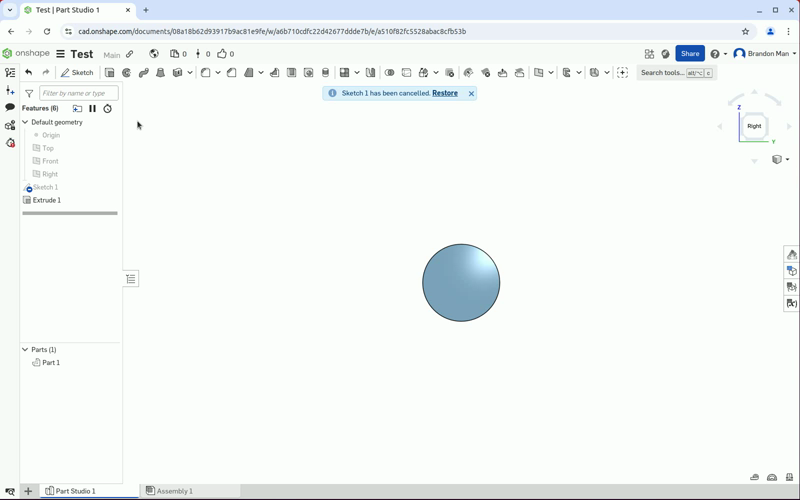
key(shift+h)
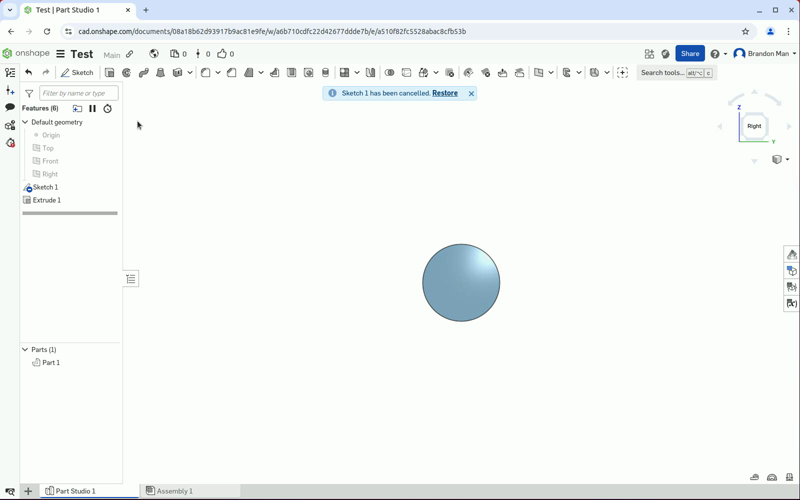
key(shift+h)
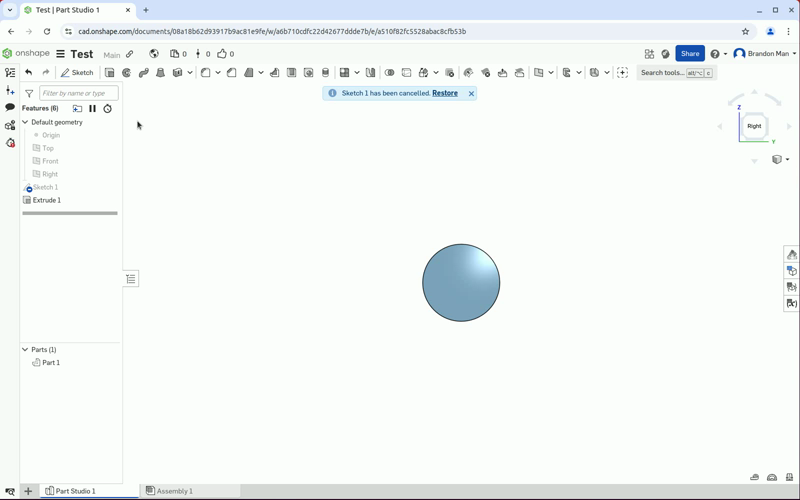
mouse_move(73, 189)
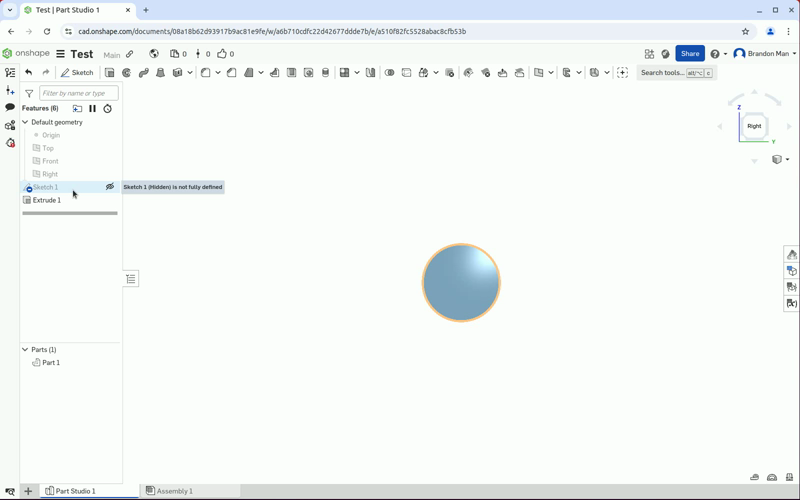
click(73, 189)
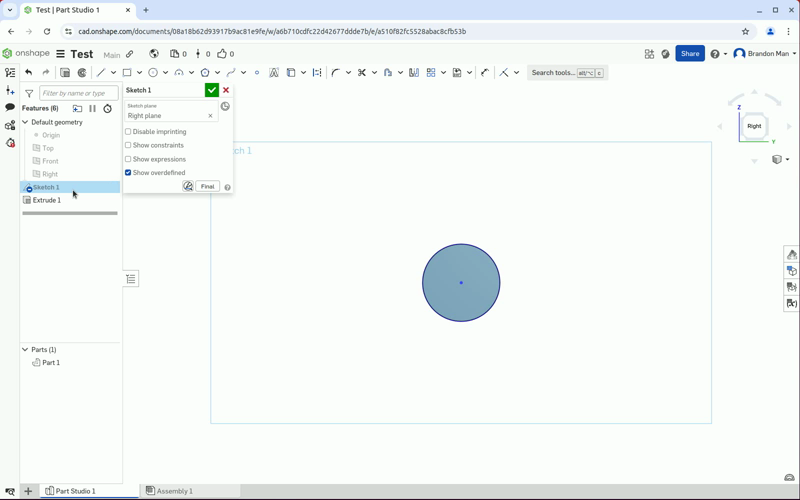
mouse_move(229, 92)
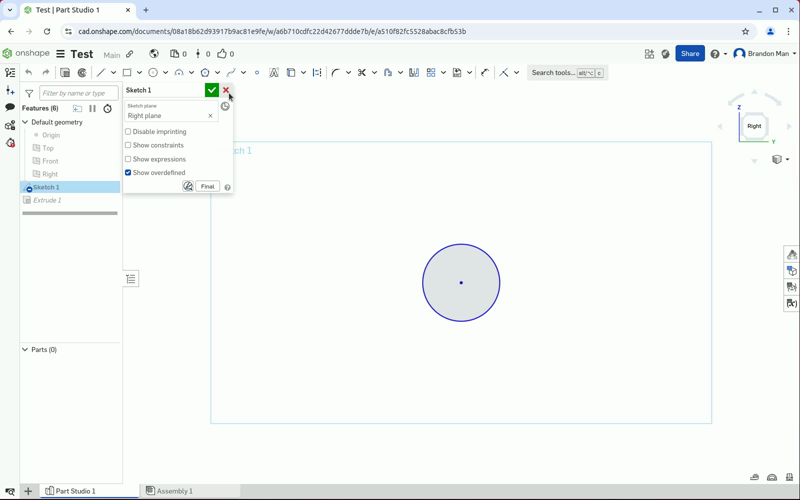
click(229, 92)
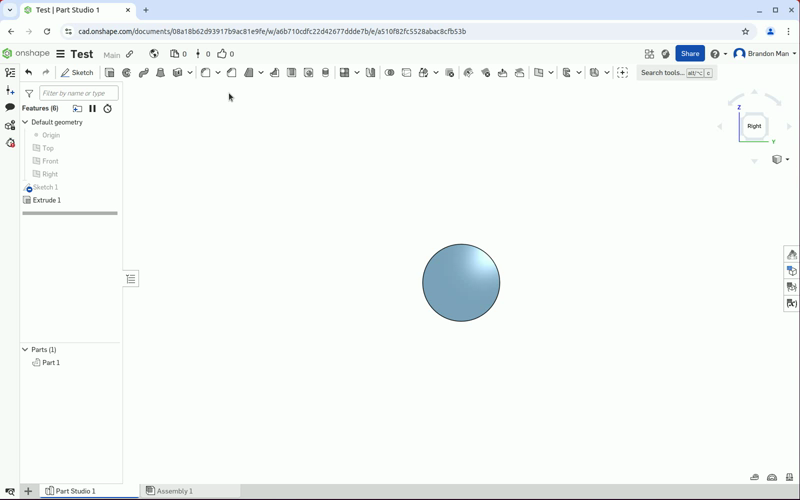
mouse_move(541, 75)
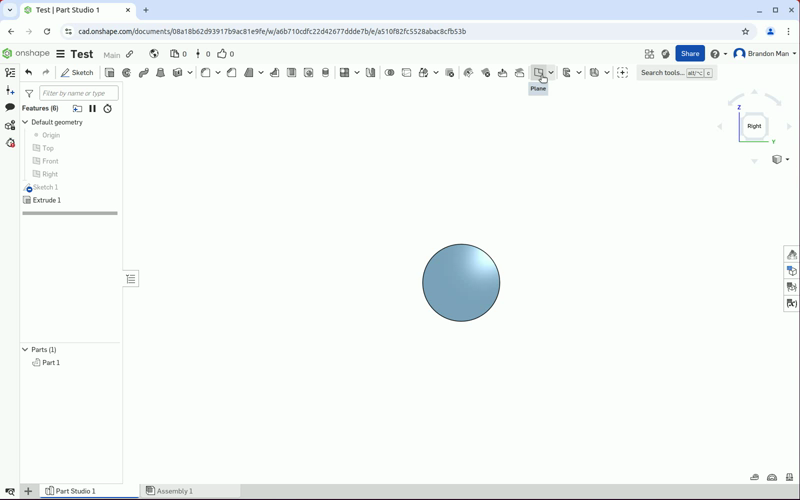
click(541, 75)
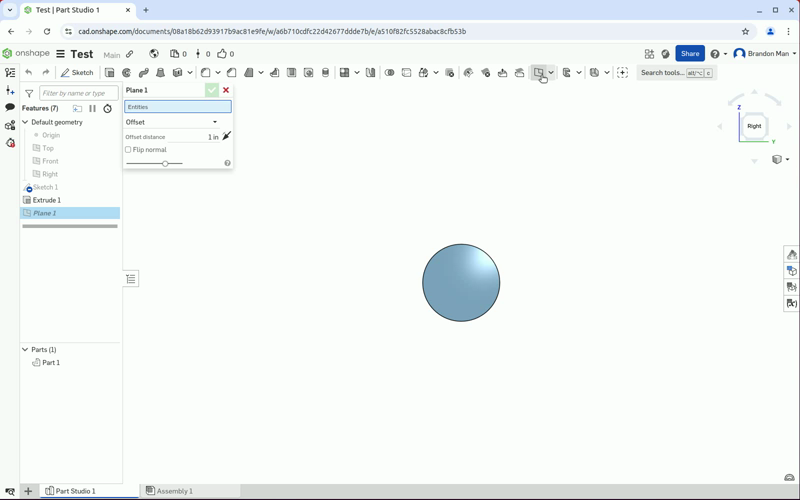
mouse_move(73, 176)
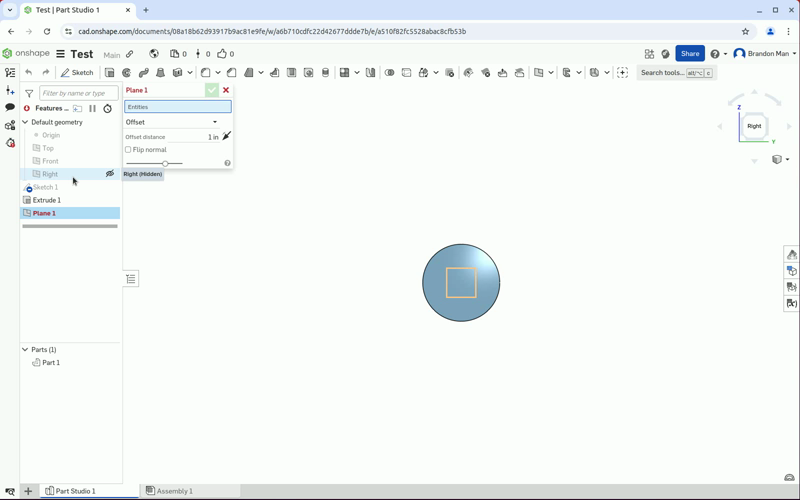
click(73, 176)
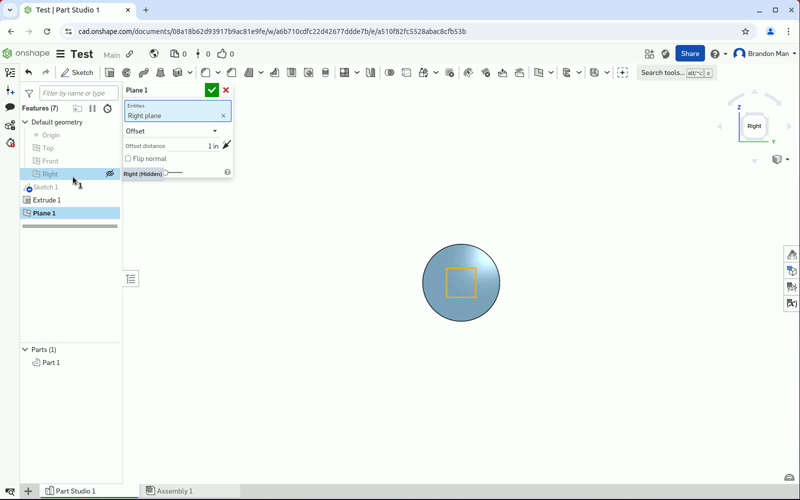
key(tab, 2)
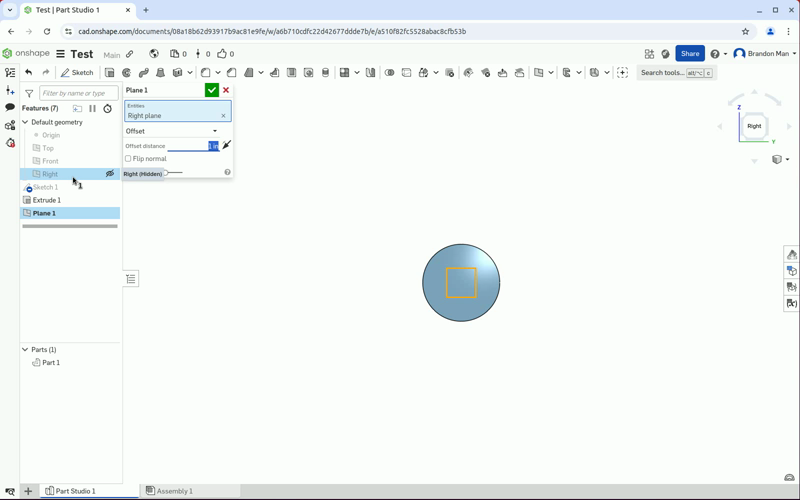
text(11.554)
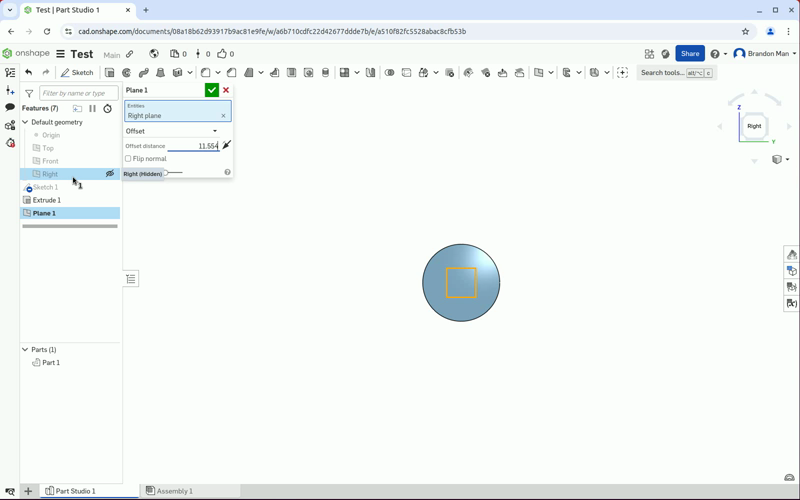
key(enter, 2)
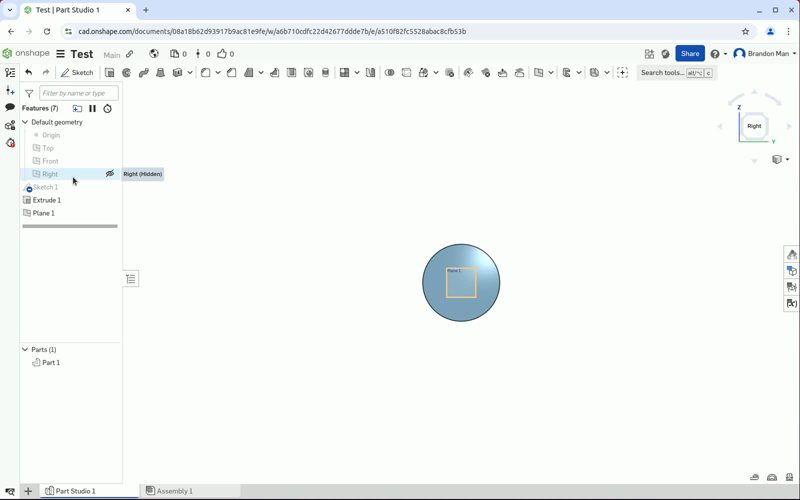
key(shift+s)
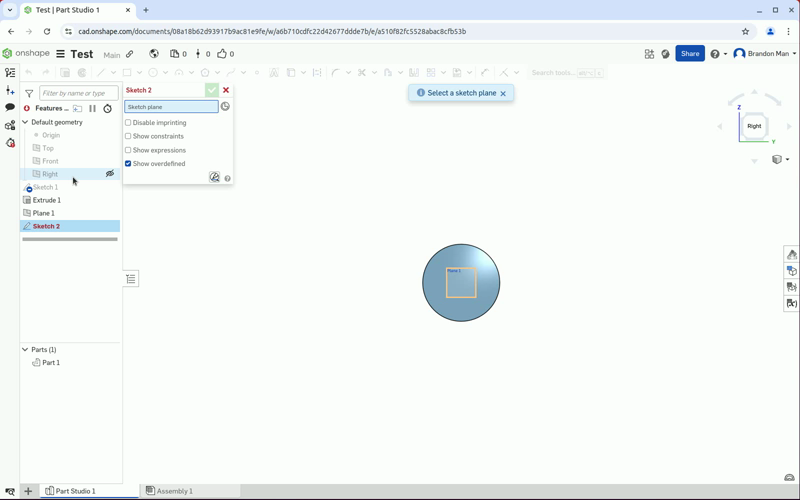
mouse_move(73, 215)
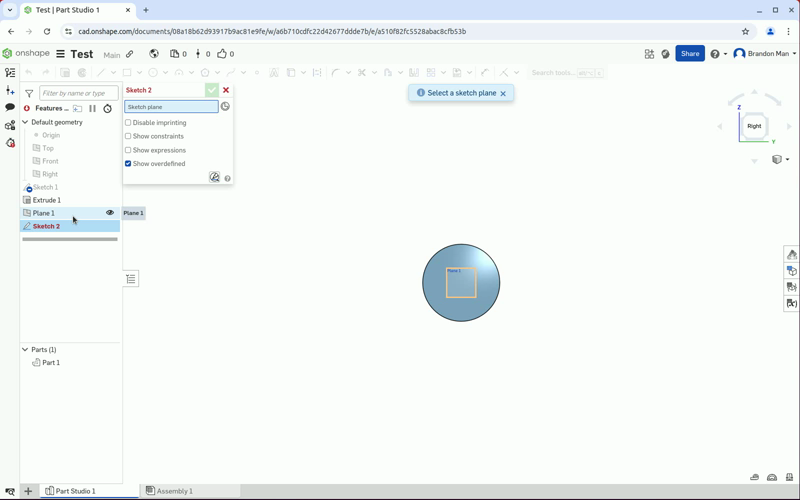
click(73, 215)
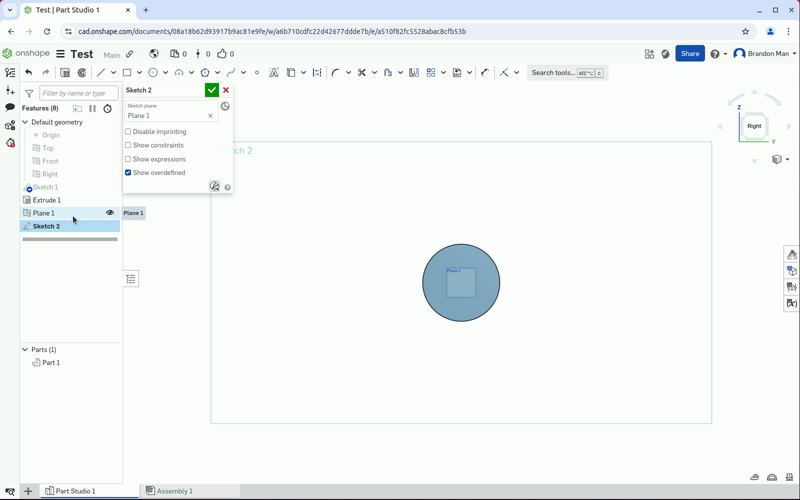
mouse_move(73, 352)
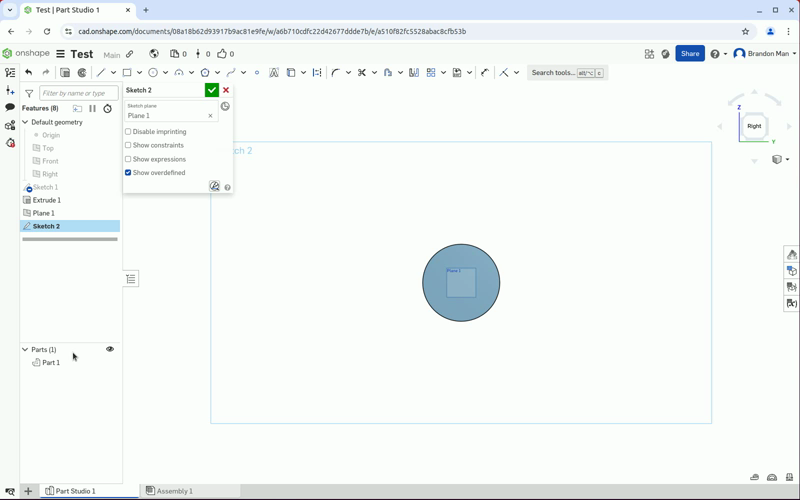
key(y)
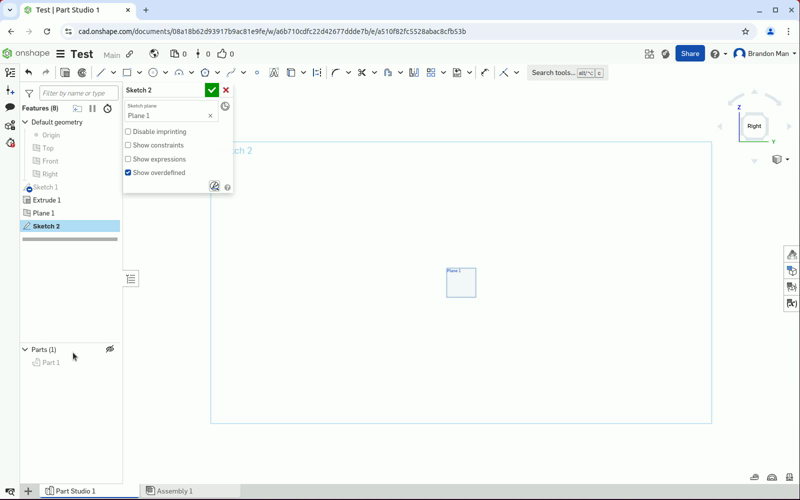
key(c)
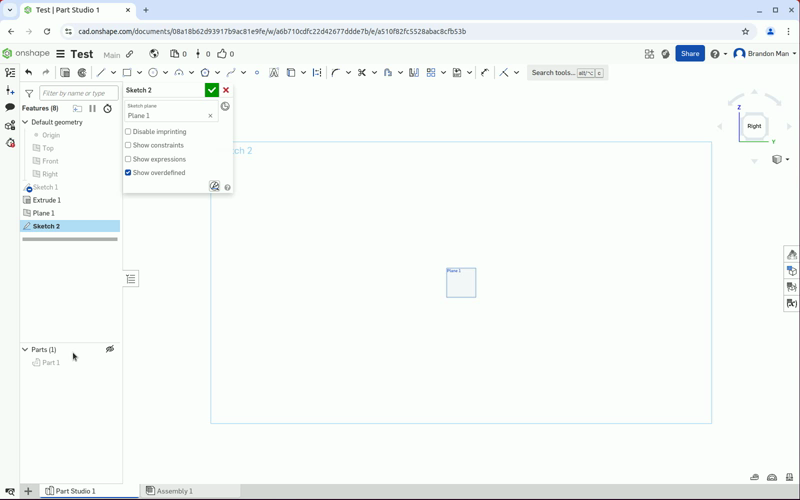
key_down(shift)
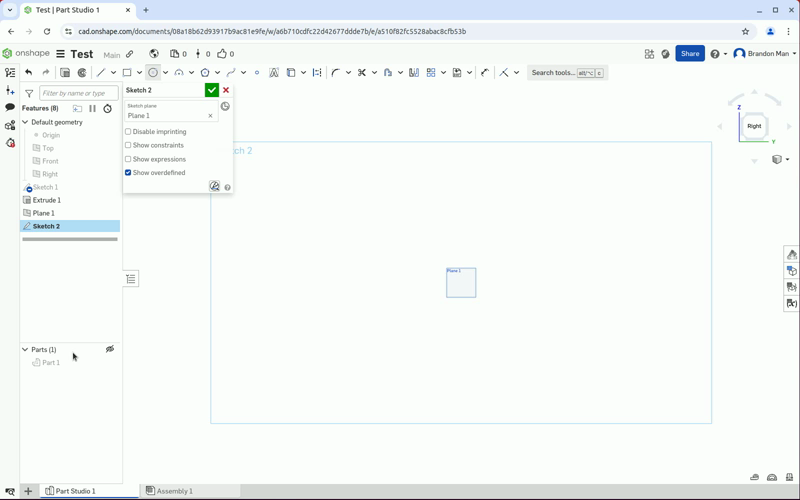
mouse_move(484, 295)
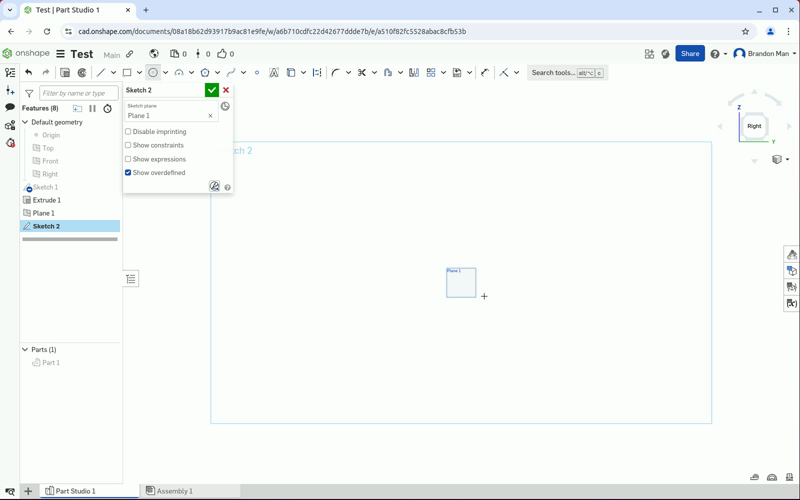
click(484, 295)
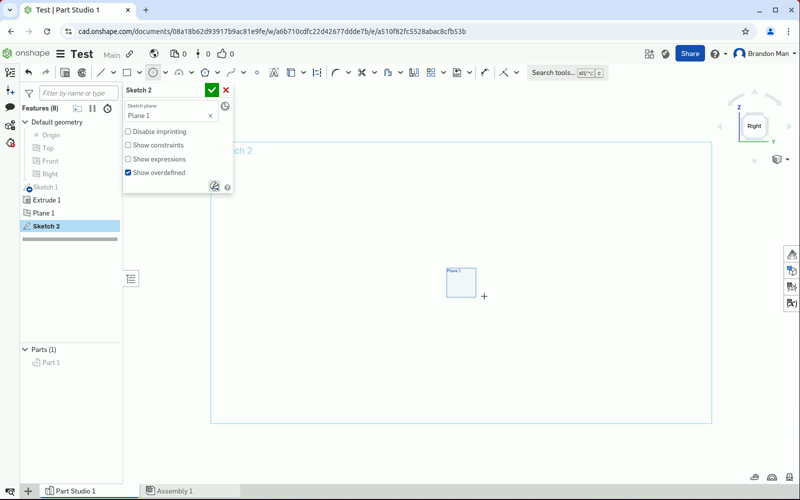
key_up(shift)
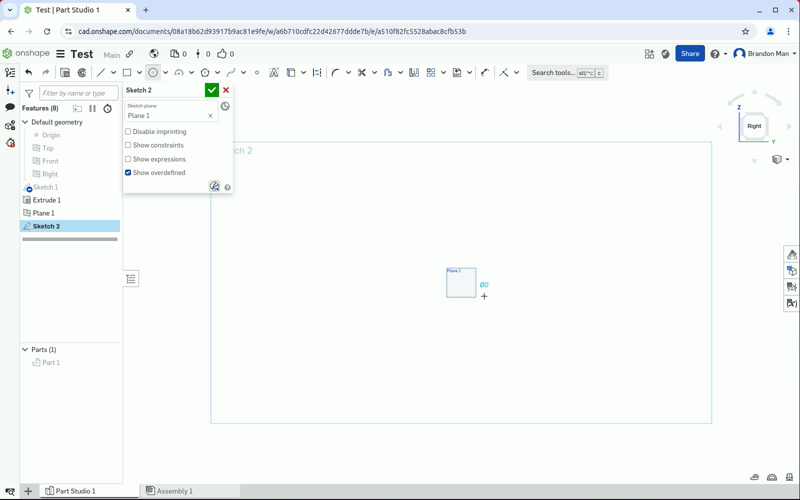
mouse_move(492, 295)
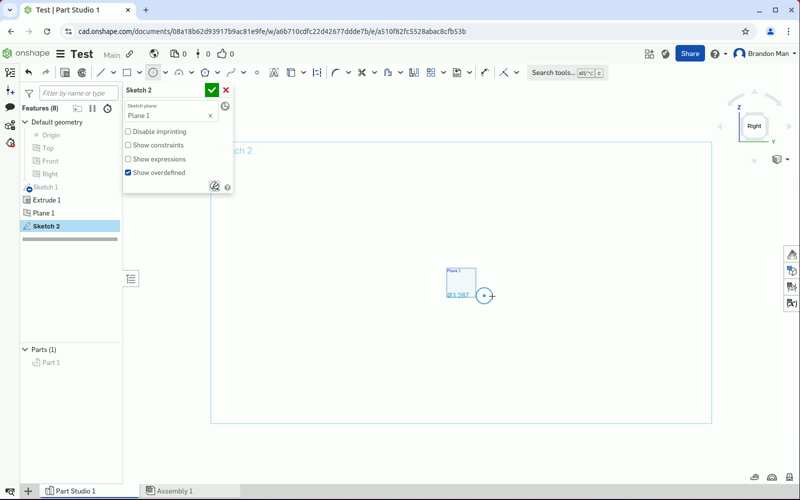
click(492, 295)
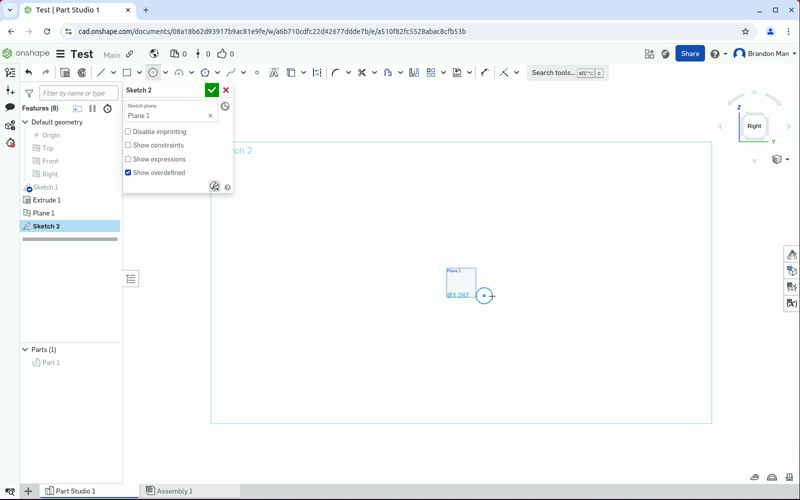
key(esc)
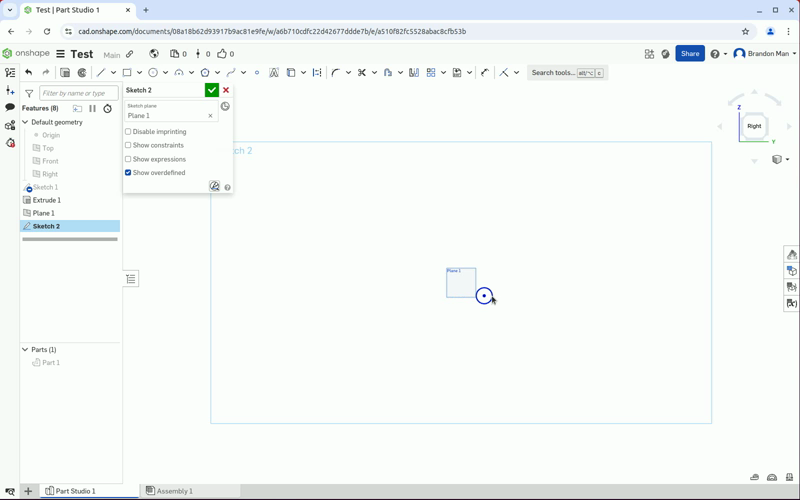
mouse_move(479, 299)
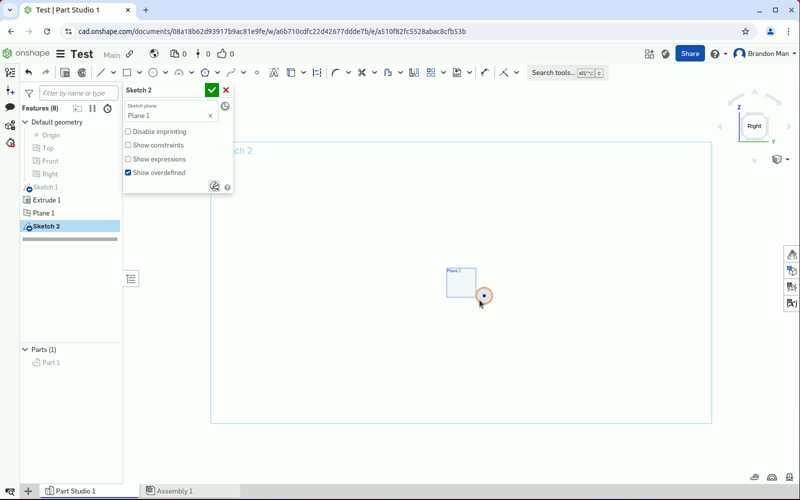
scroll(6)
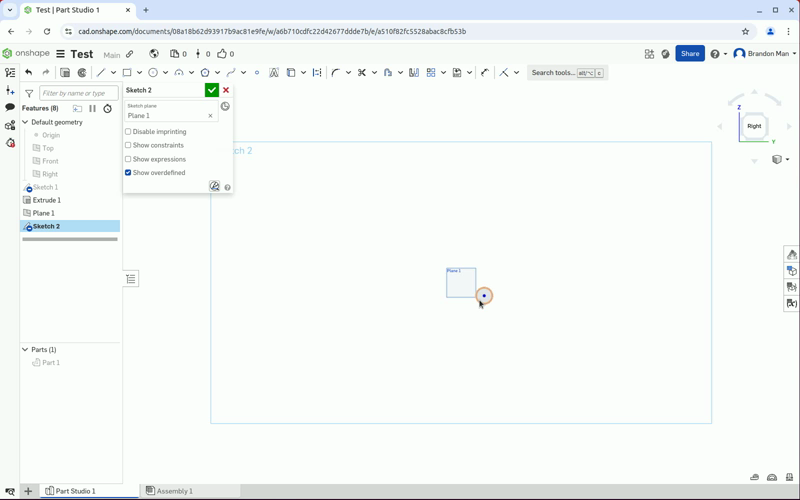
scroll(6)
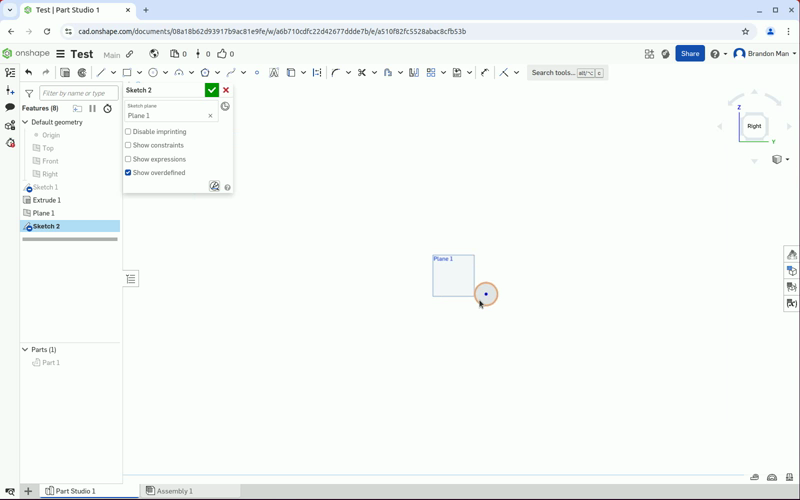
scroll(6)
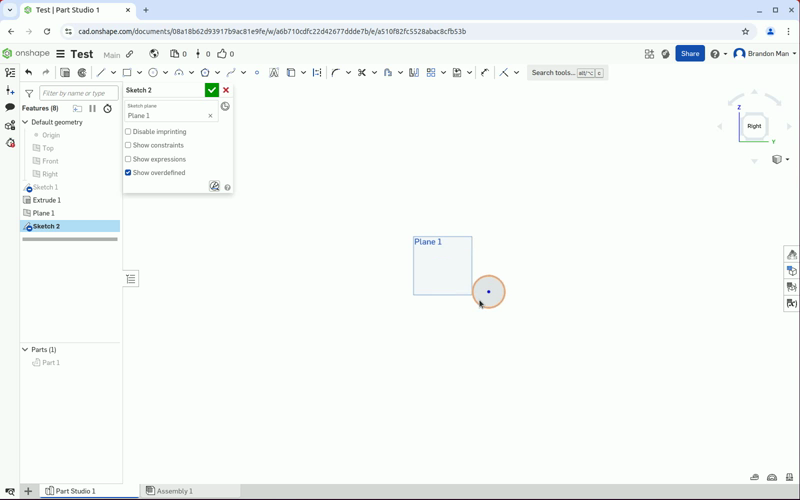
scroll(6)
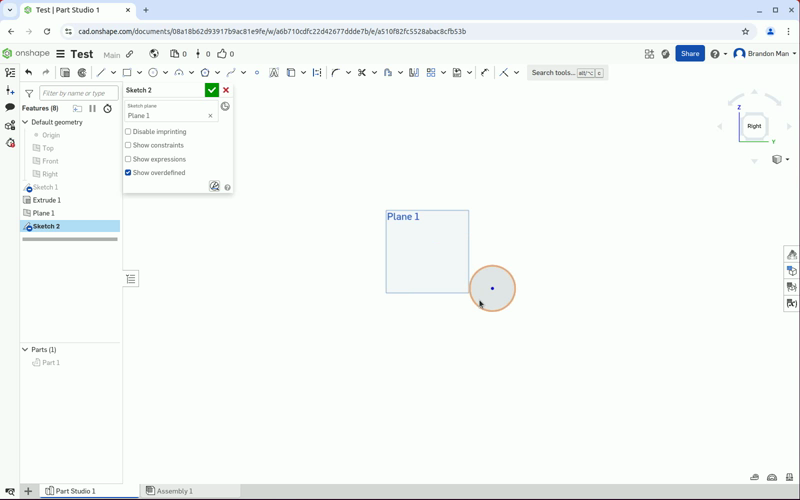
scroll(6)
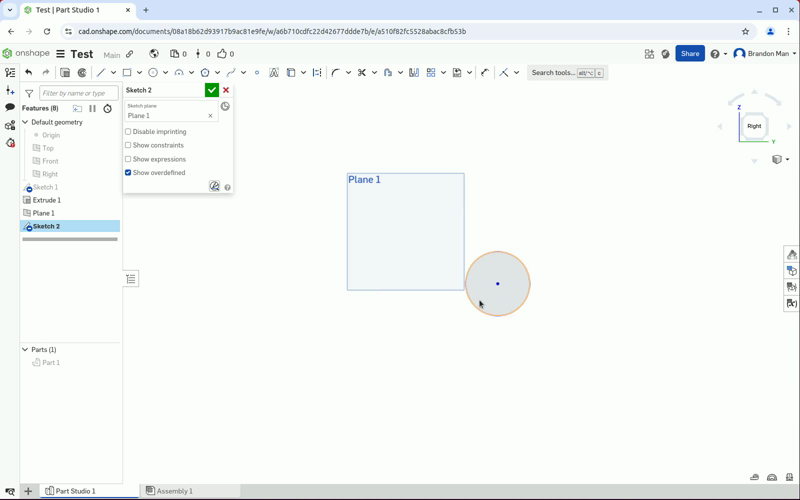
scroll(6)
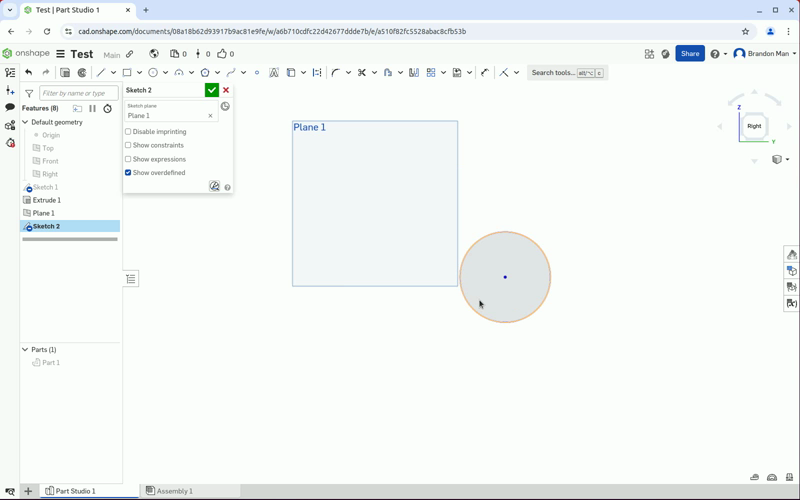
scroll(6)
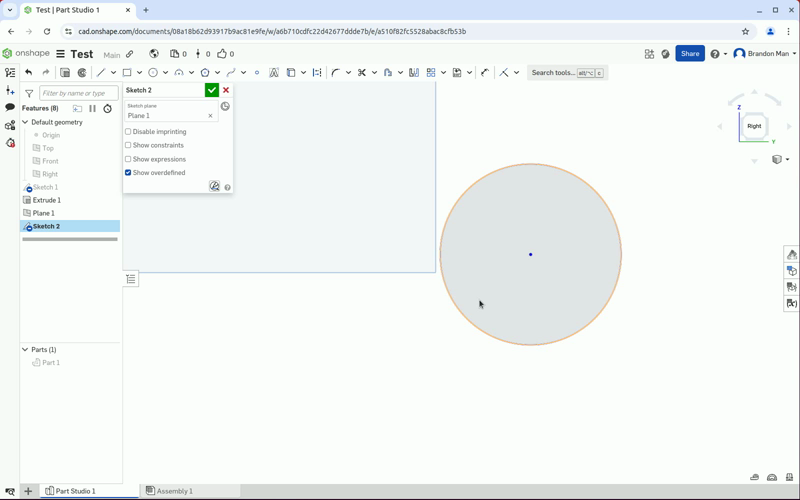
click(479, 299)
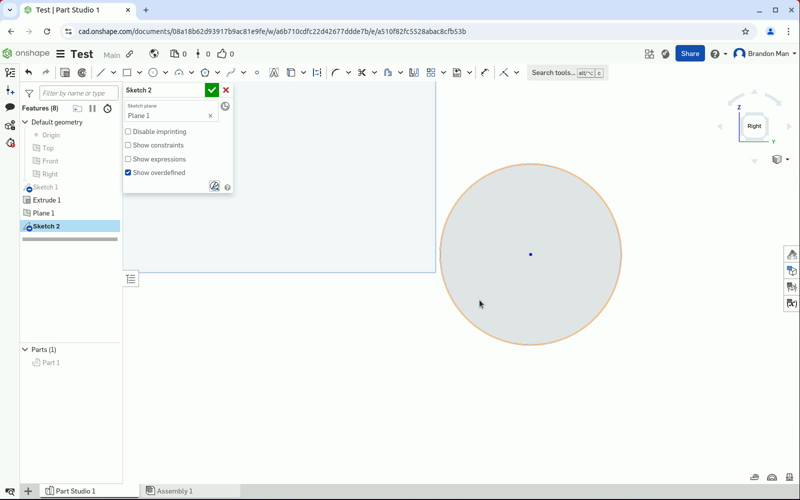
scroll(-6)
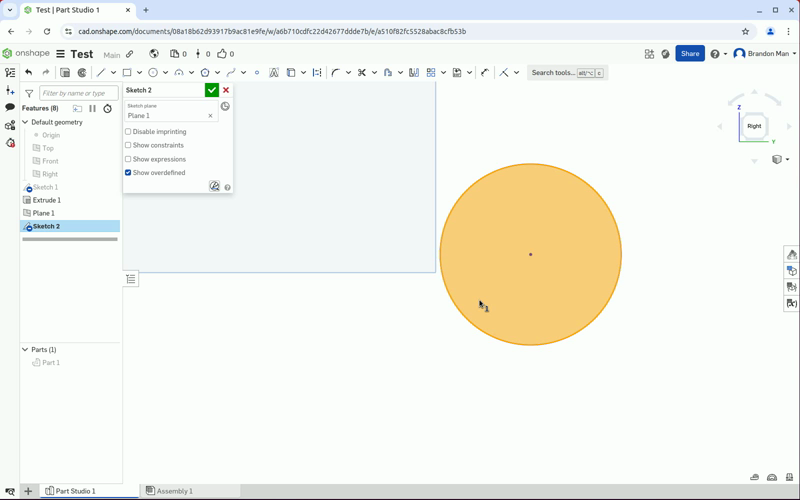
scroll(-6)
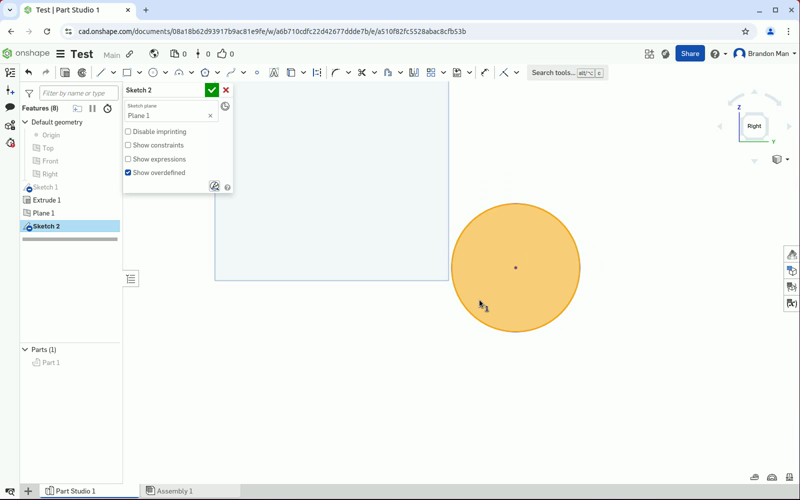
scroll(-6)
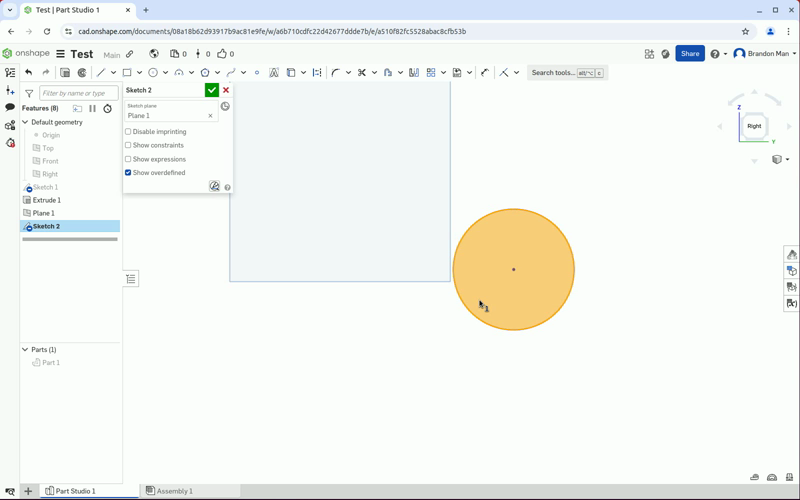
scroll(-6)
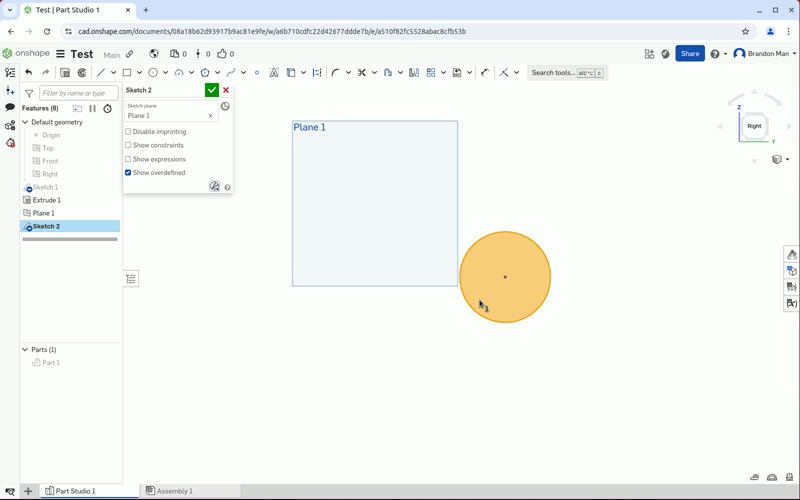
scroll(-6)
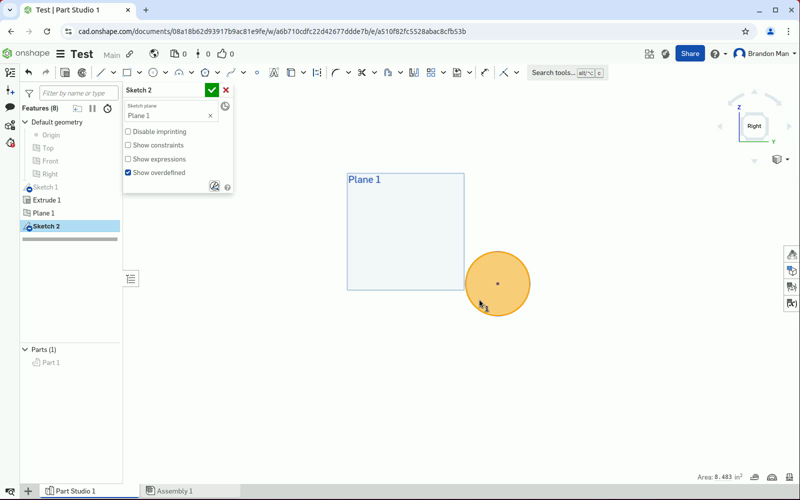
scroll(-6)
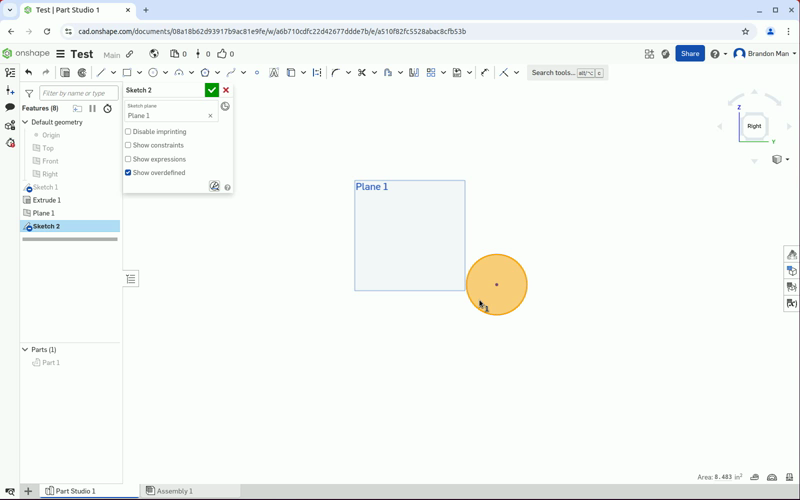
scroll(-6)
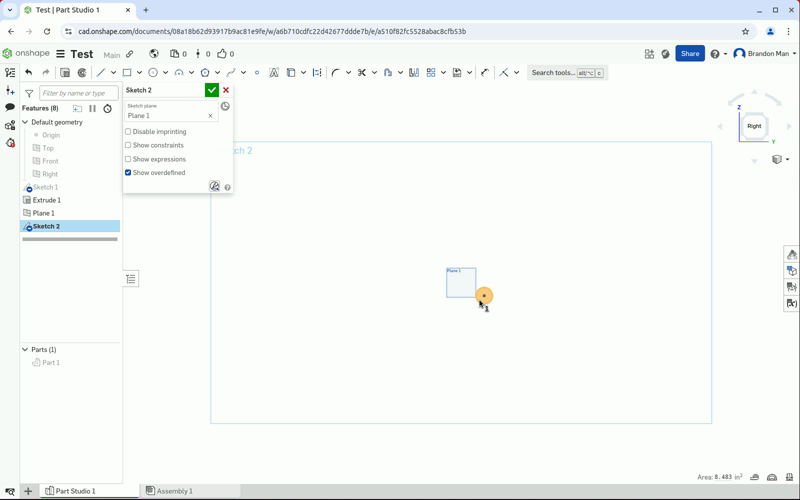
mouse_move(73, 352)
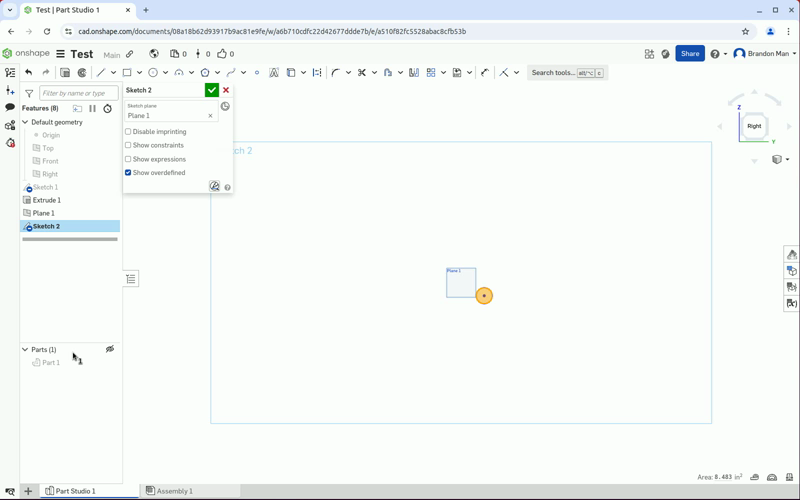
key(shift+y)
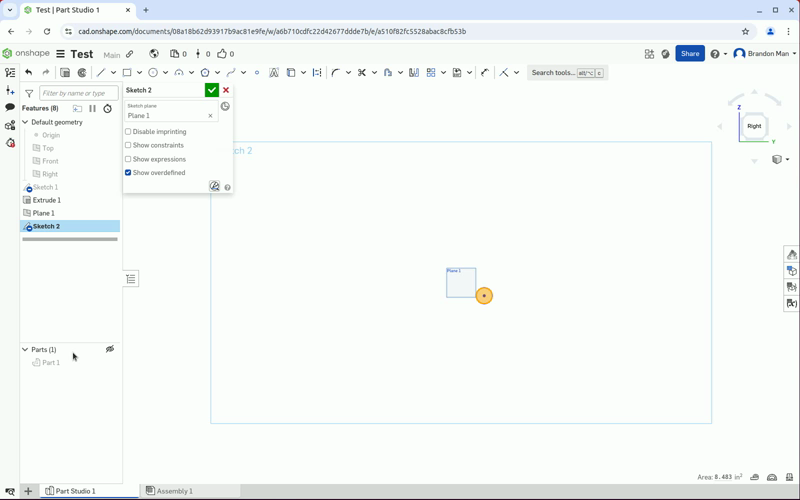
key(shift+e)
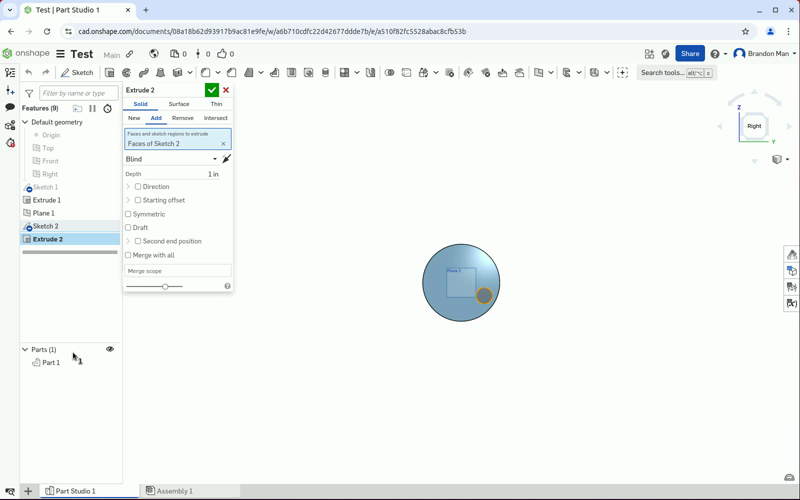
mouse_move(143, 106)
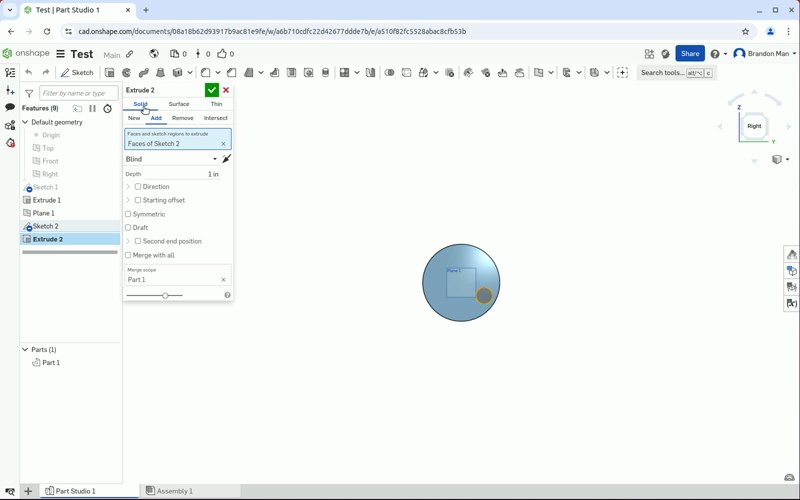
click(143, 106)
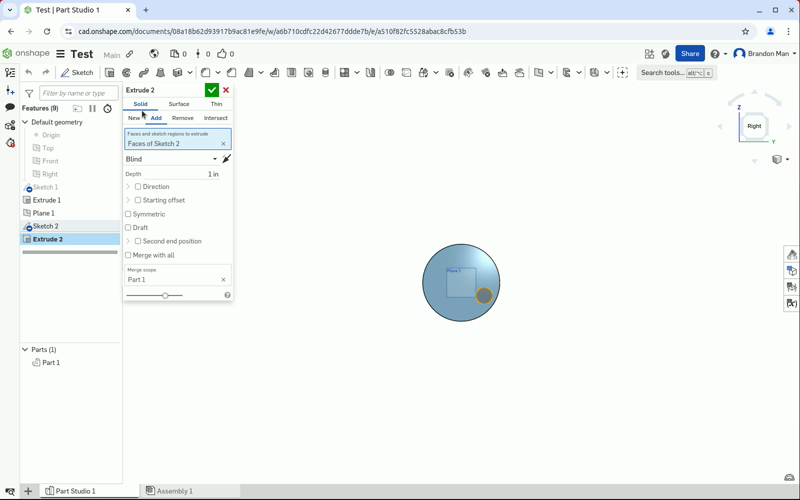
mouse_move(137, 120)
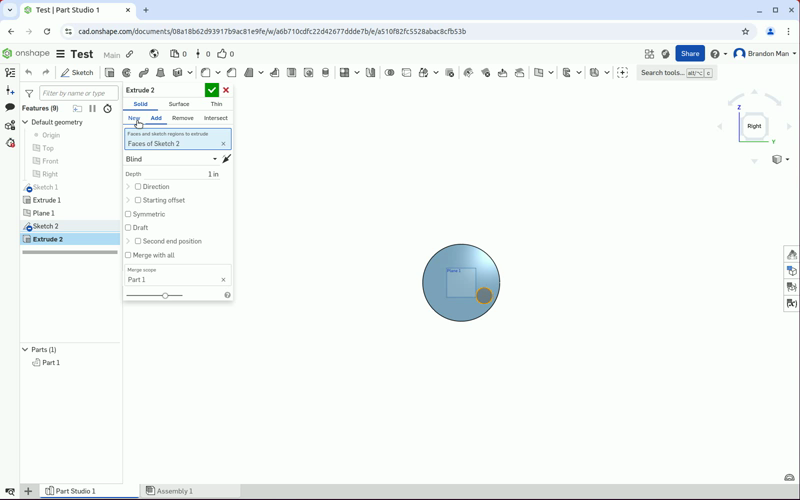
click(137, 120)
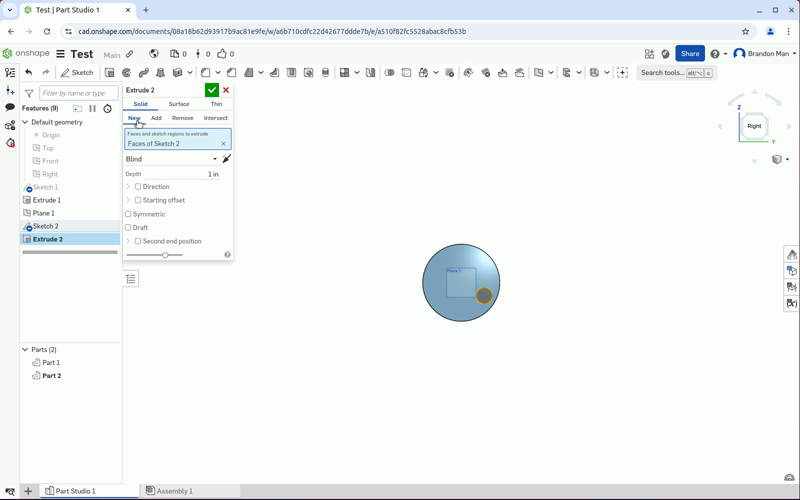
key(tab, 4)
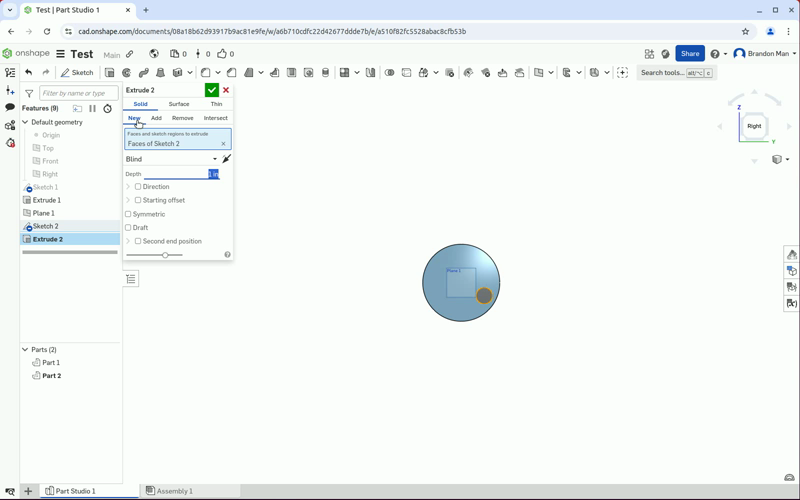
text(11.554)
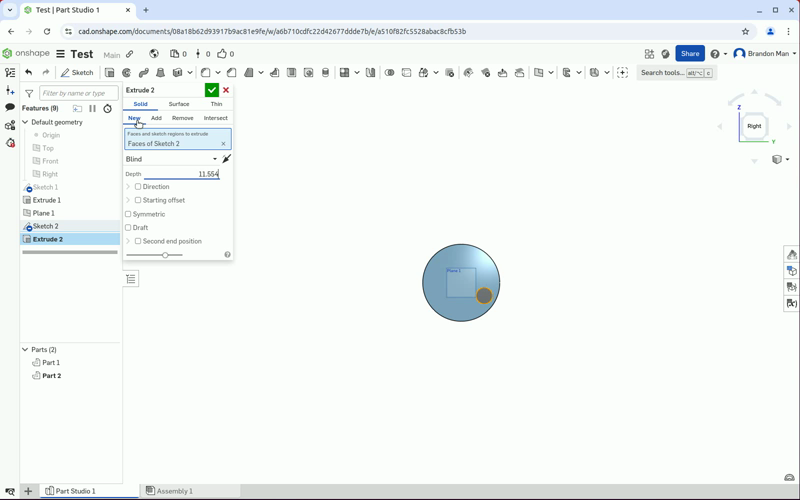
key(enter)
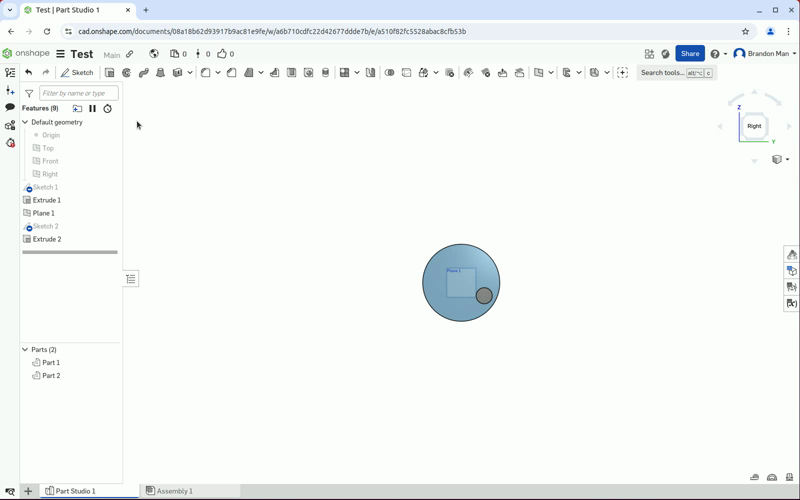
key(shift+h)
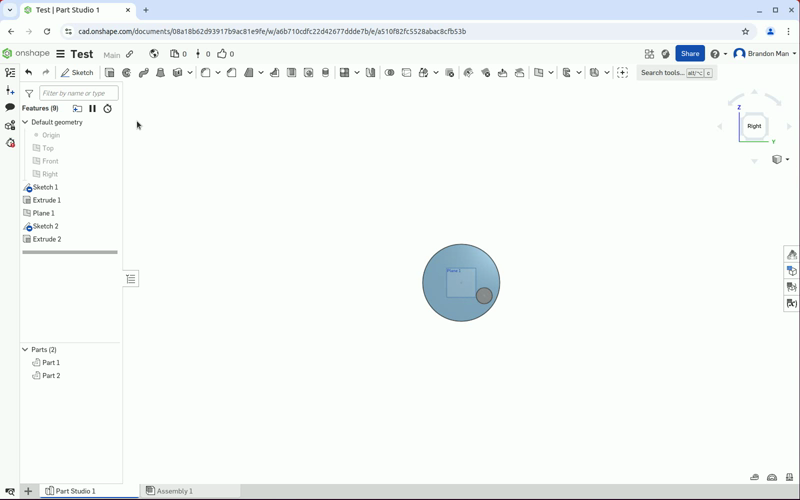
key(shift+h)
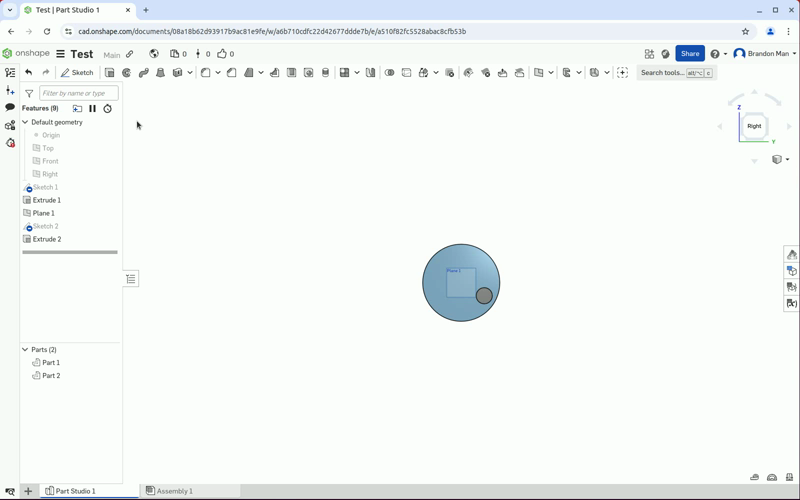
mouse_move(73, 189)
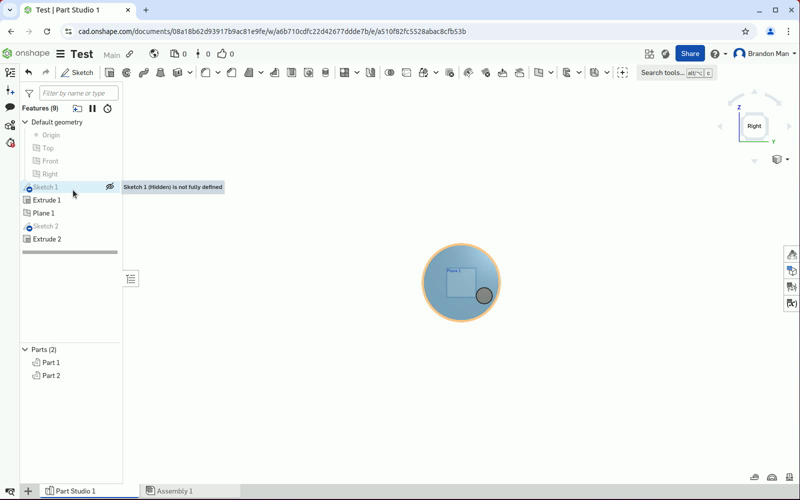
click(73, 189)
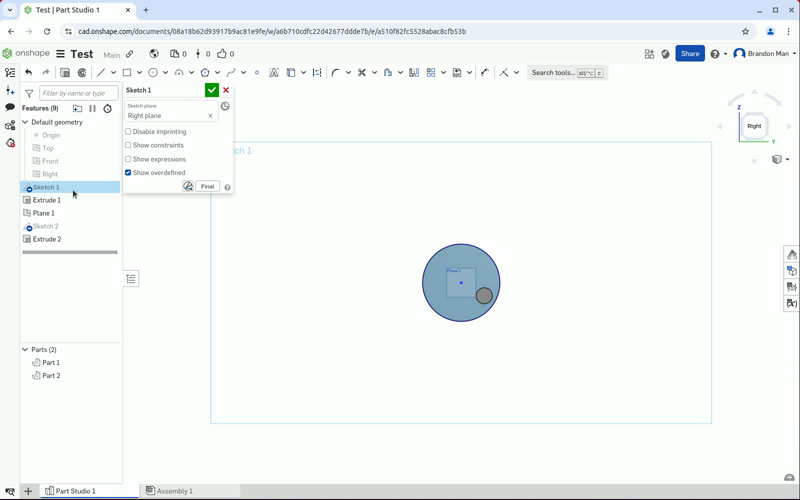
mouse_move(229, 92)
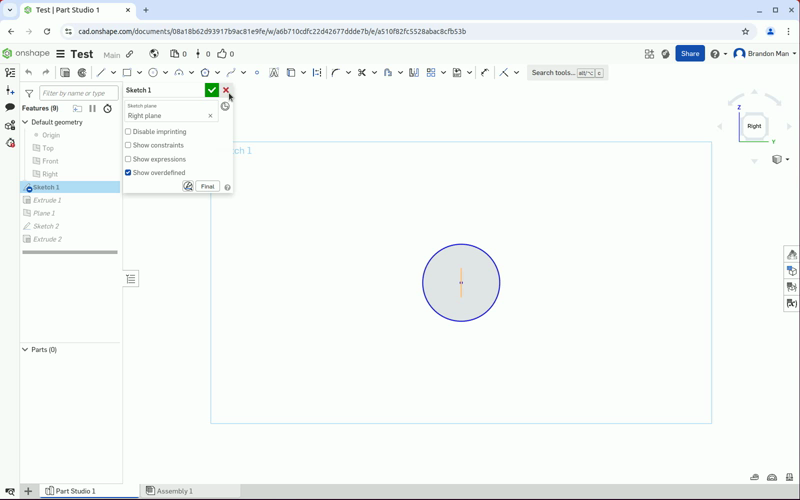
click(229, 92)
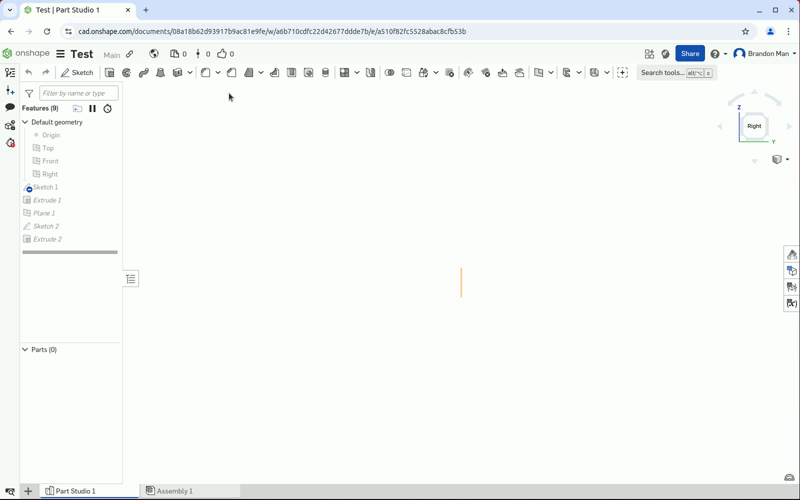
key(shift+s)
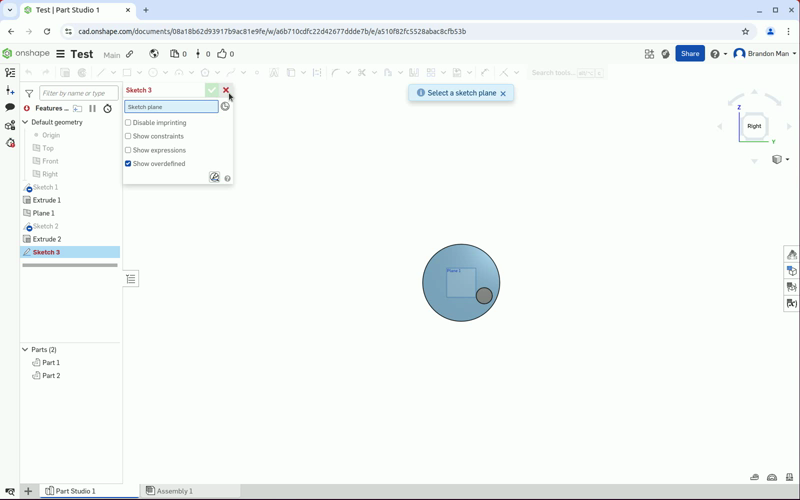
mouse_move(73, 215)
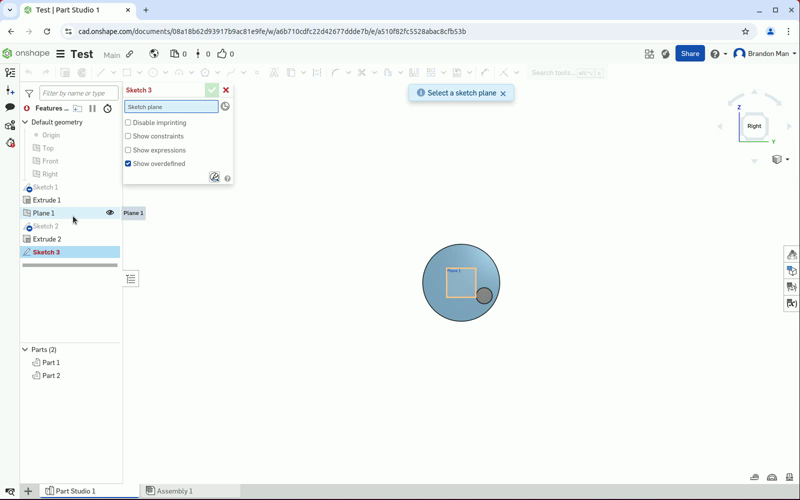
click(73, 215)
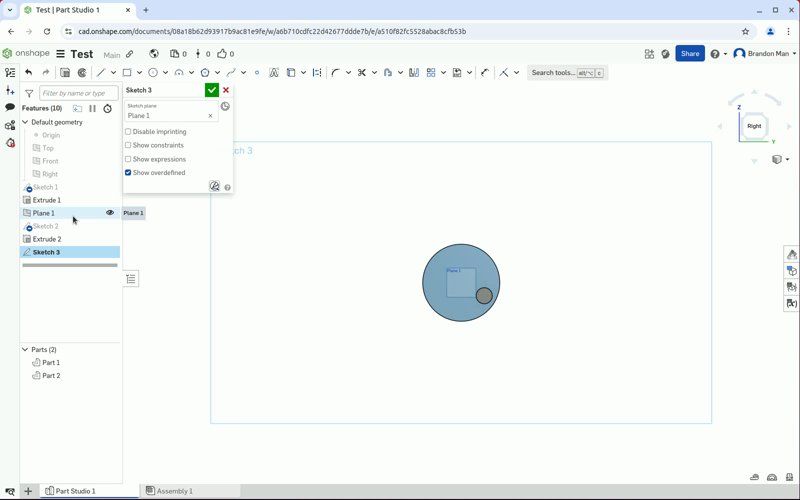
mouse_move(73, 352)
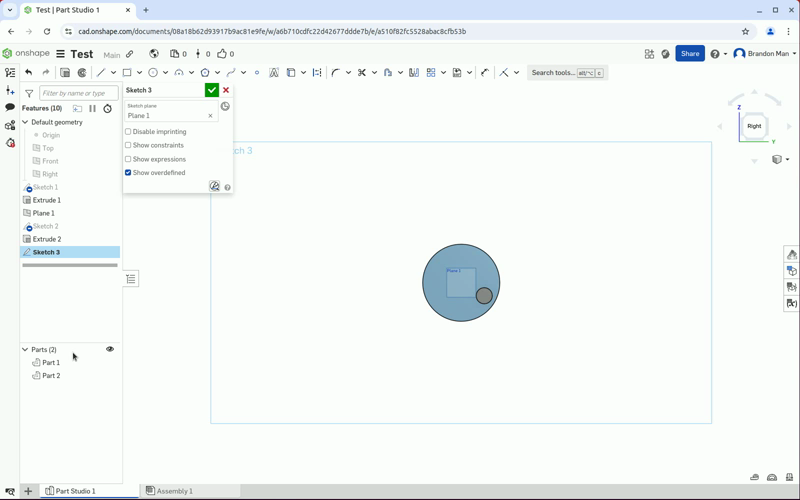
key(y)
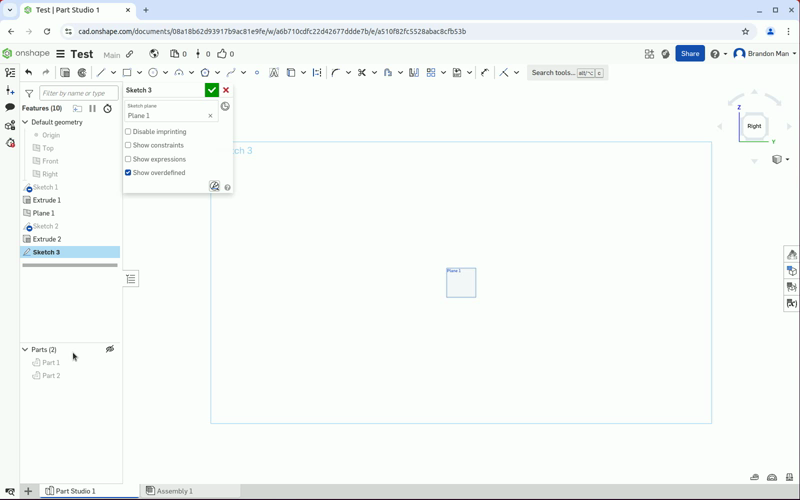
key(c)
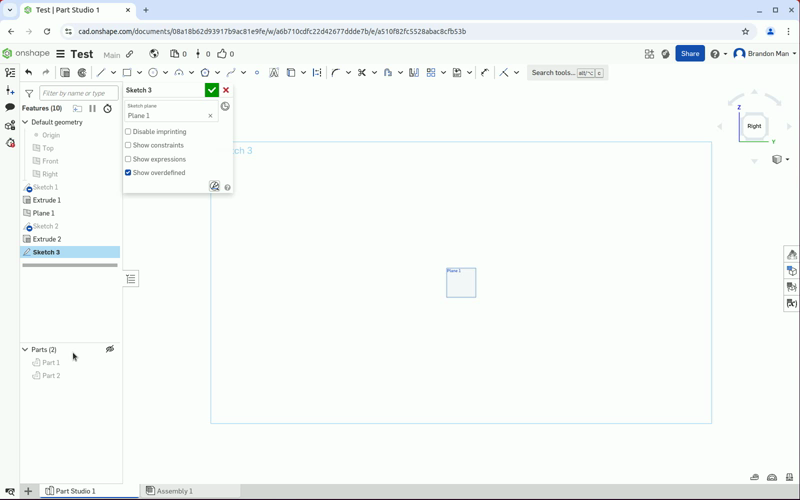
key_down(shift)
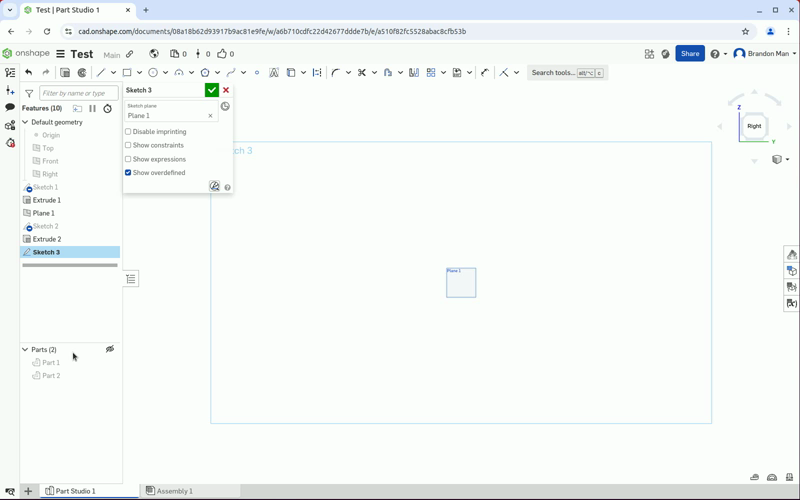
mouse_move(438, 295)
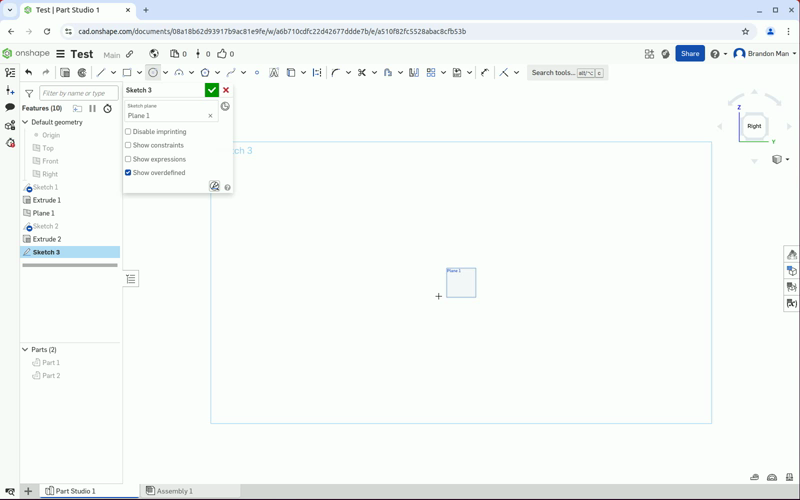
click(438, 295)
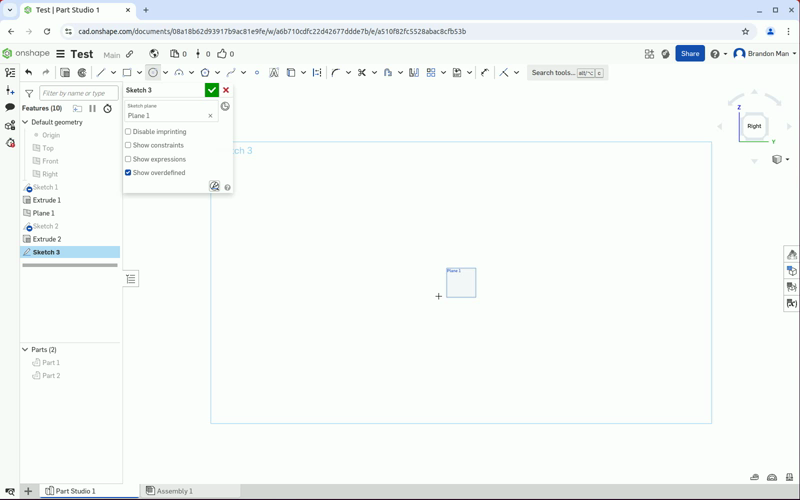
key_up(shift)
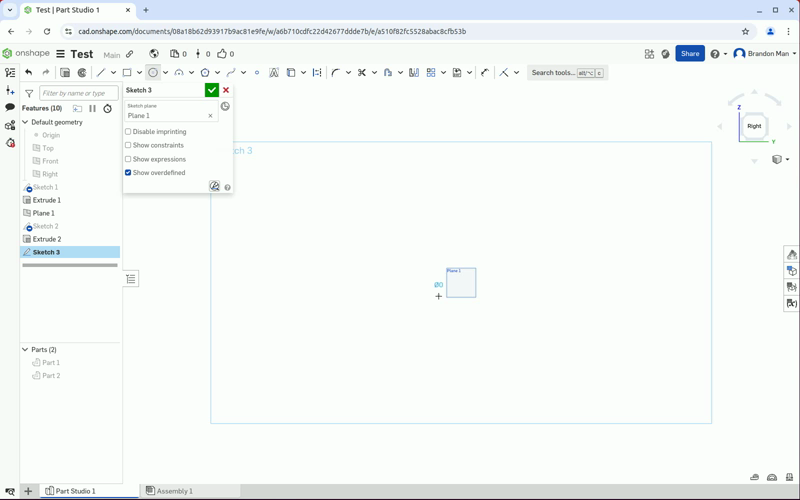
mouse_move(446, 295)
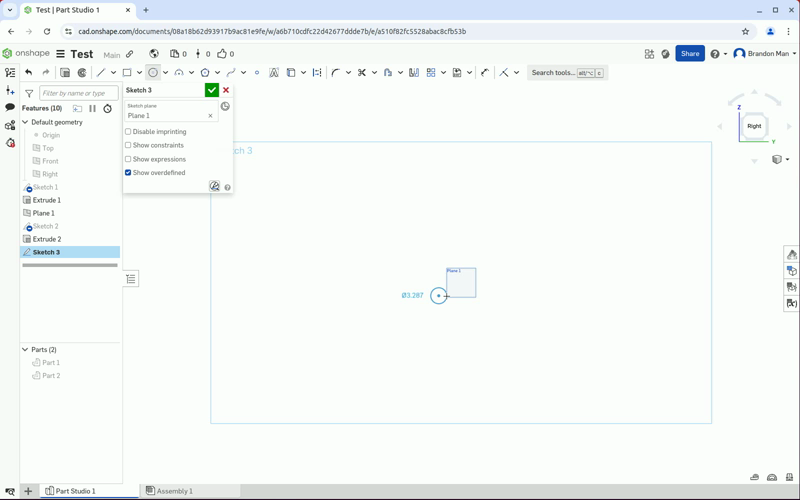
click(446, 295)
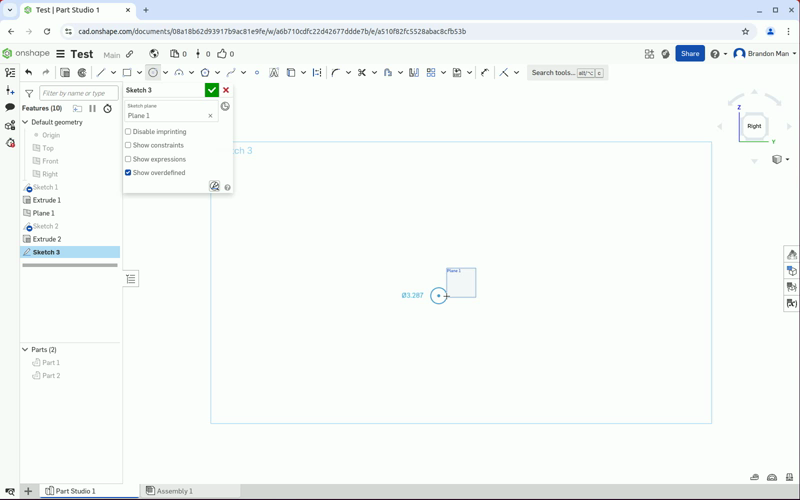
key(esc)
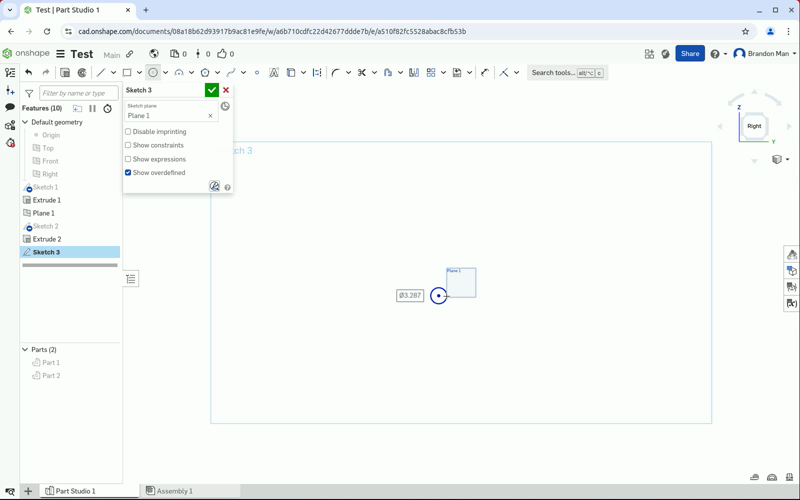
mouse_move(439, 297)
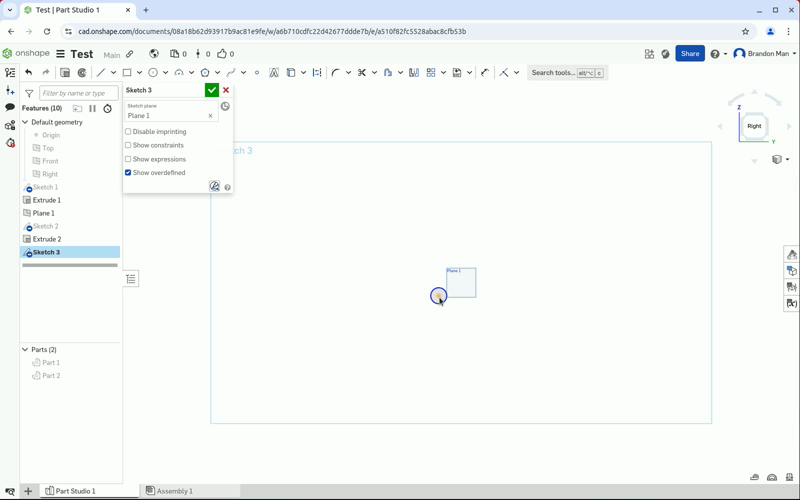
scroll(6)
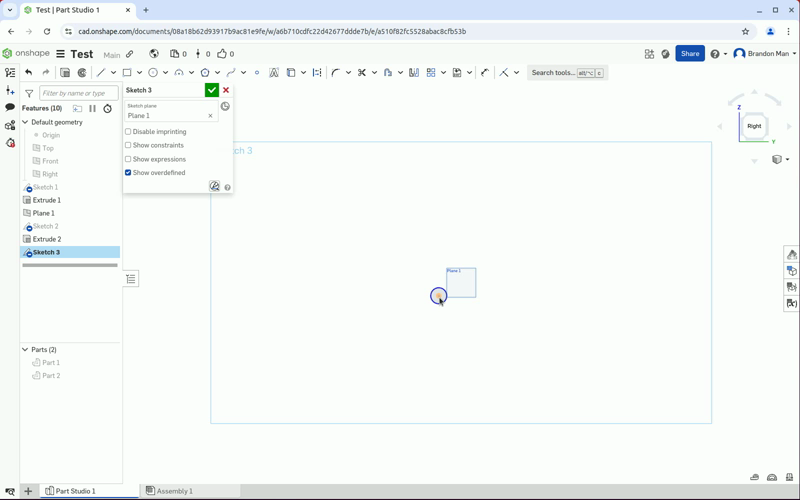
scroll(6)
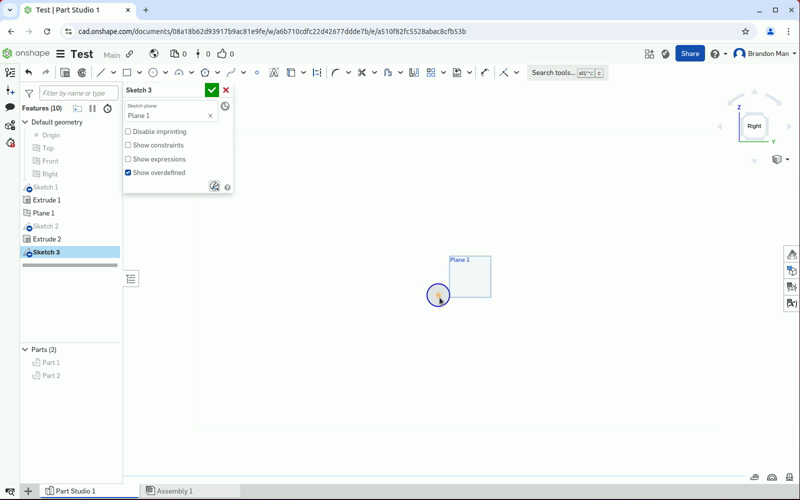
scroll(6)
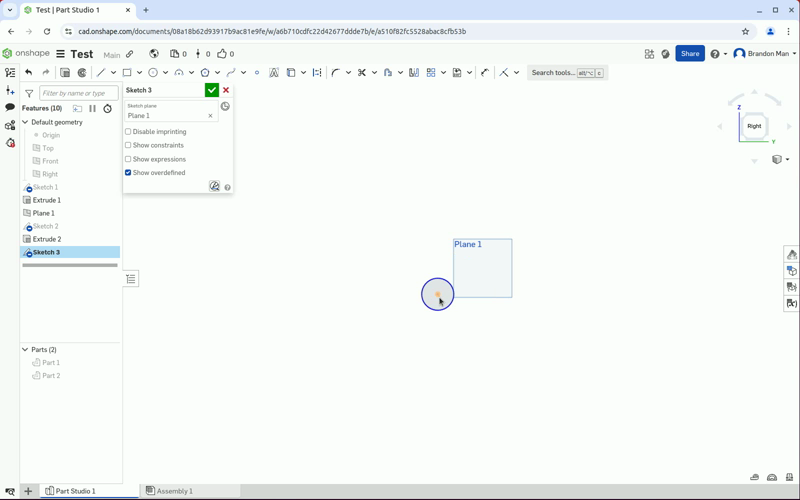
scroll(6)
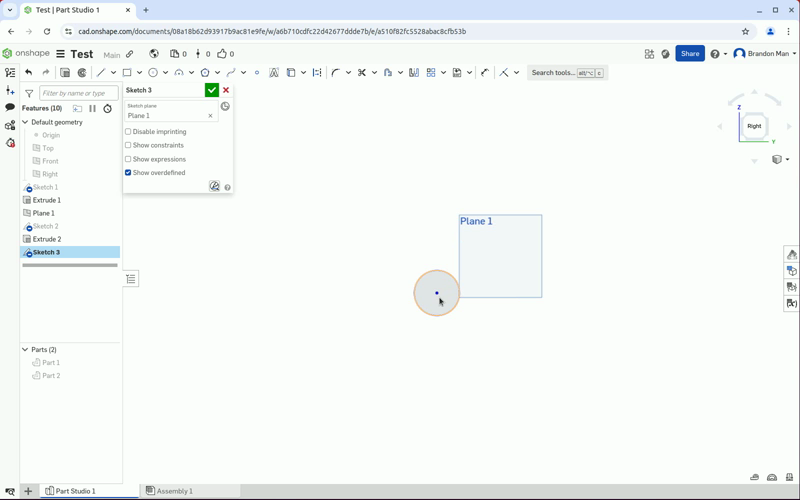
scroll(6)
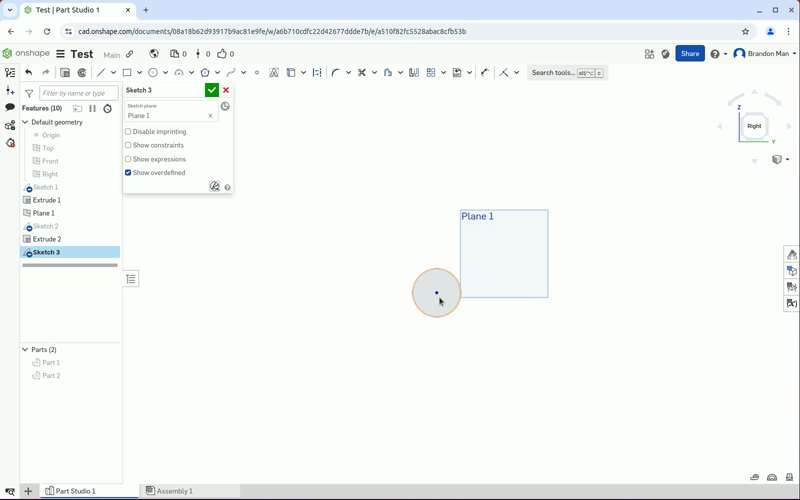
scroll(6)
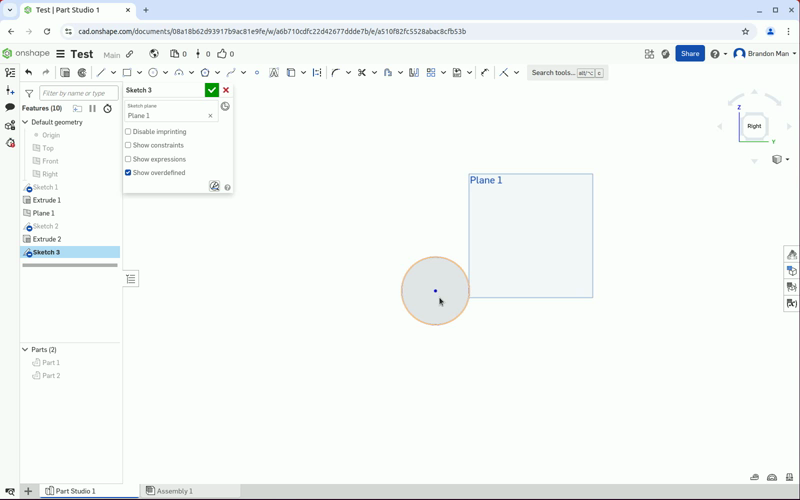
scroll(6)
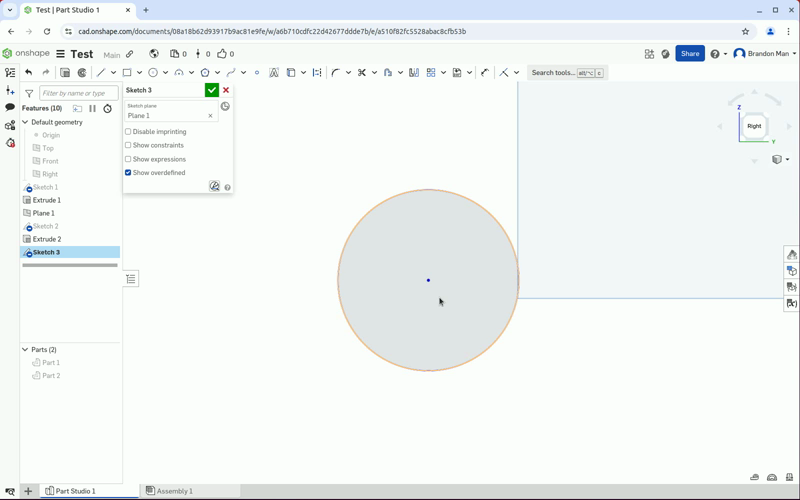
click(439, 297)
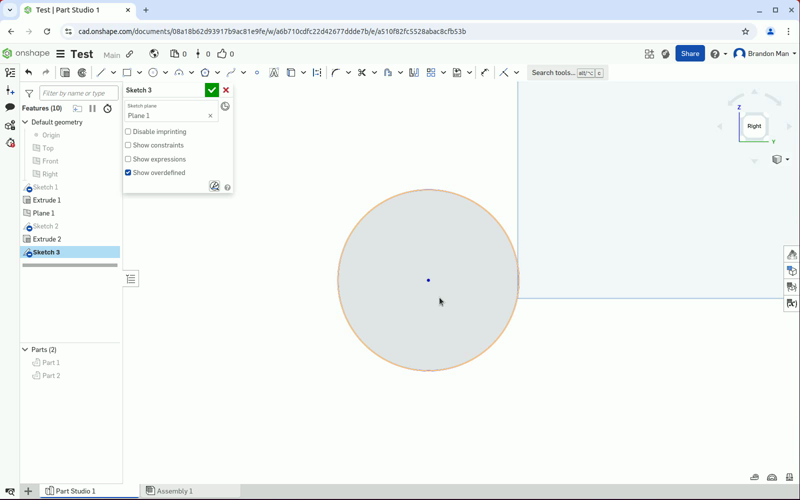
scroll(-6)
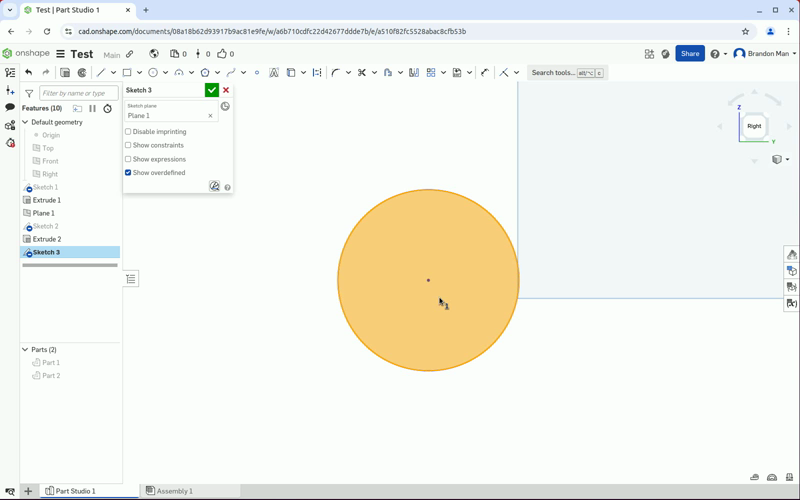
scroll(-6)
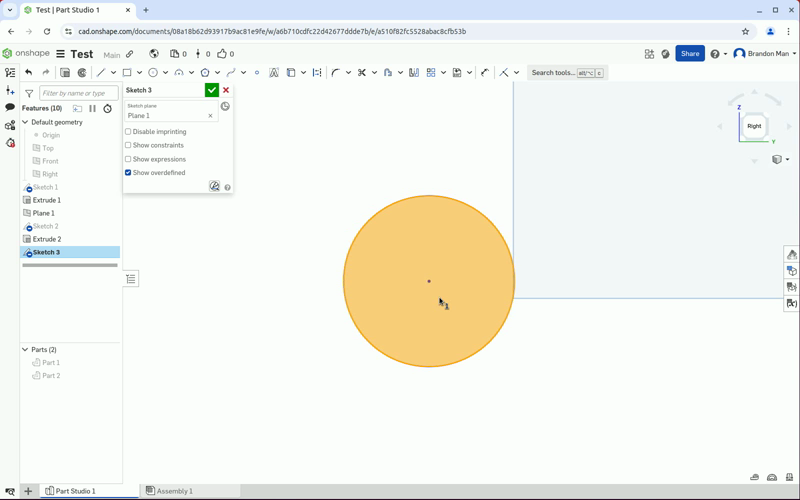
scroll(-6)
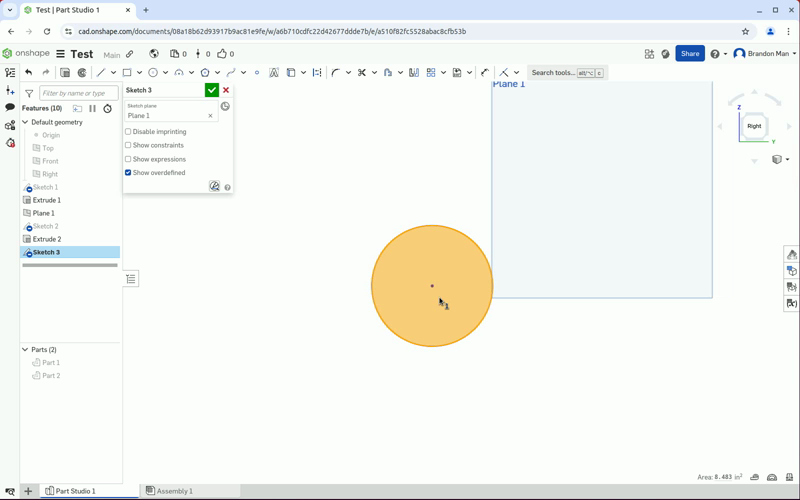
scroll(-6)
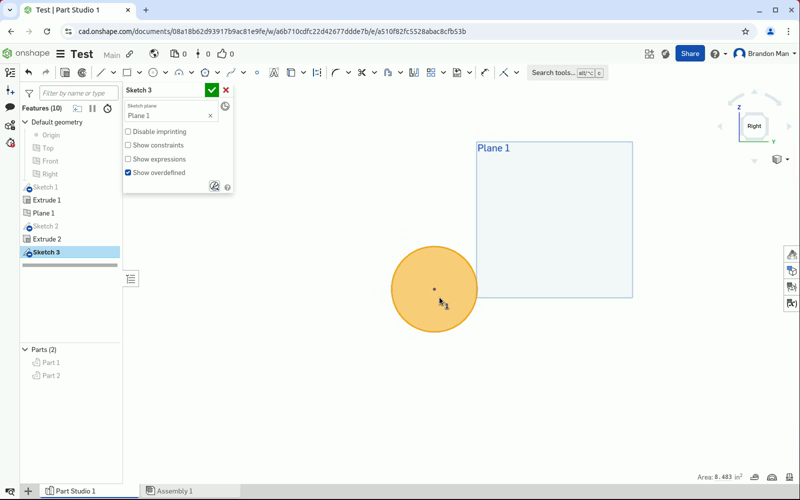
scroll(-6)
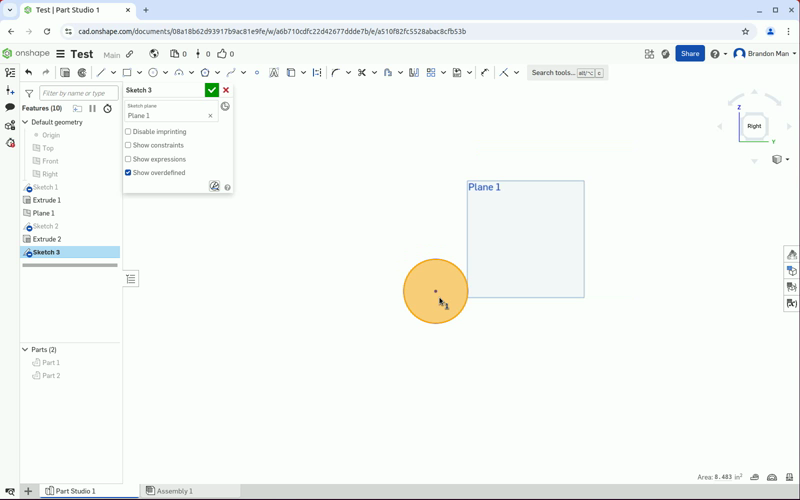
scroll(-6)
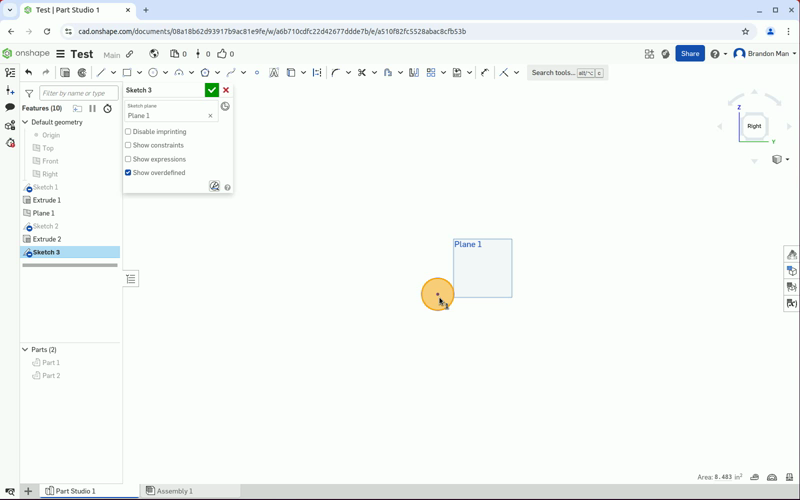
scroll(-6)
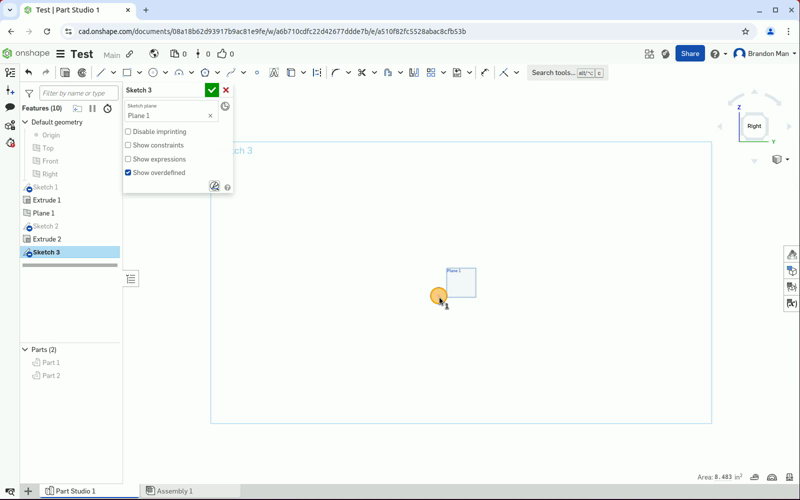
mouse_move(73, 352)
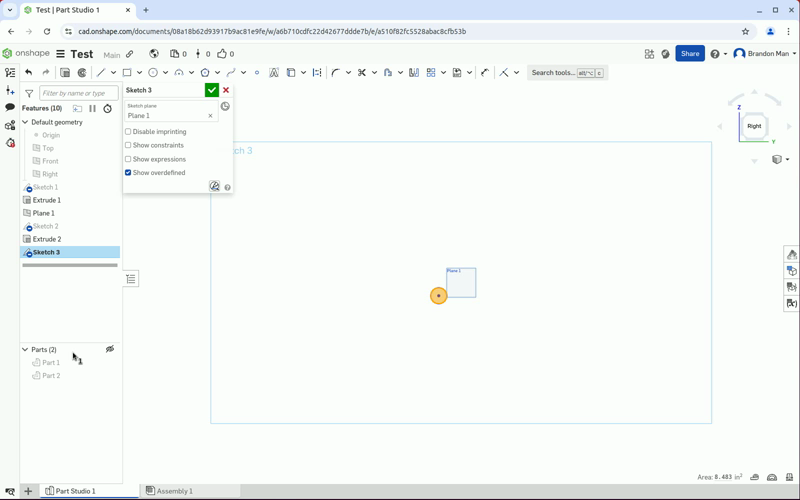
key(shift+y)
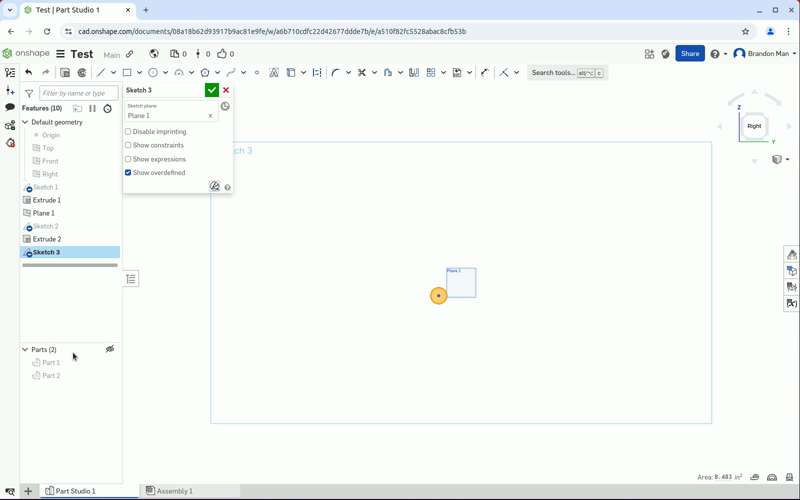
key(shift+e)
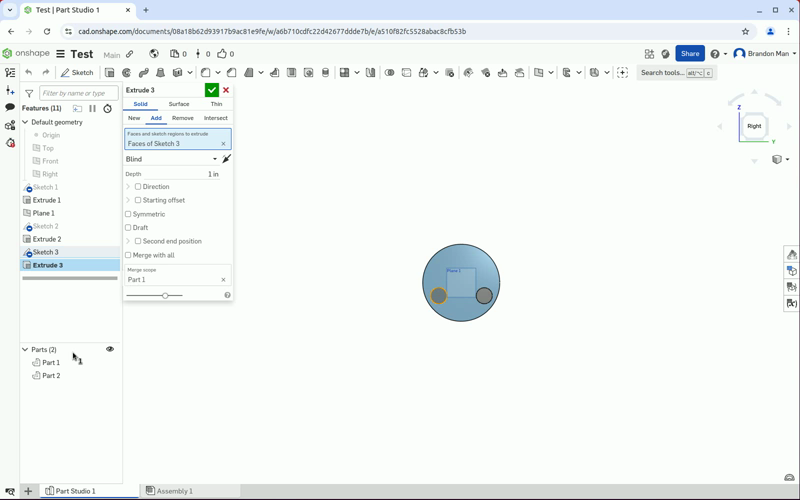
mouse_move(143, 106)
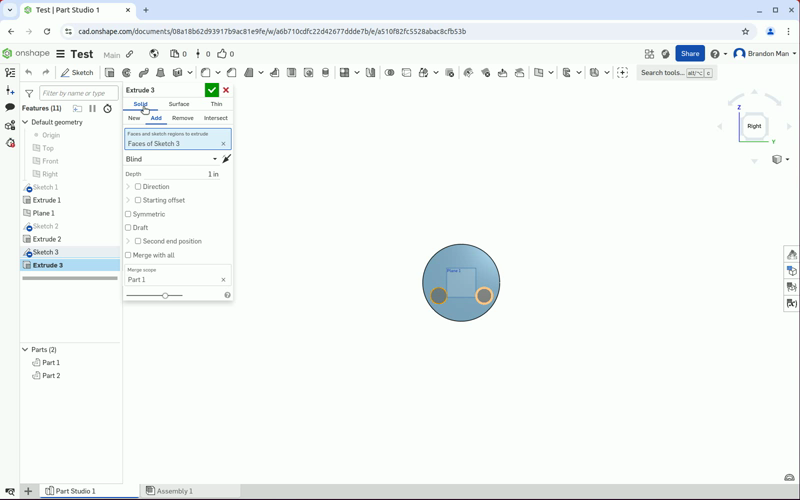
click(143, 106)
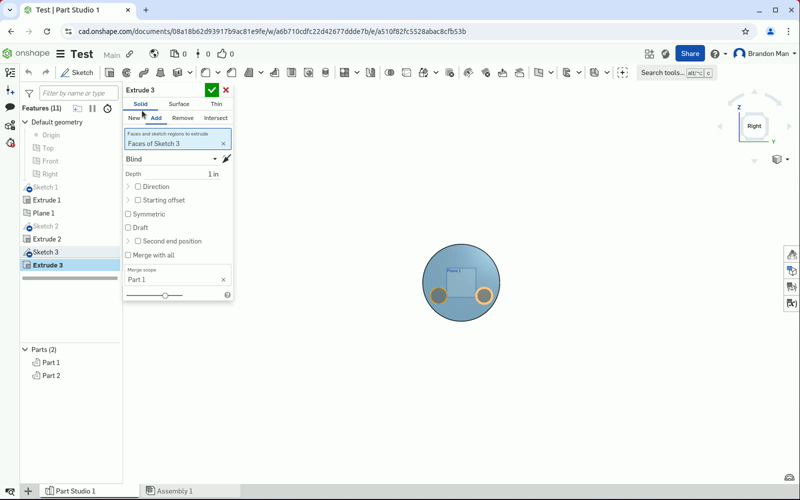
mouse_move(137, 120)
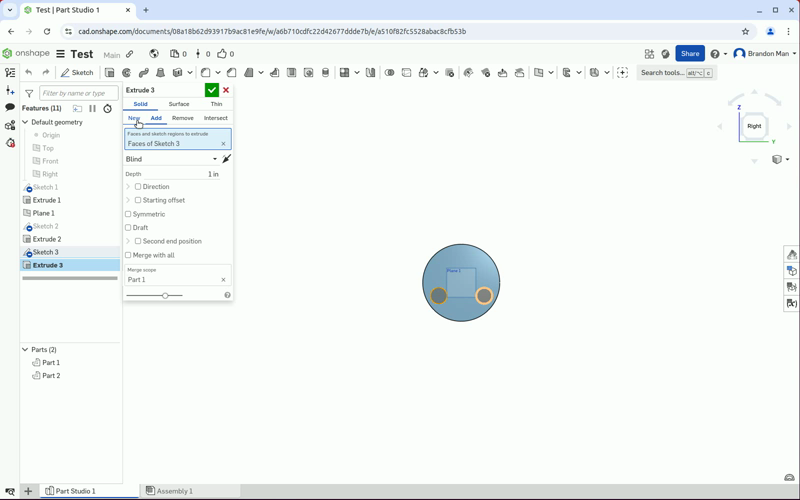
click(137, 120)
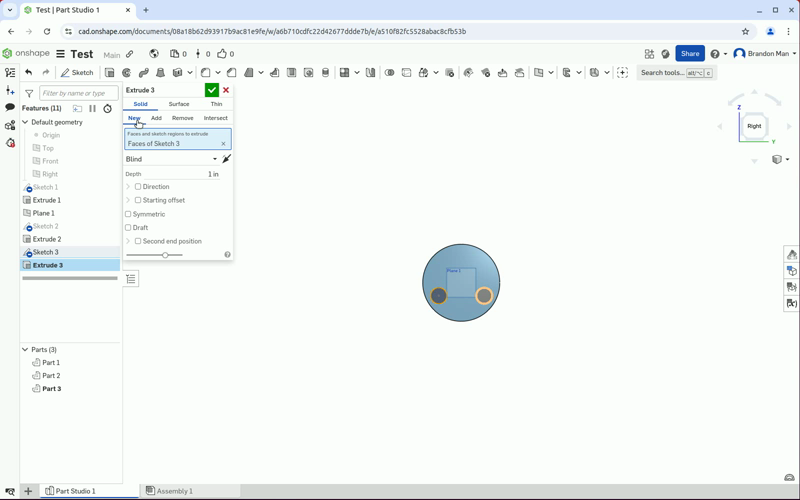
key(tab, 4)
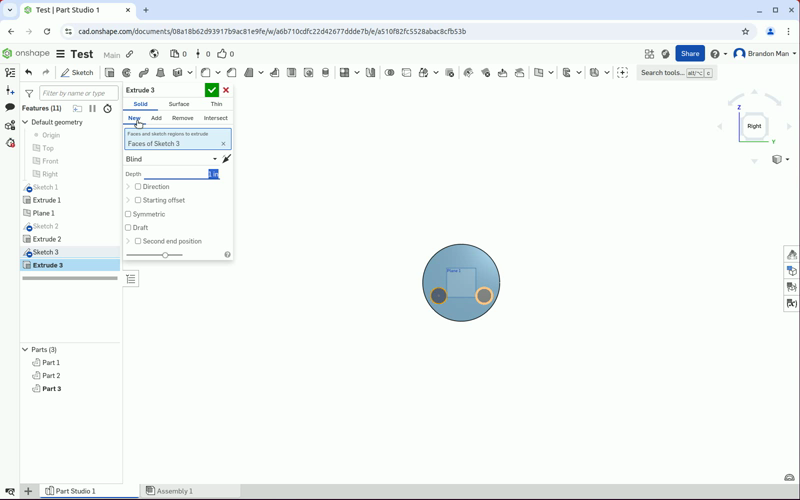
text(11.554)
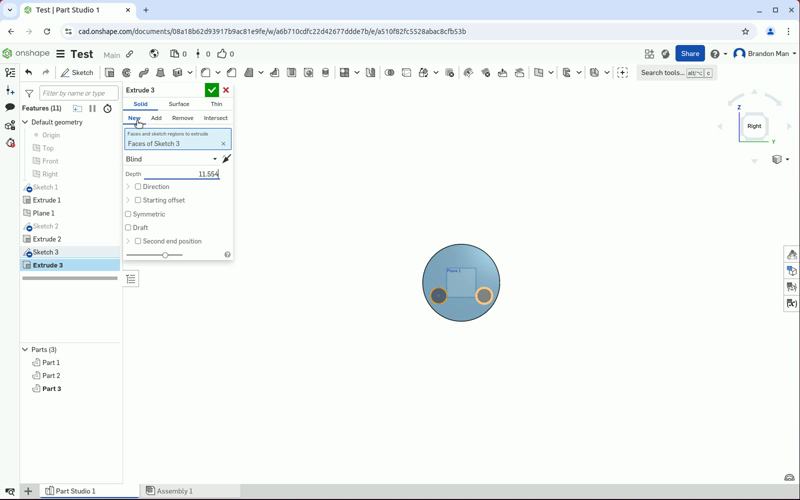
key(enter)
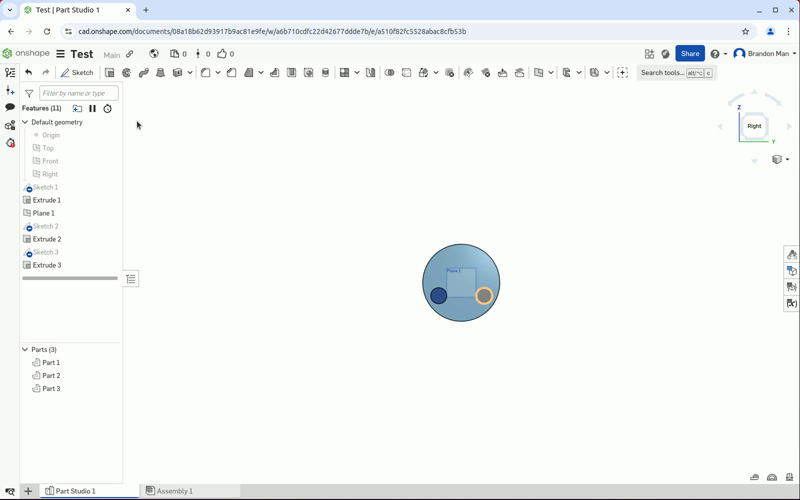
key(shift+h)
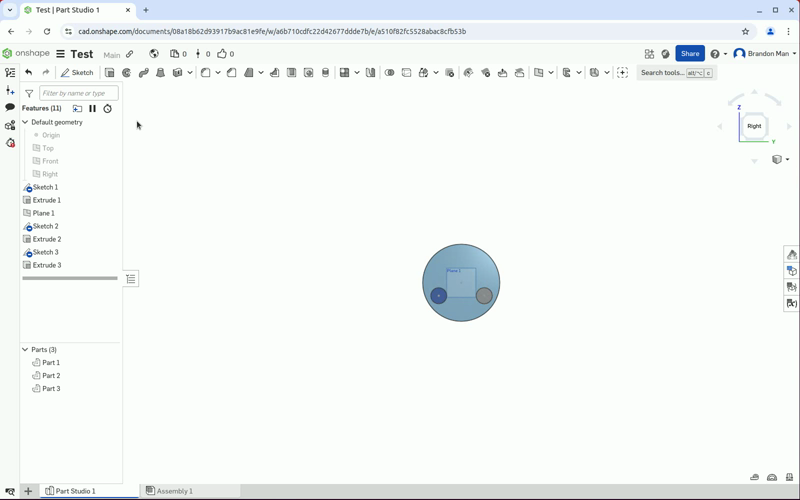
key(shift+h)
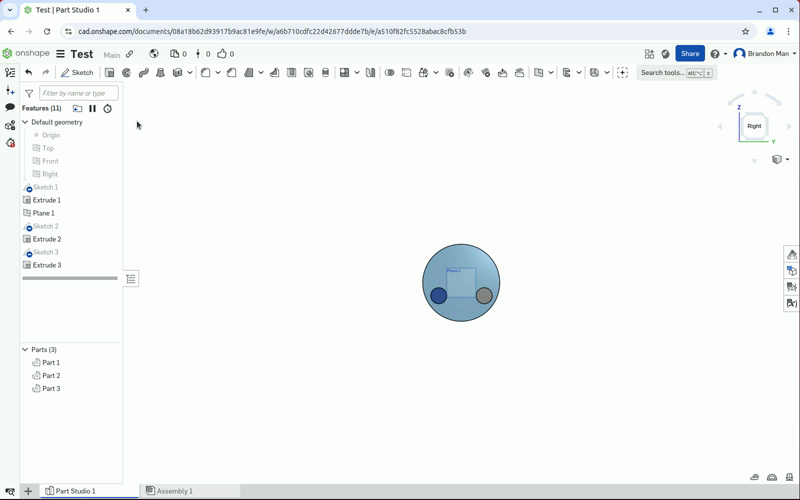
mouse_move(73, 189)
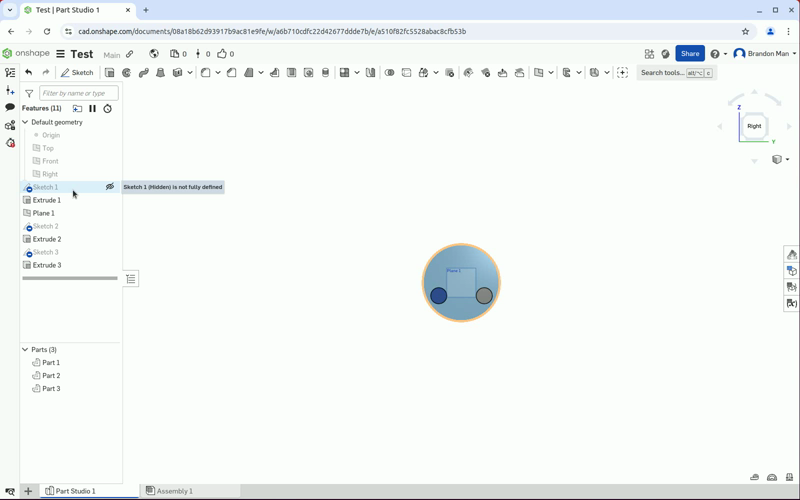
click(73, 189)
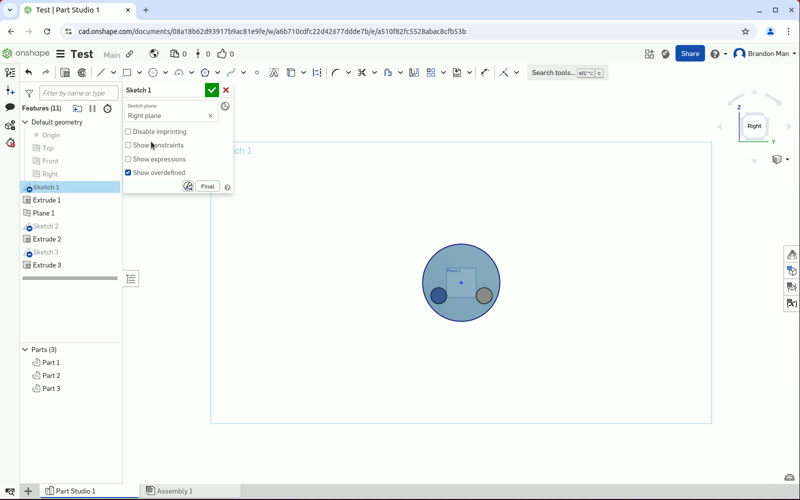
mouse_move(229, 92)
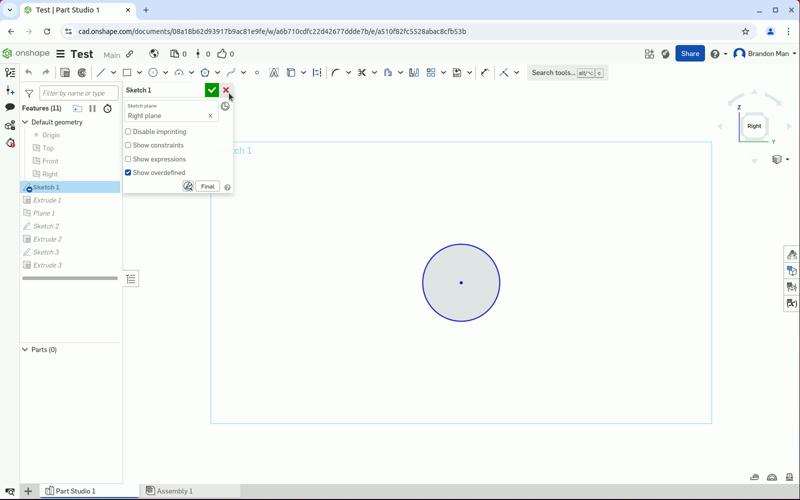
click(229, 92)
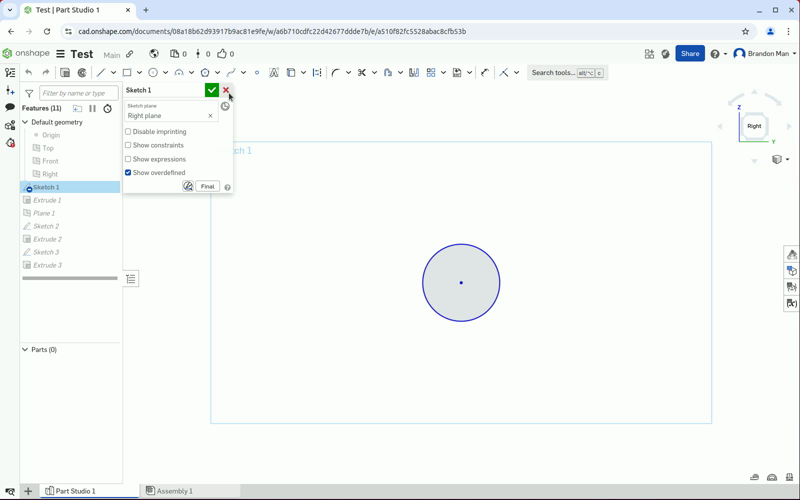
key(shift+s)
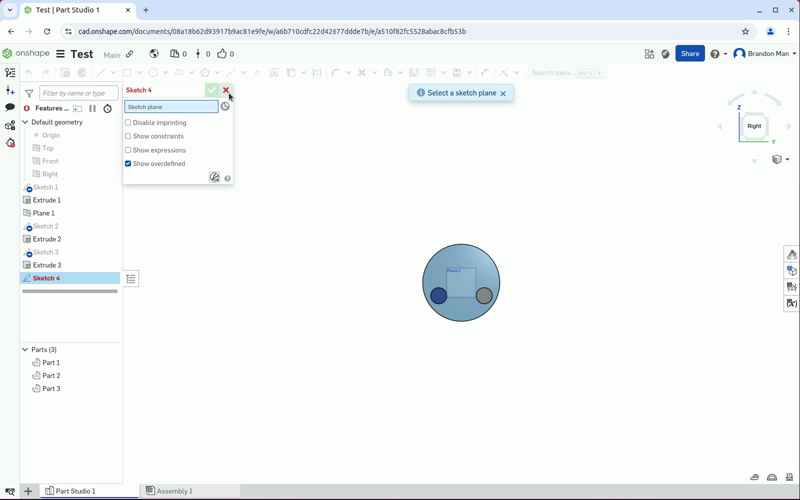
mouse_move(73, 215)
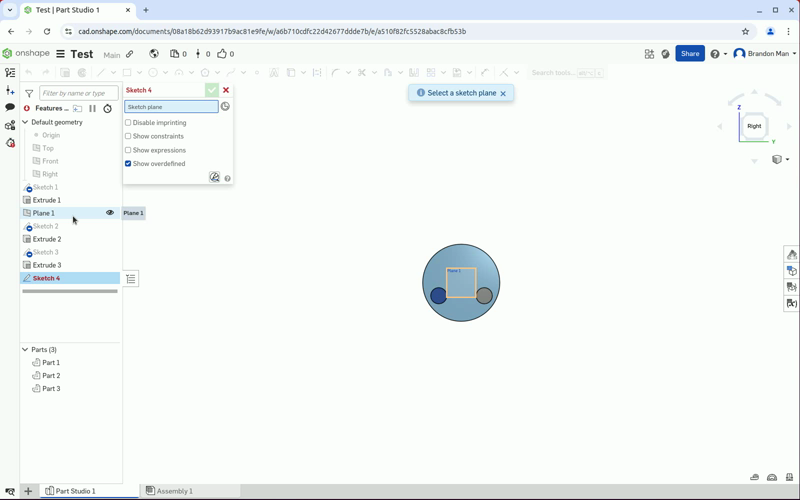
click(73, 215)
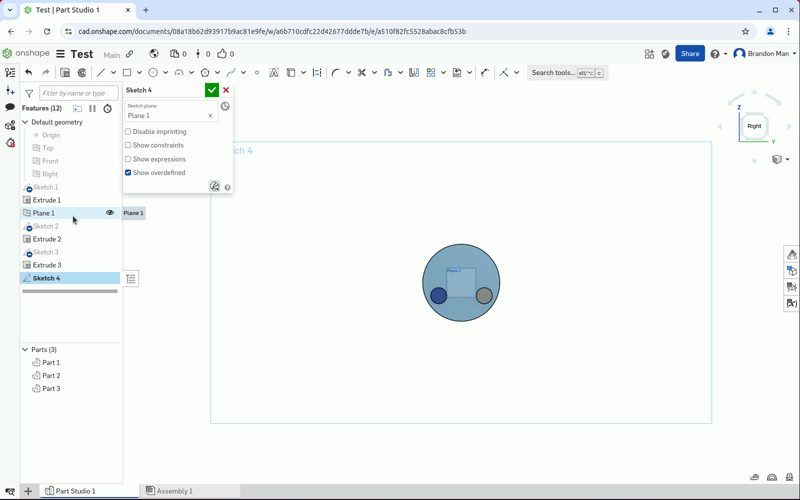
mouse_move(73, 352)
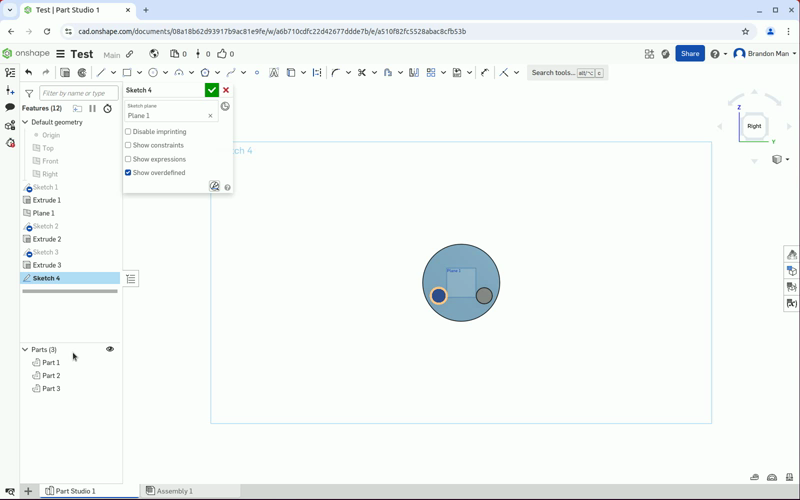
key(y)
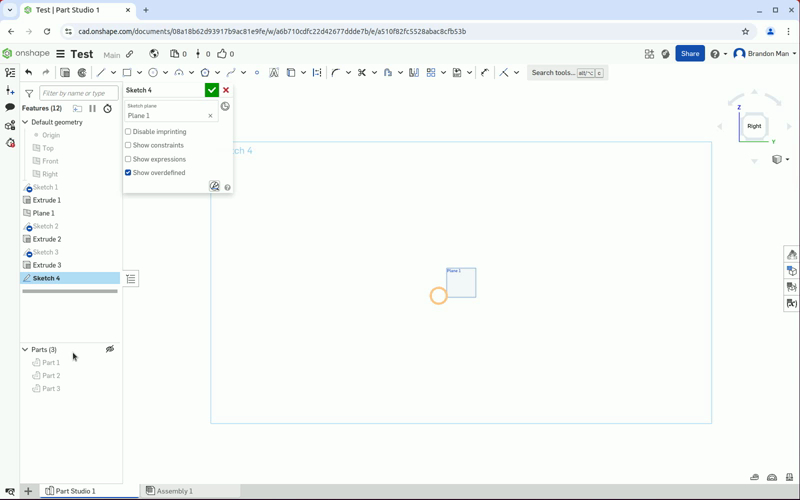
key(l)
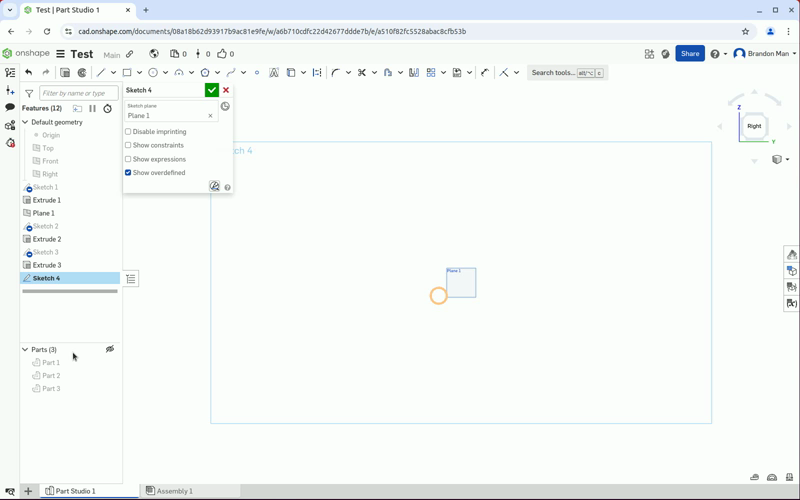
key_down(shift)
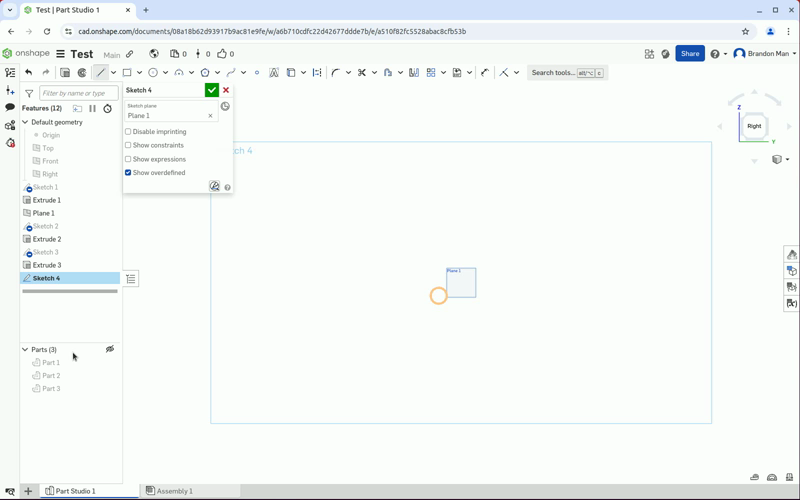
mouse_move(460, 264)
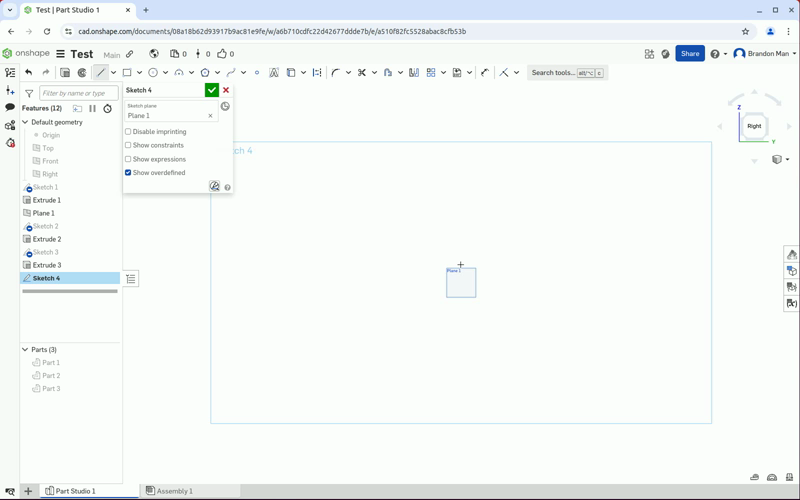
click(460, 264)
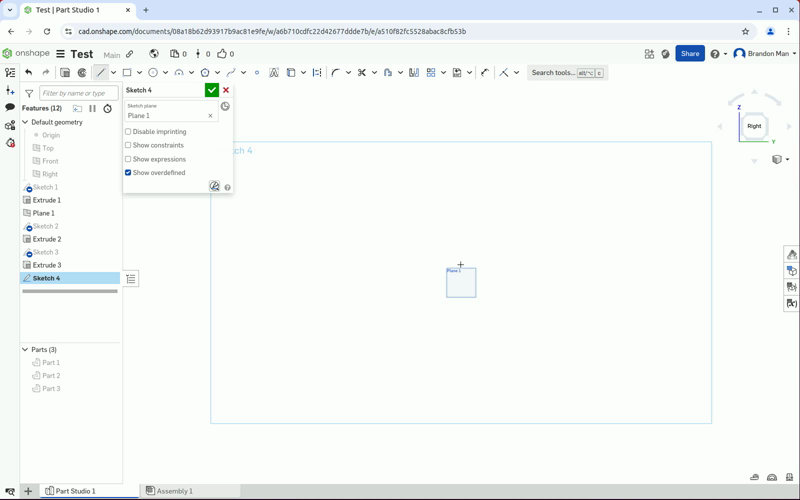
key_up(shift)
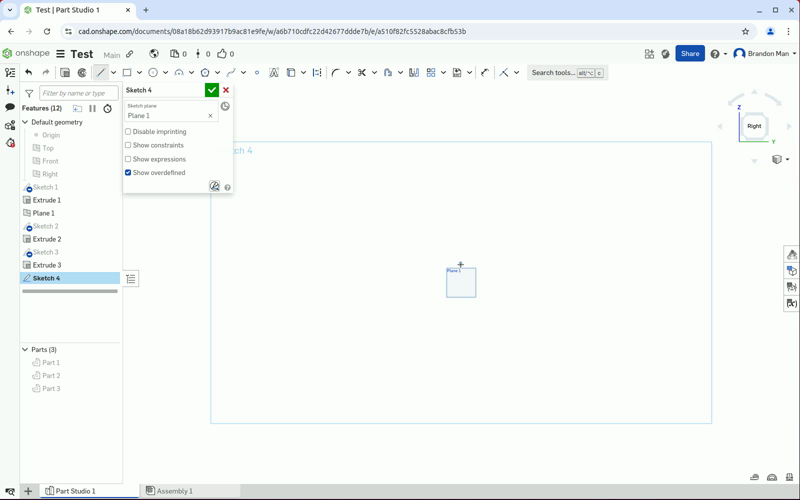
key_down(shift)
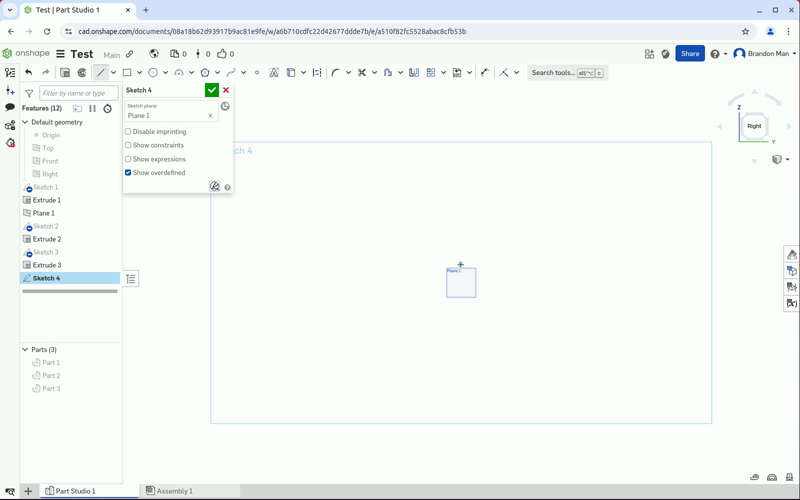
mouse_move(490, 264)
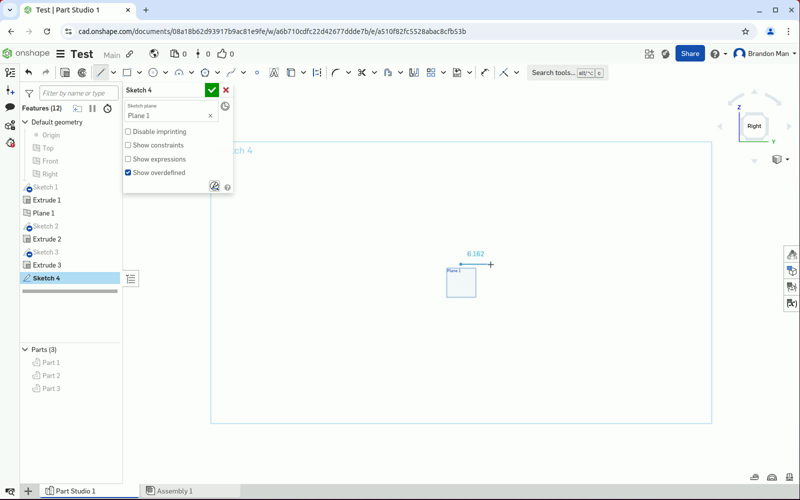
mouse_move(460, 255)
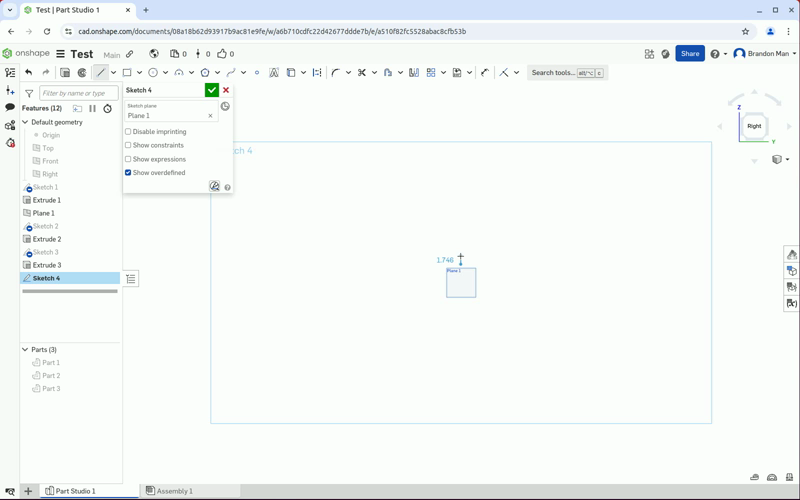
click(460, 255)
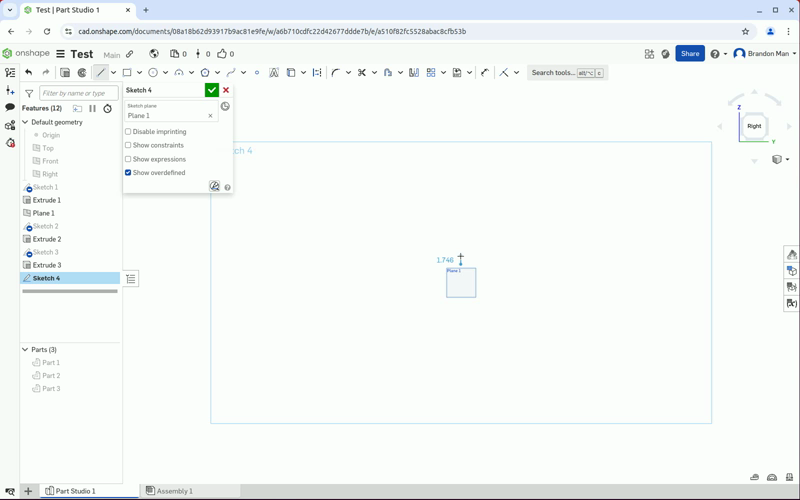
key_up(shift)
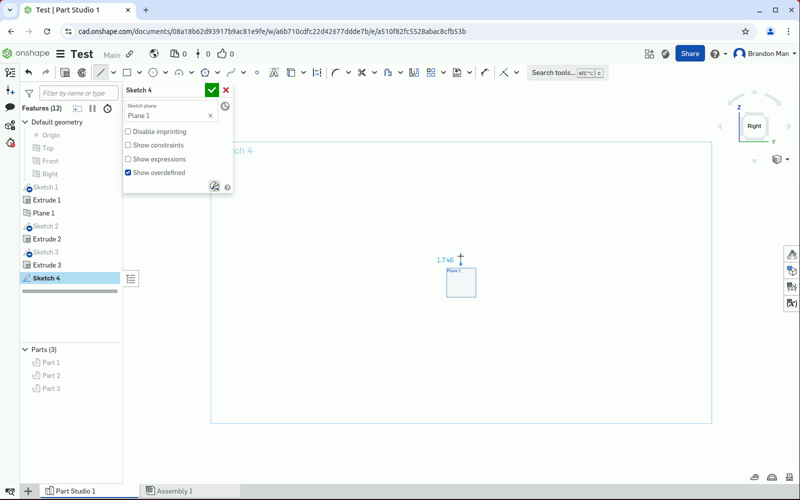
key_down(shift)
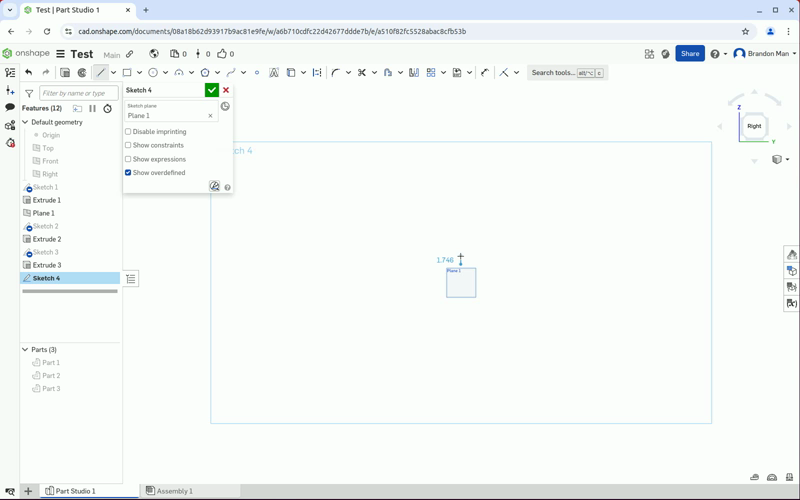
mouse_move(490, 255)
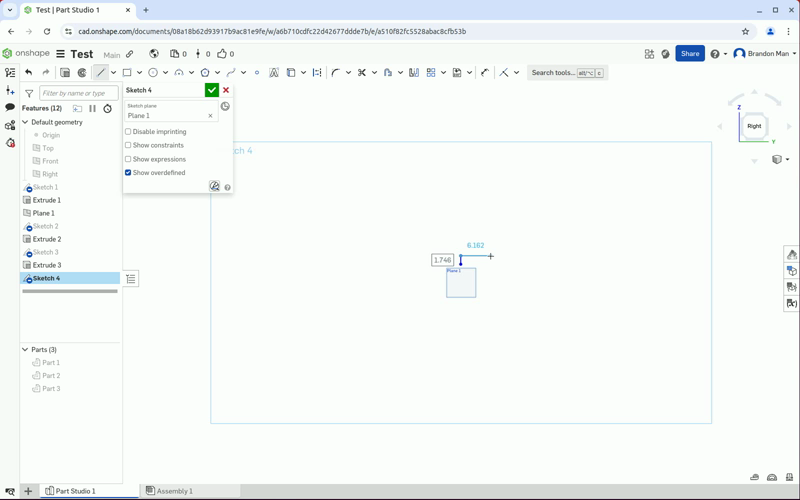
mouse_move(468, 255)
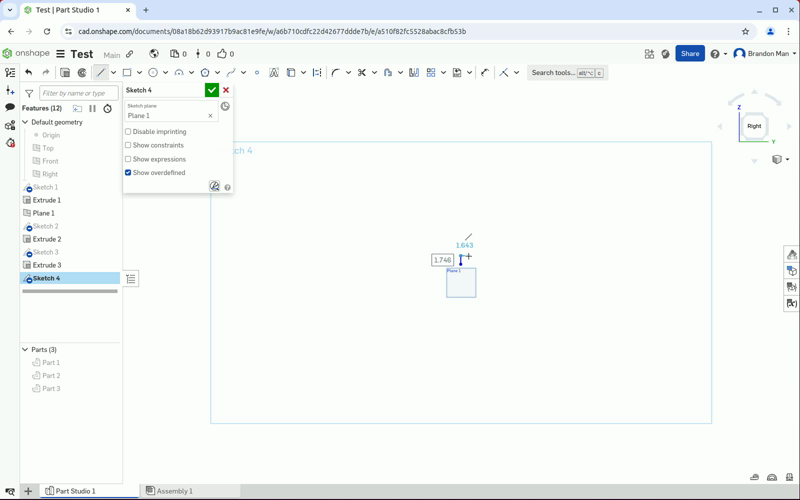
click(468, 255)
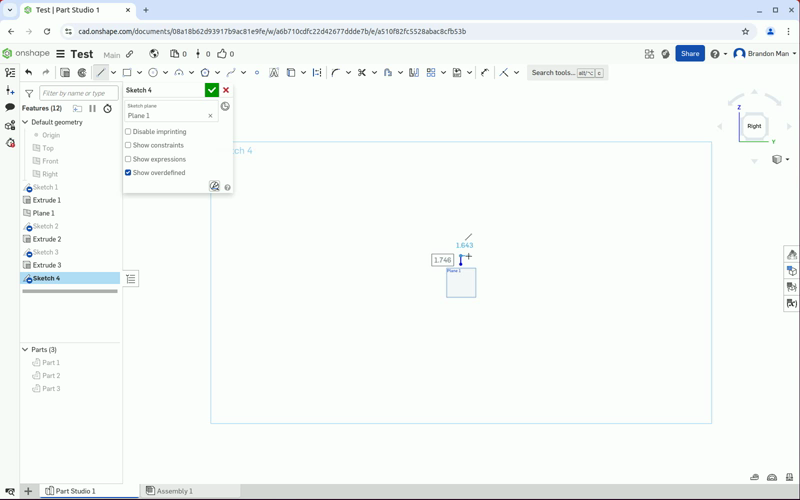
key_up(shift)
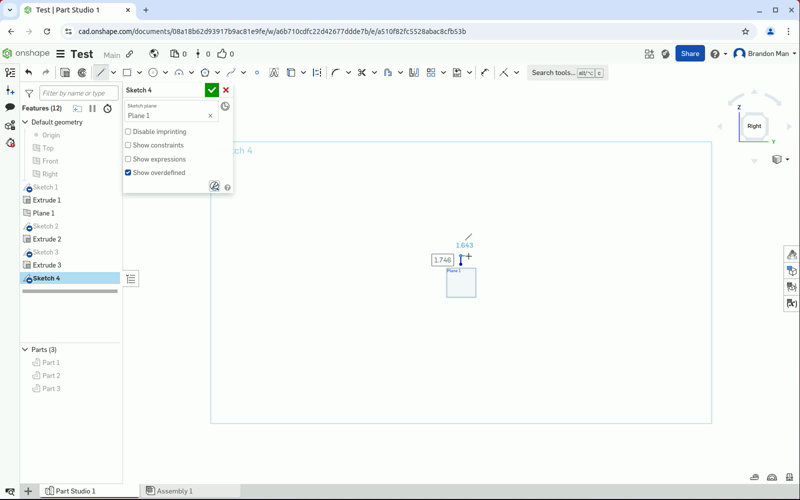
key(esc)
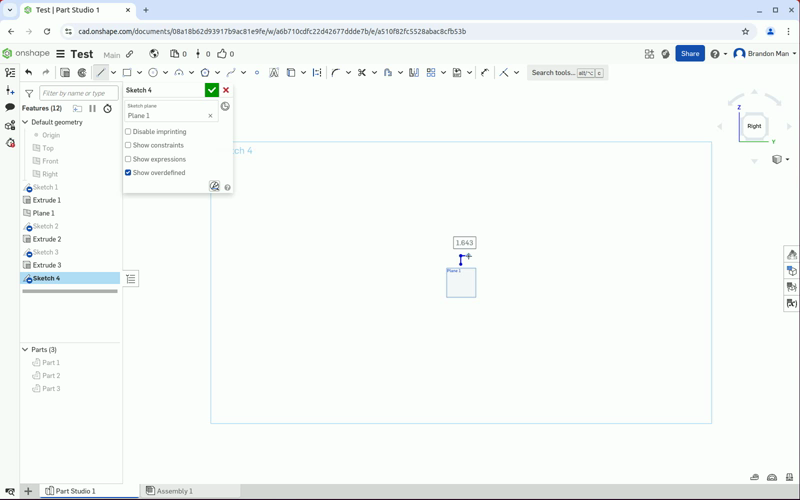
key(a)
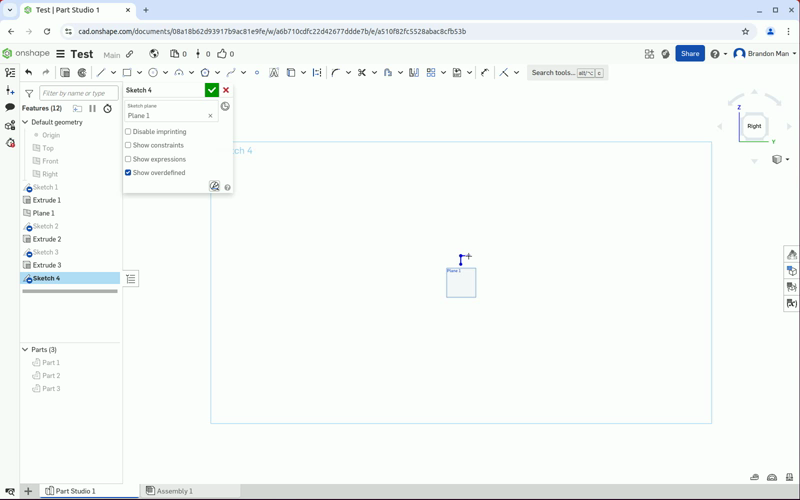
mouse_move(468, 255)
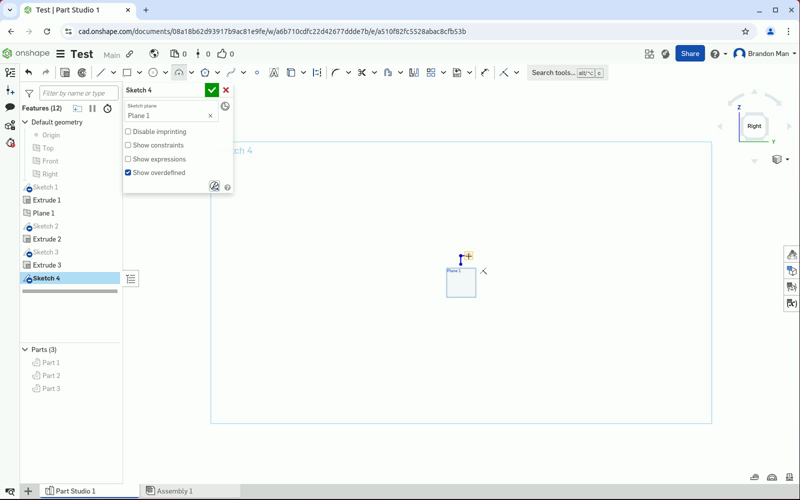
click(468, 255)
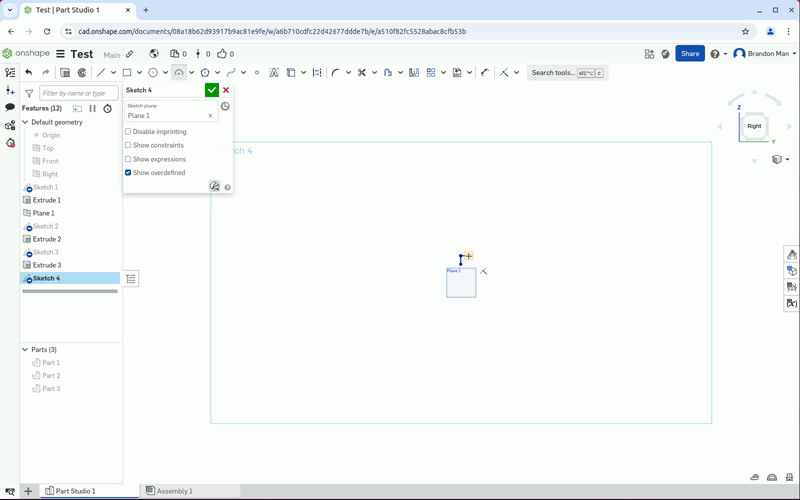
mouse_move(460, 264)
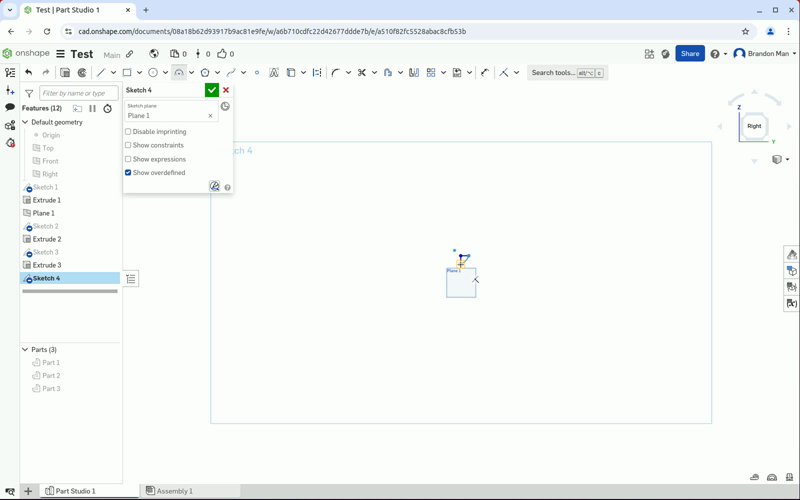
click(460, 264)
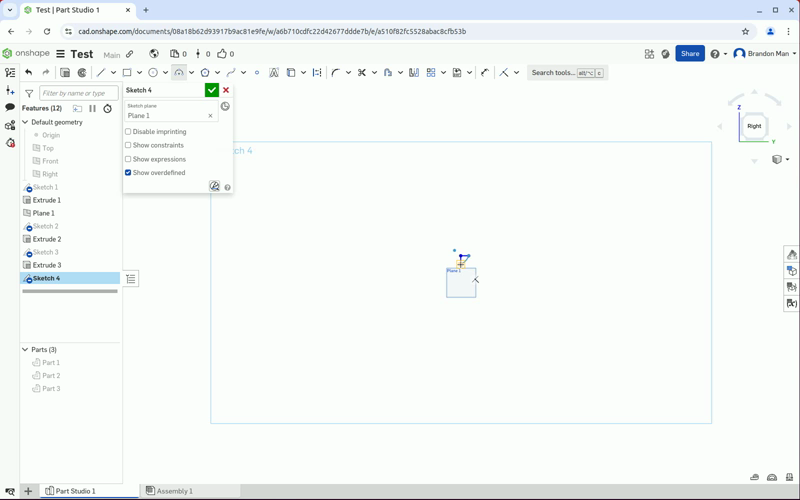
key_down(shift)
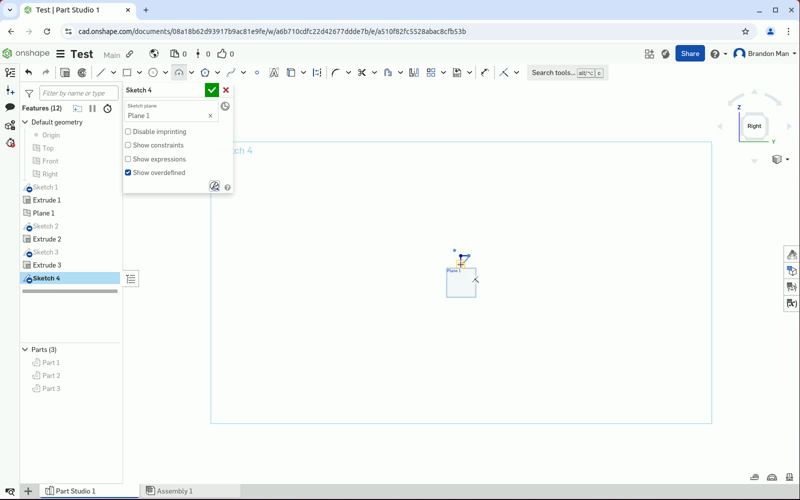
mouse_move(455, 250)
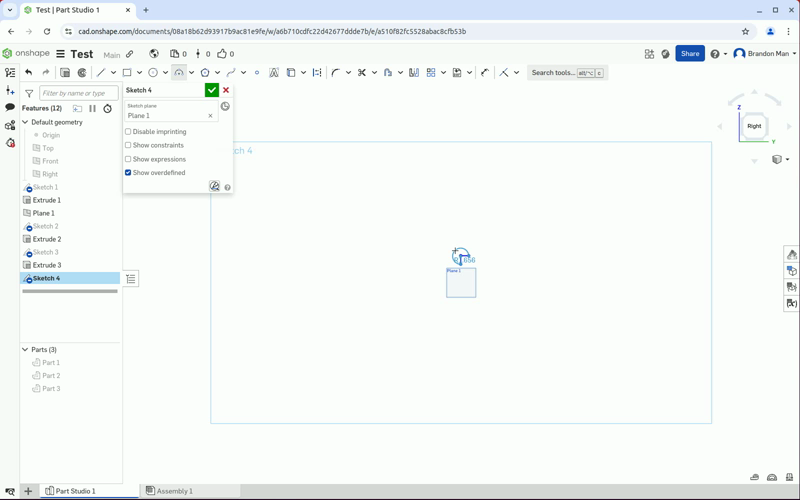
click(455, 250)
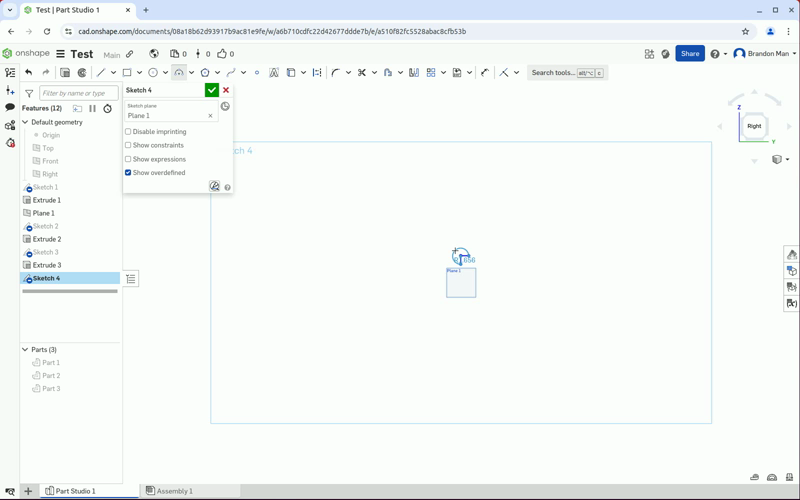
key_up(shift)
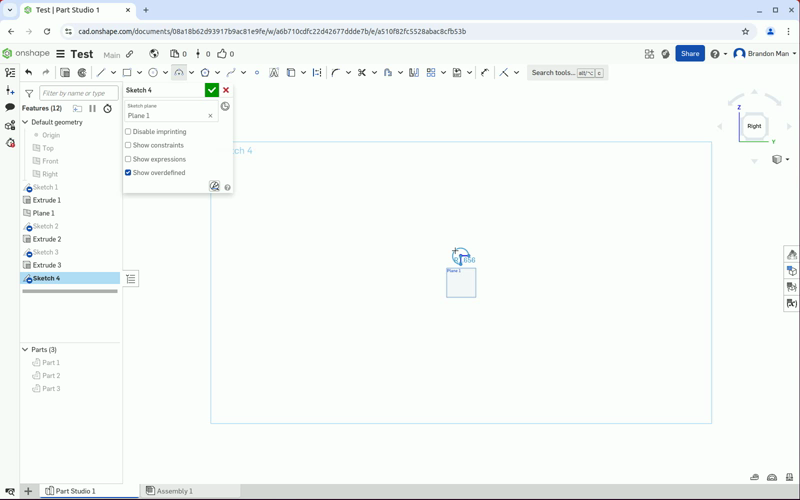
key(esc)
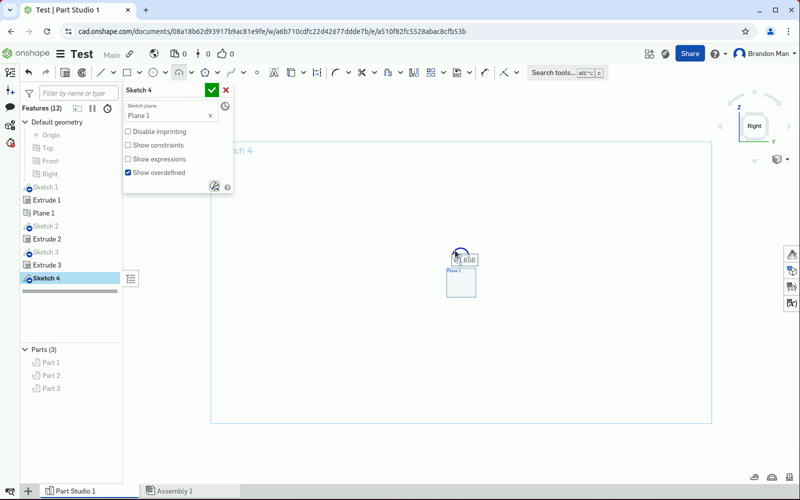
mouse_move(460, 256)
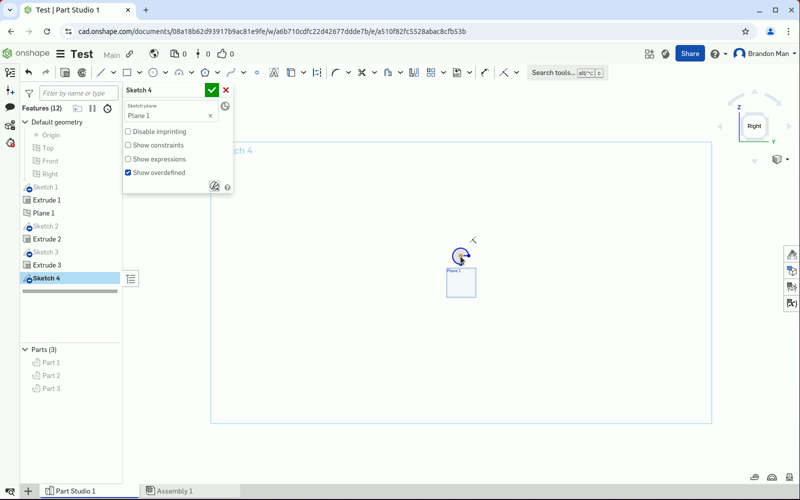
scroll(6)
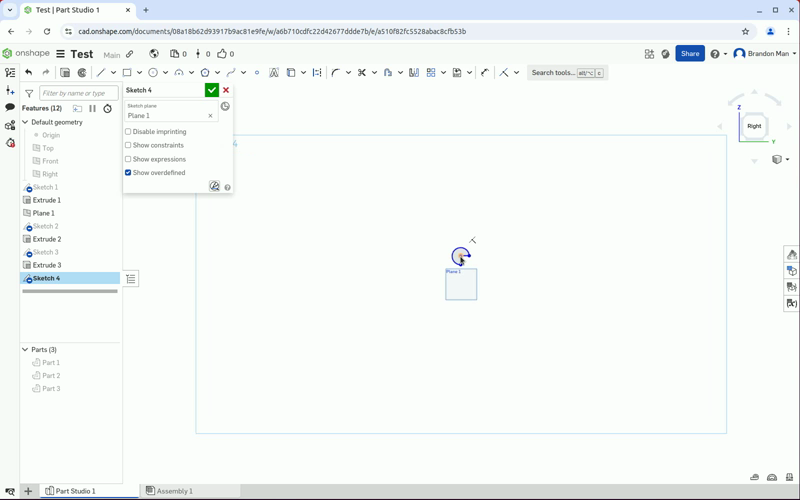
scroll(6)
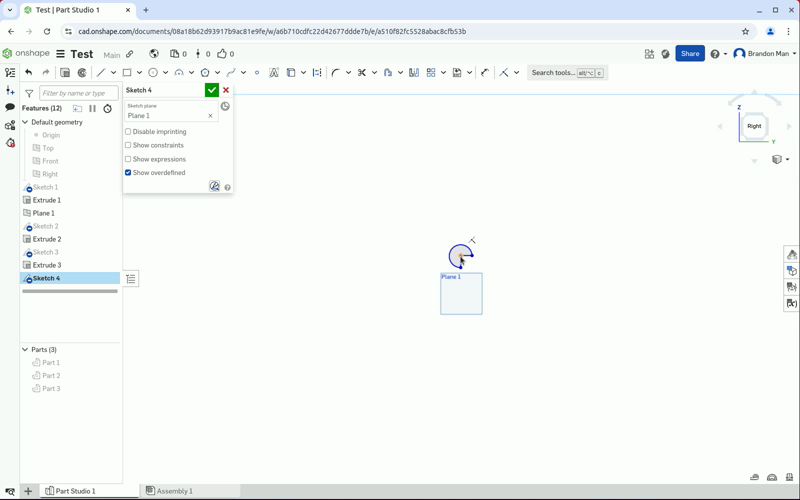
scroll(6)
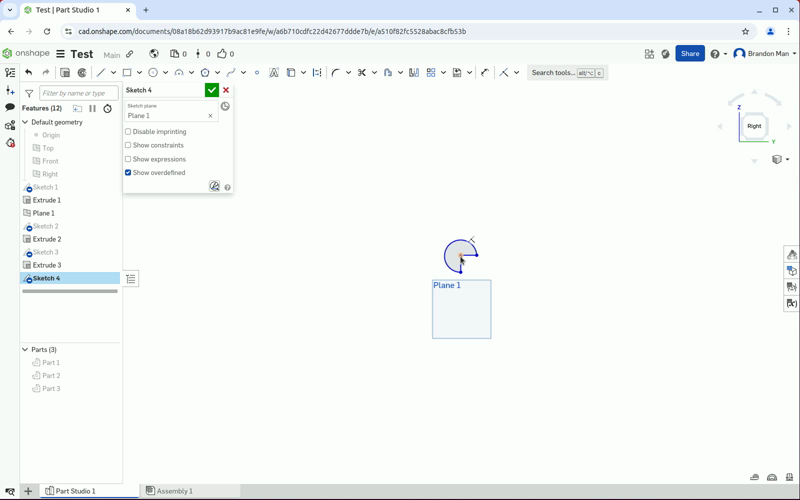
scroll(6)
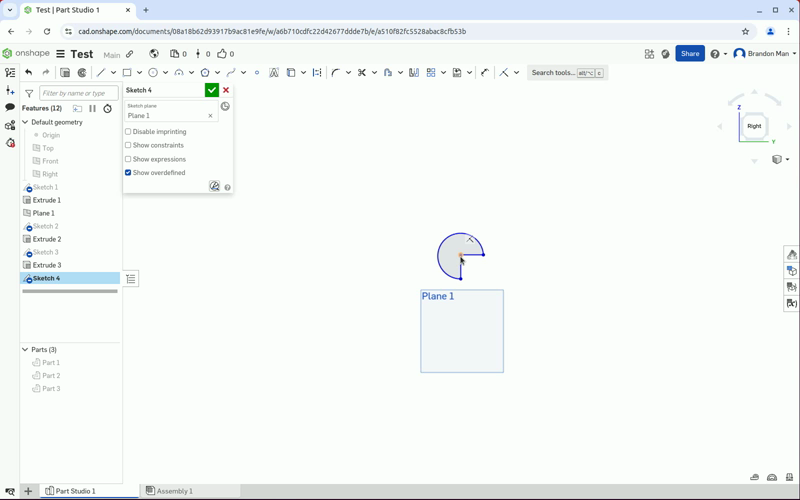
scroll(6)
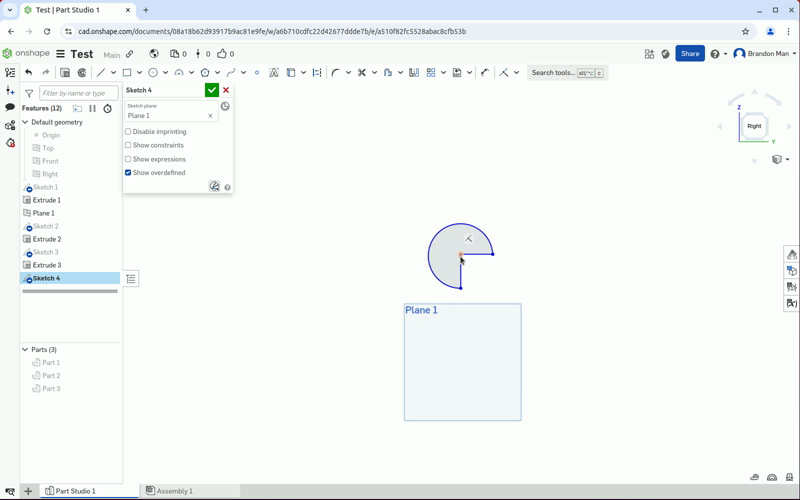
scroll(6)
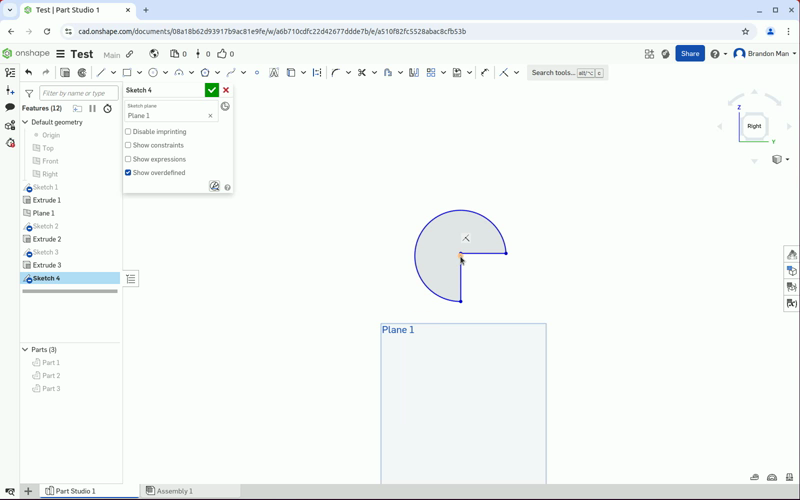
scroll(6)
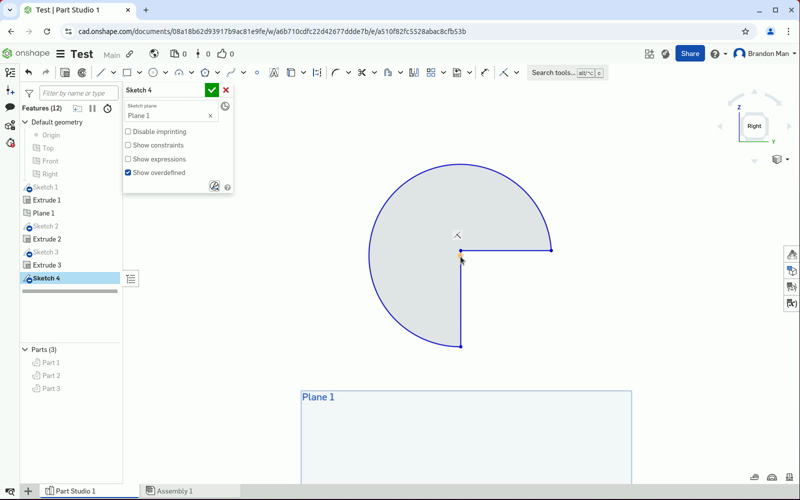
click(460, 256)
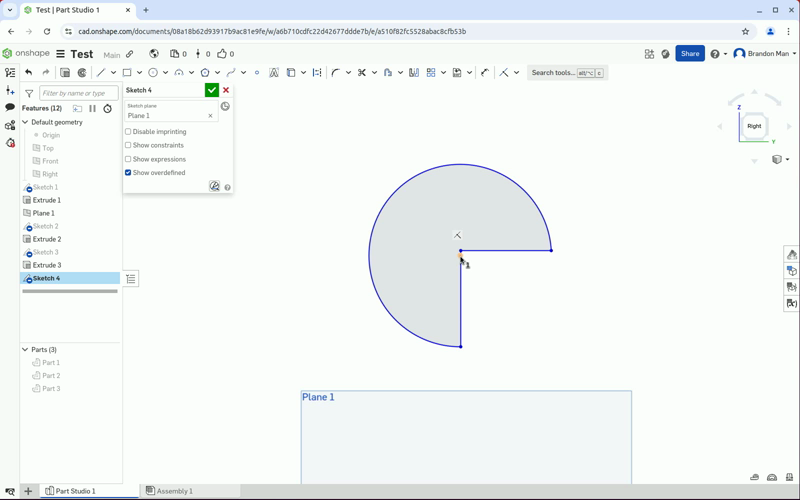
scroll(-6)
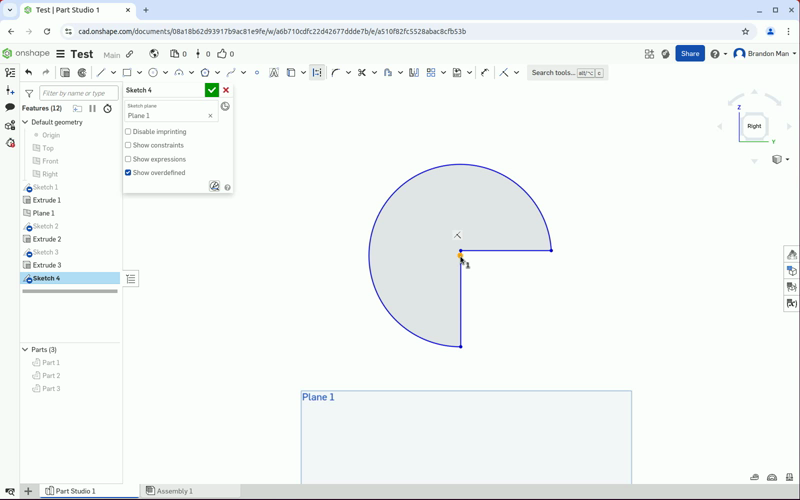
scroll(-6)
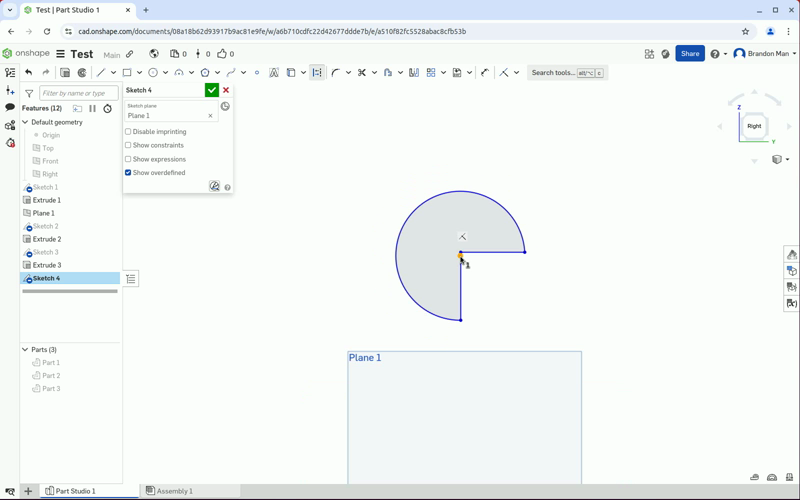
scroll(-6)
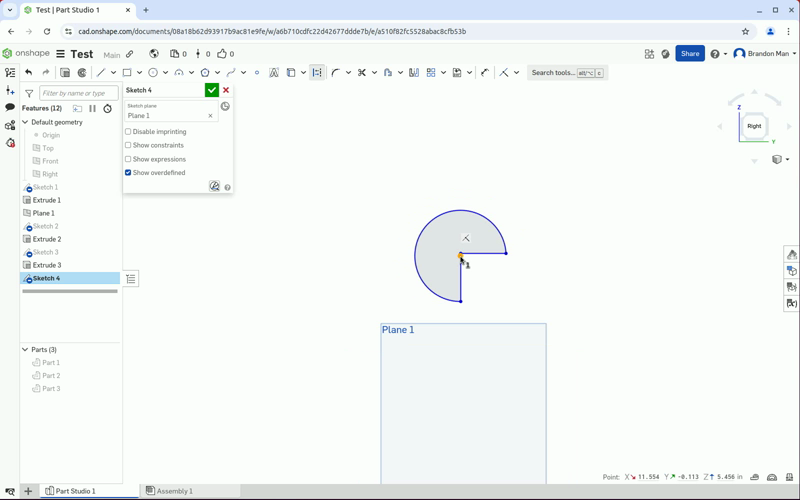
scroll(-6)
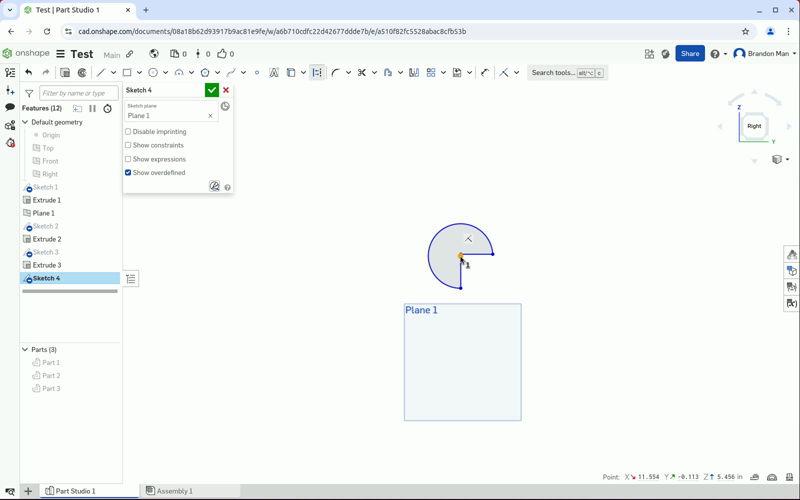
scroll(-6)
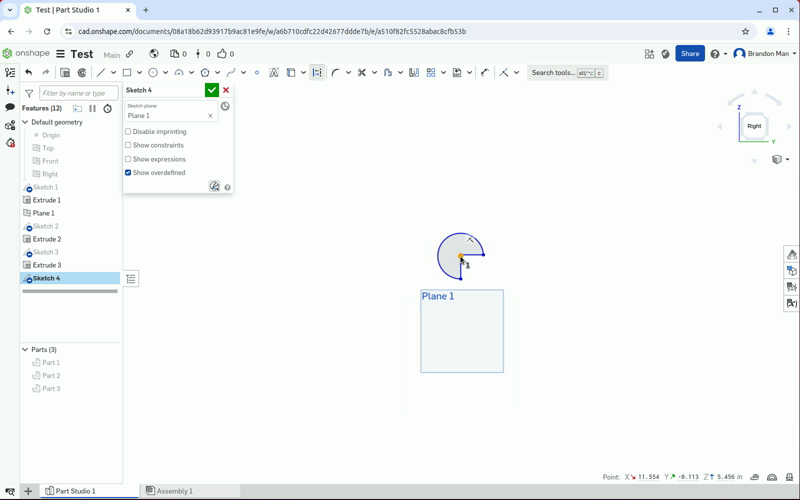
scroll(-6)
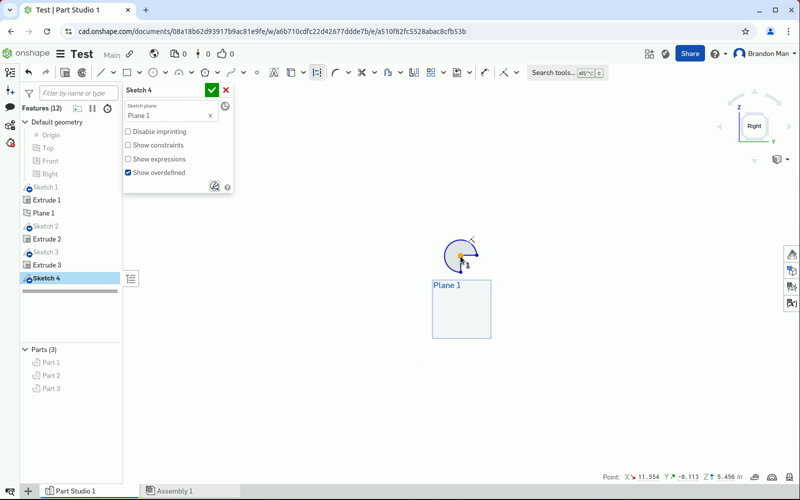
scroll(-6)
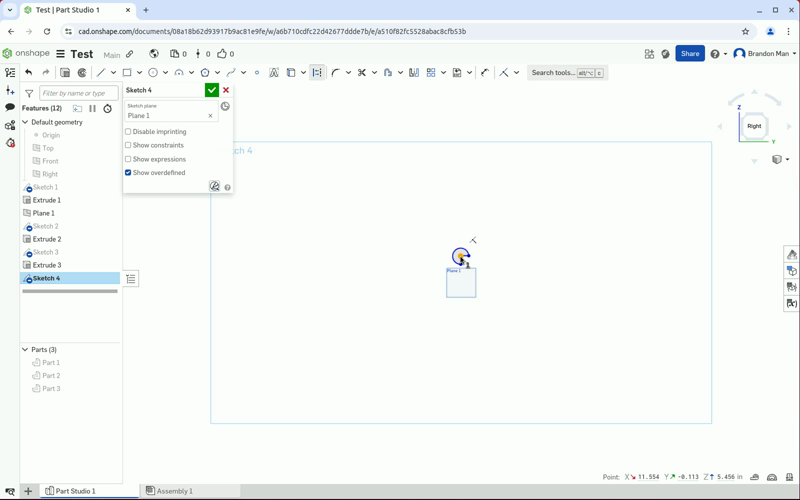
mouse_move(73, 352)
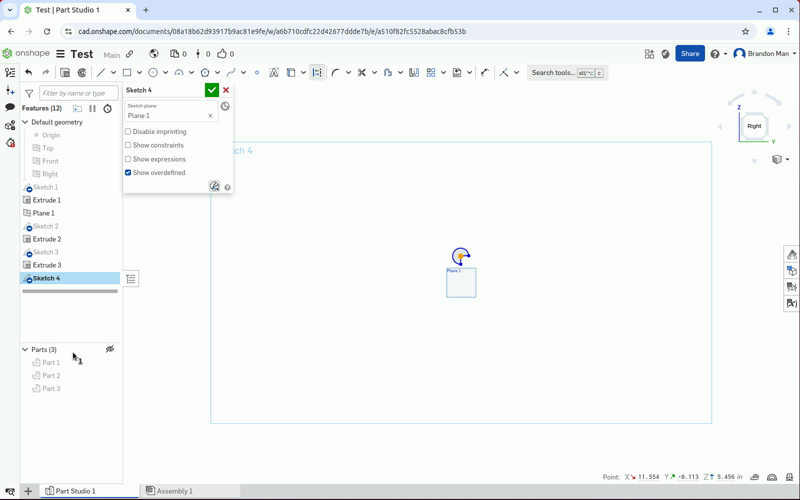
key(shift+y)
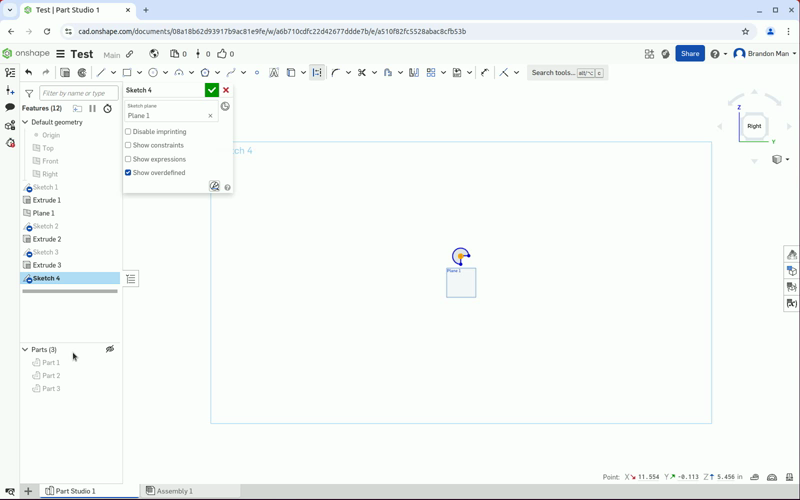
key(shift+e)
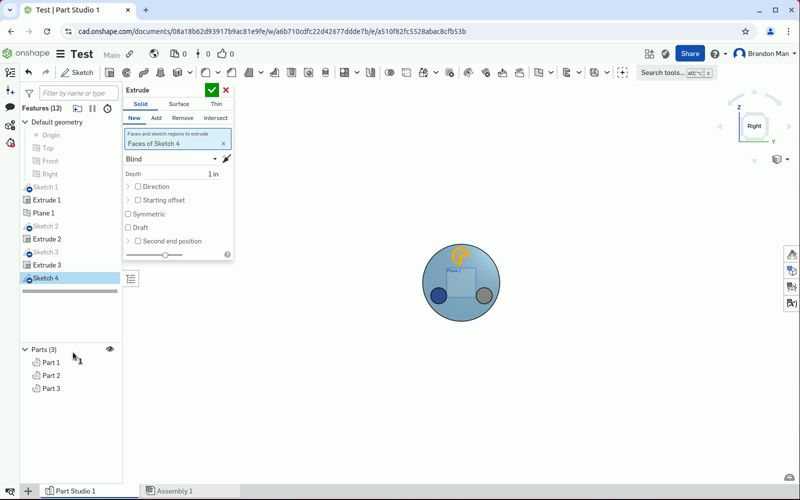
mouse_move(143, 106)
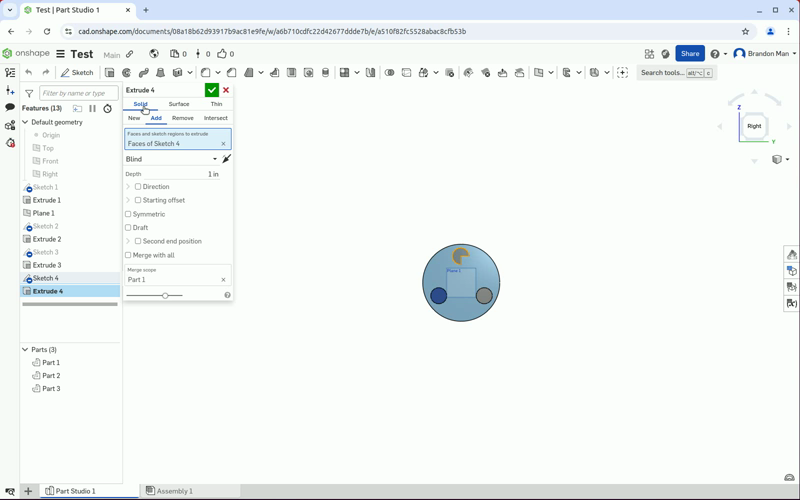
click(143, 106)
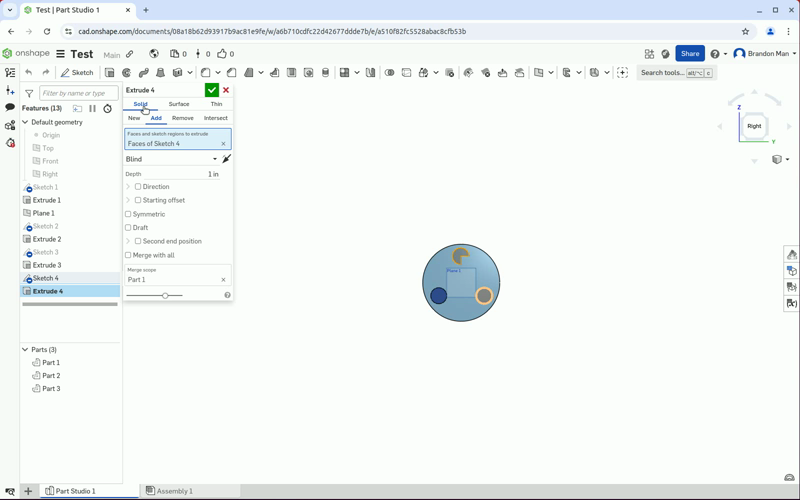
mouse_move(137, 120)
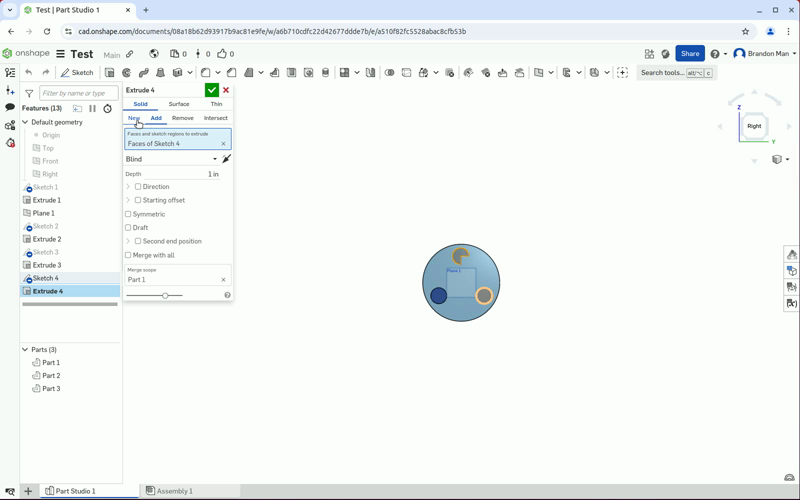
click(137, 120)
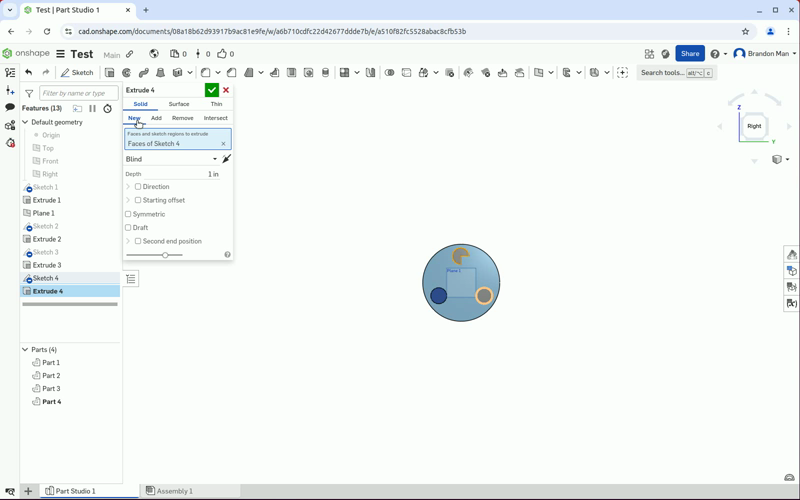
key(tab, 4)
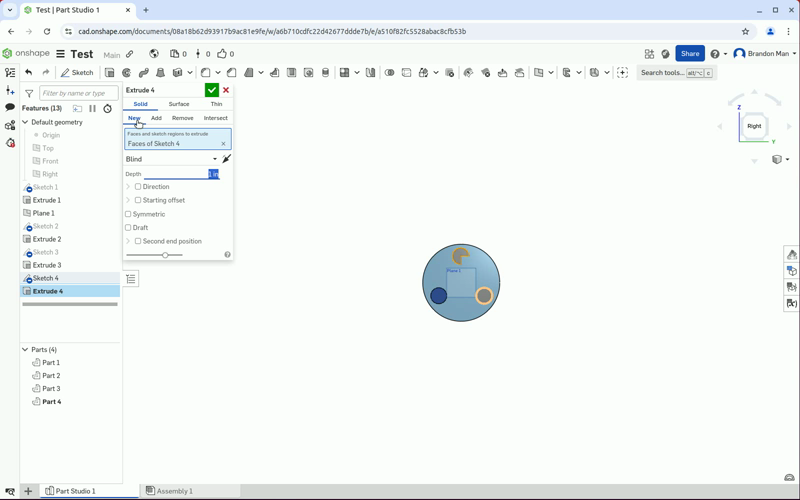
text(11.554)
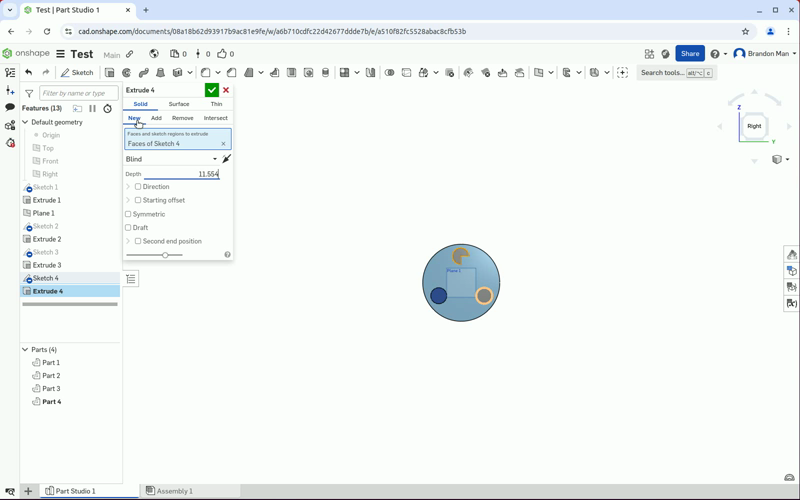
key(enter)
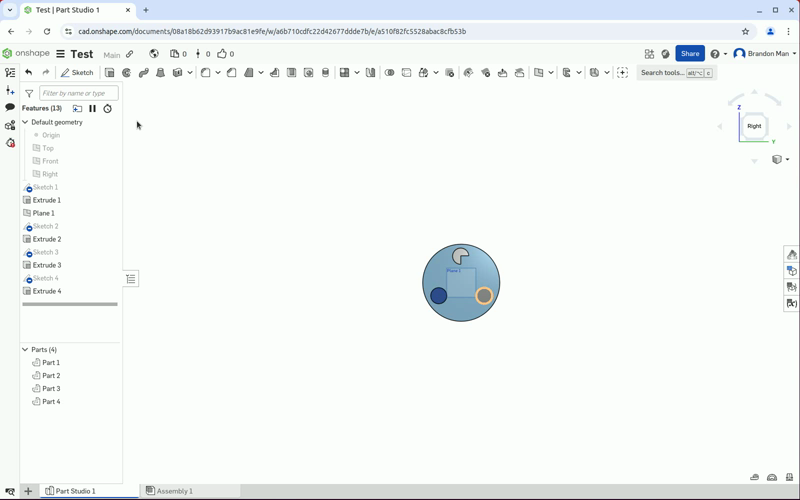
key(shift+h)
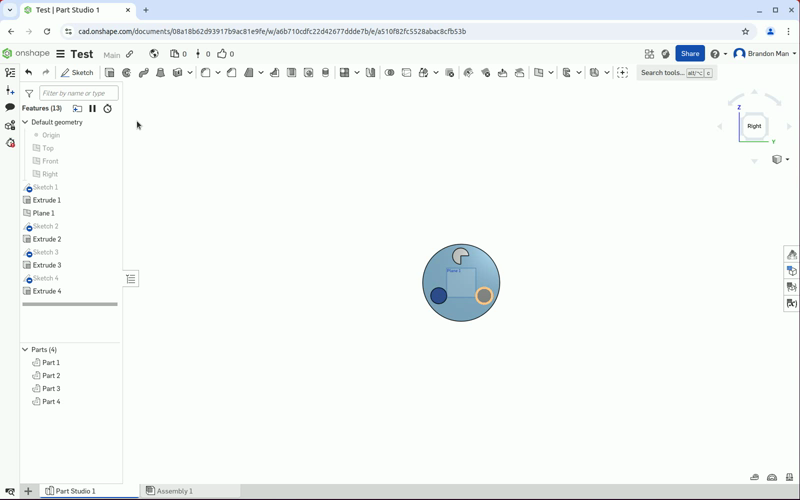
key(shift+h)
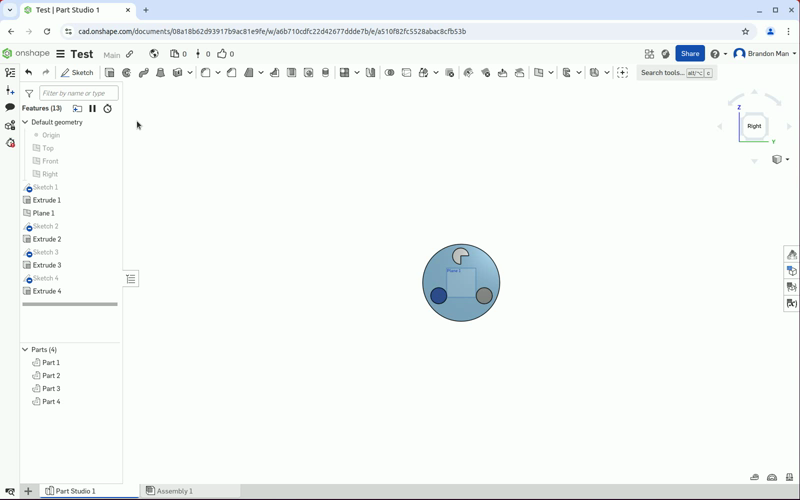
mouse_move(73, 189)
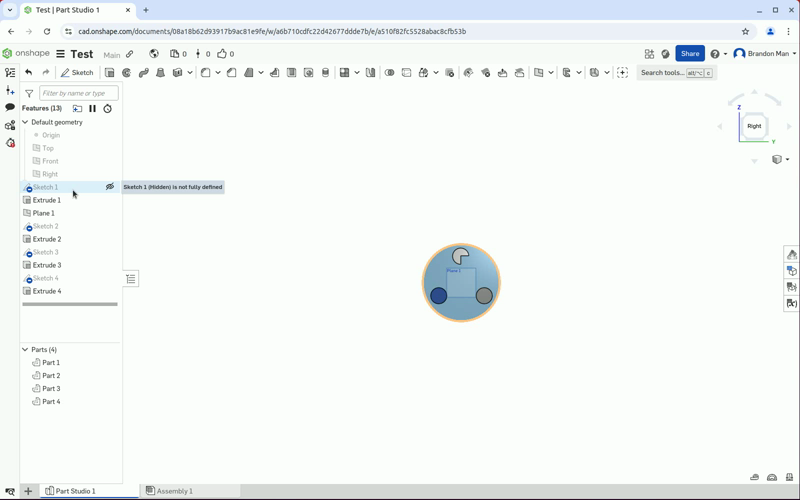
click(73, 189)
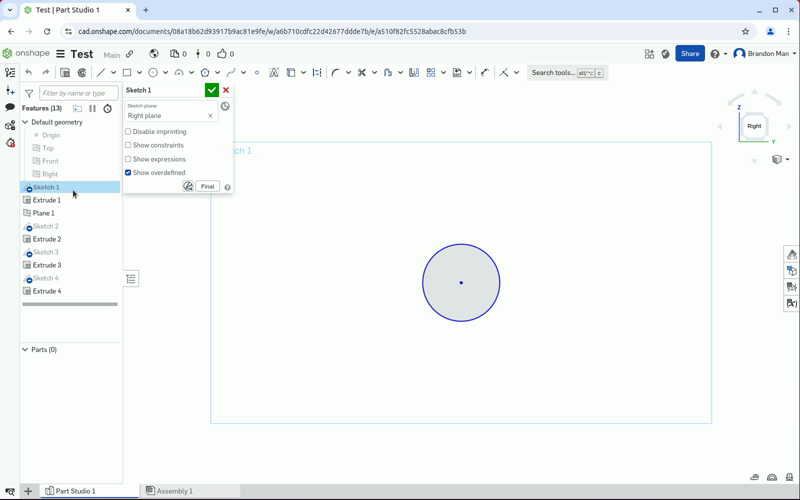
mouse_move(229, 92)
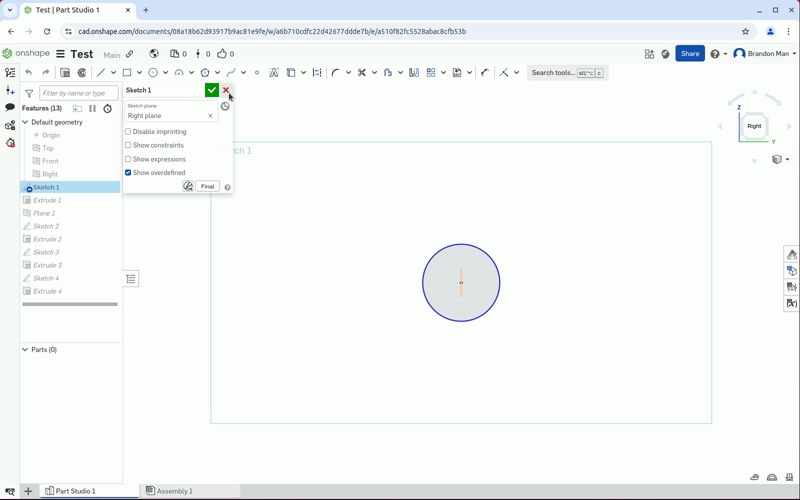
click(229, 92)
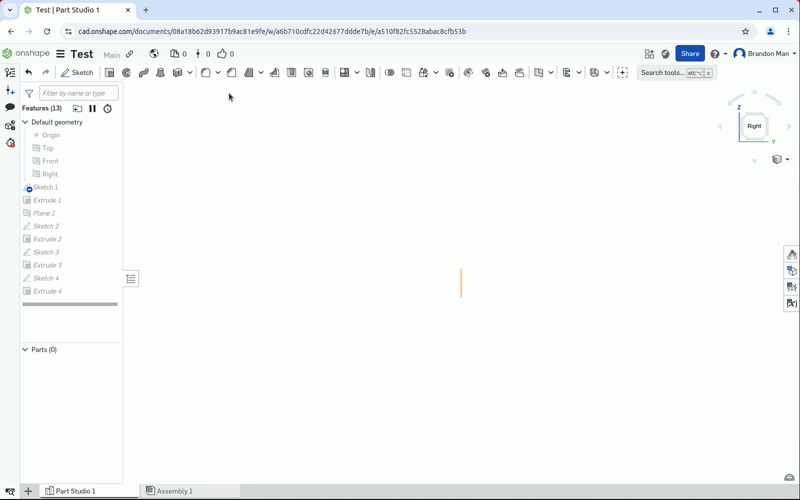
key(shift+s)
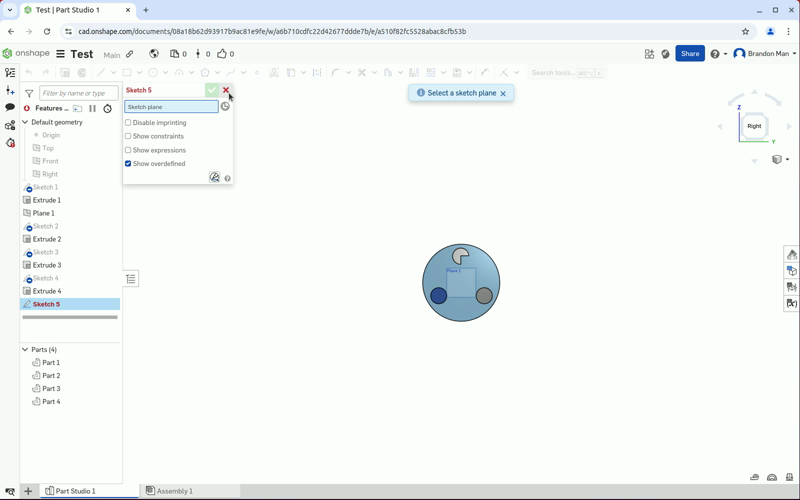
mouse_move(73, 215)
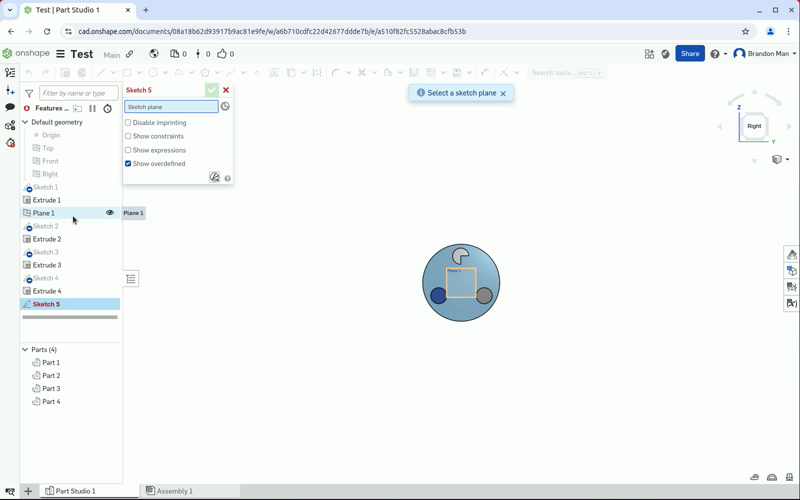
click(73, 215)
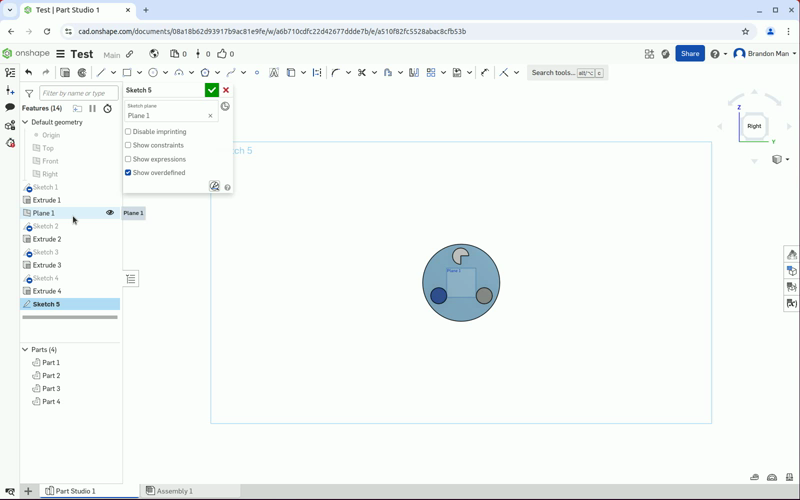
mouse_move(73, 352)
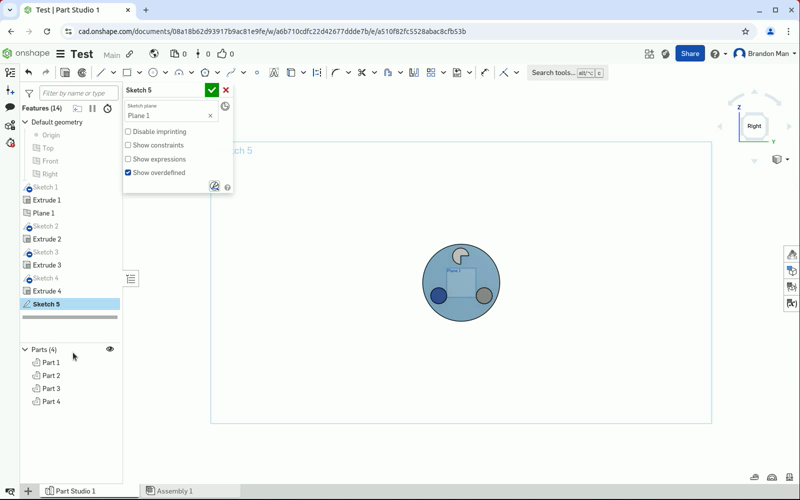
key(y)
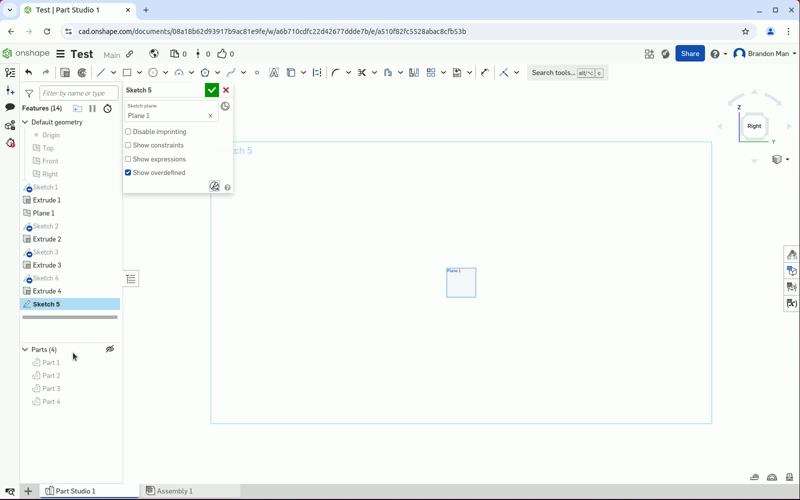
key(a)
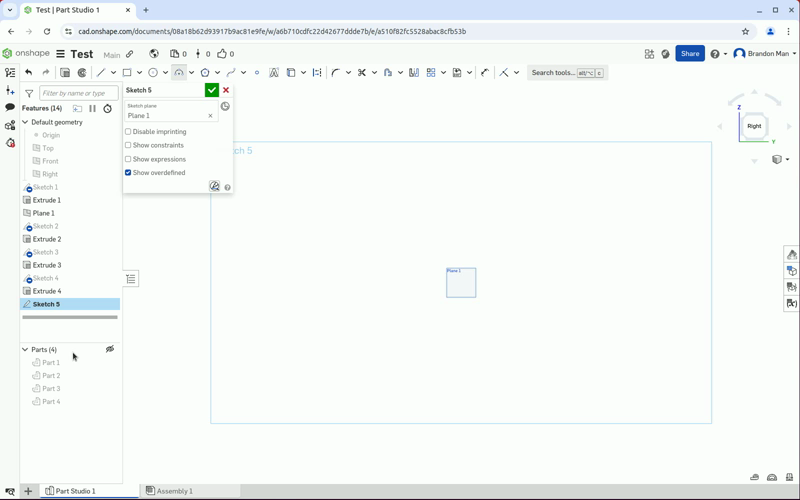
key_down(shift)
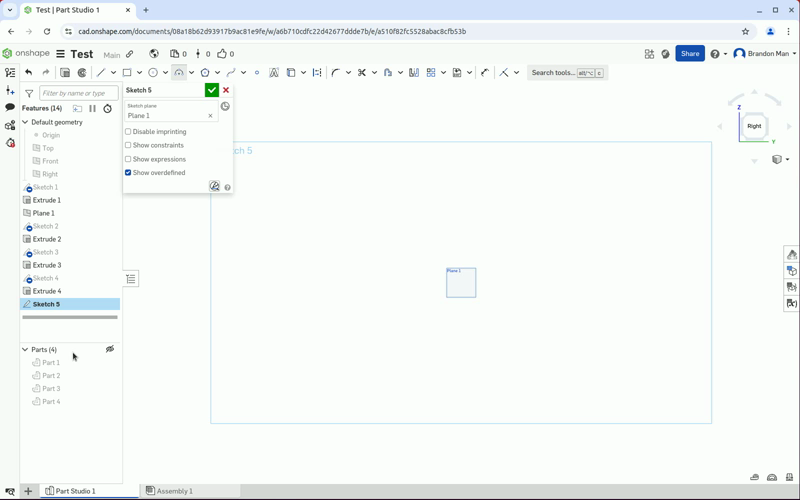
mouse_move(460, 264)
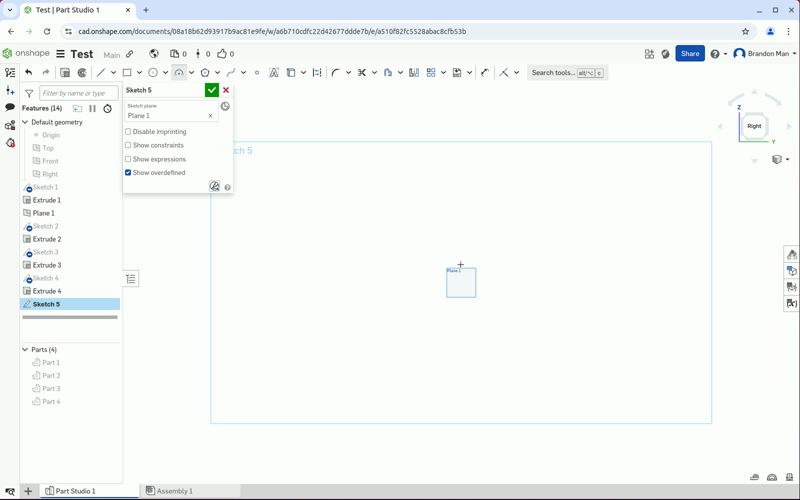
click(460, 264)
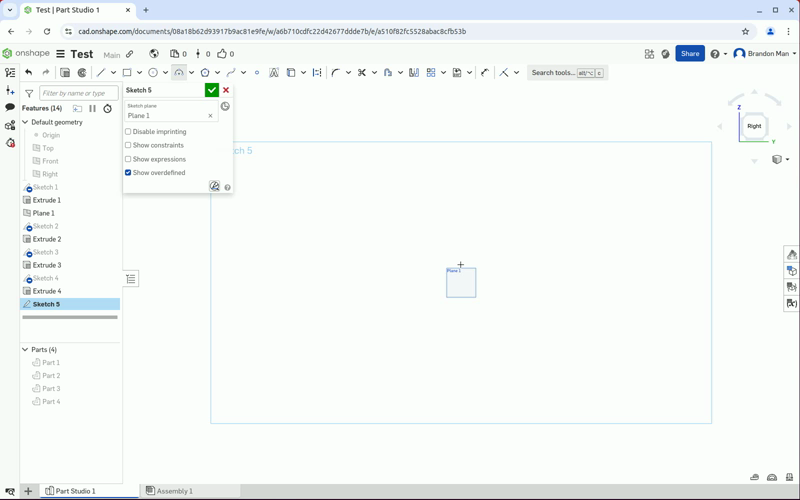
key_up(shift)
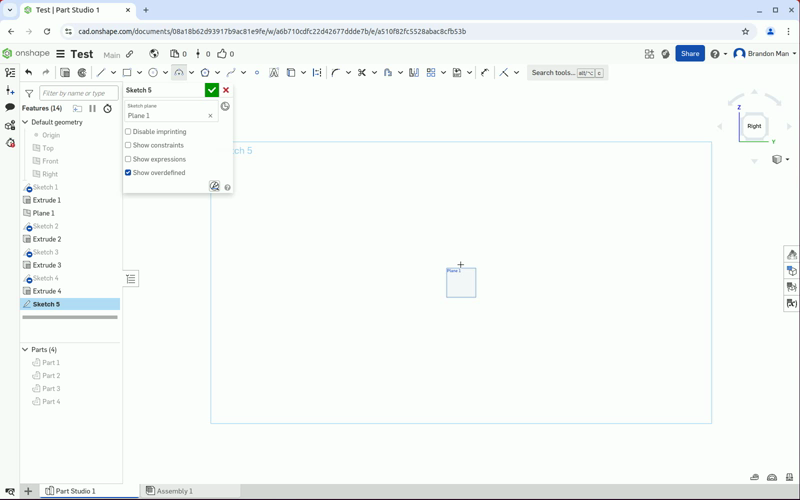
key_down(shift)
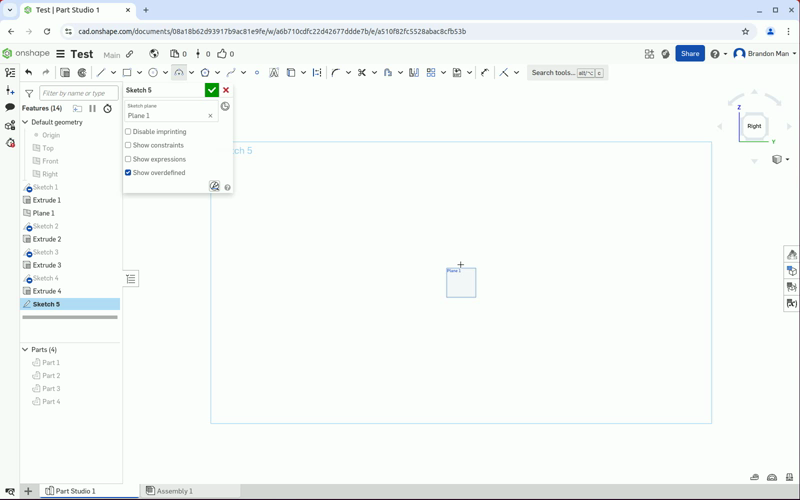
mouse_move(468, 255)
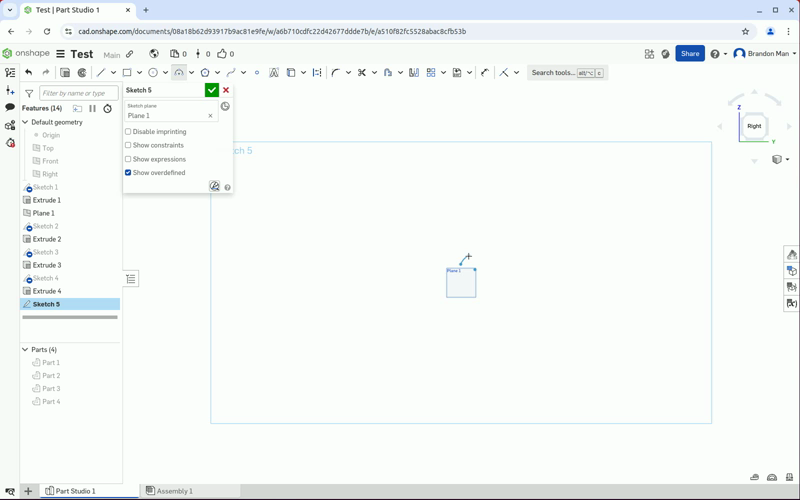
click(468, 255)
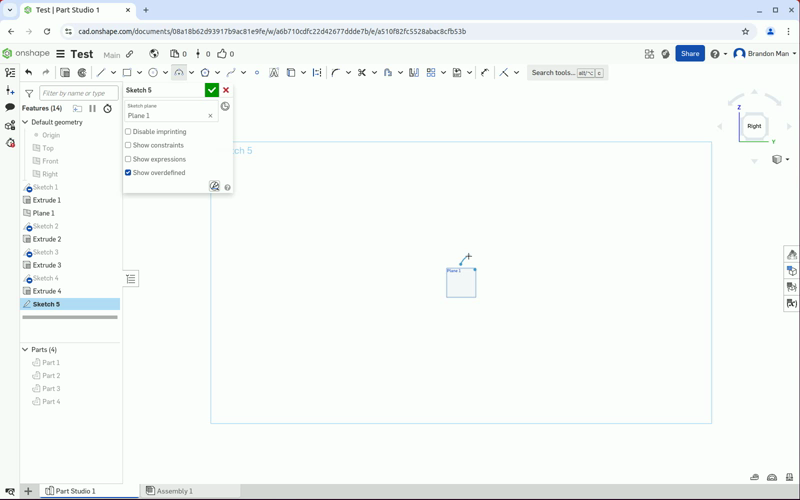
mouse_move(466, 261)
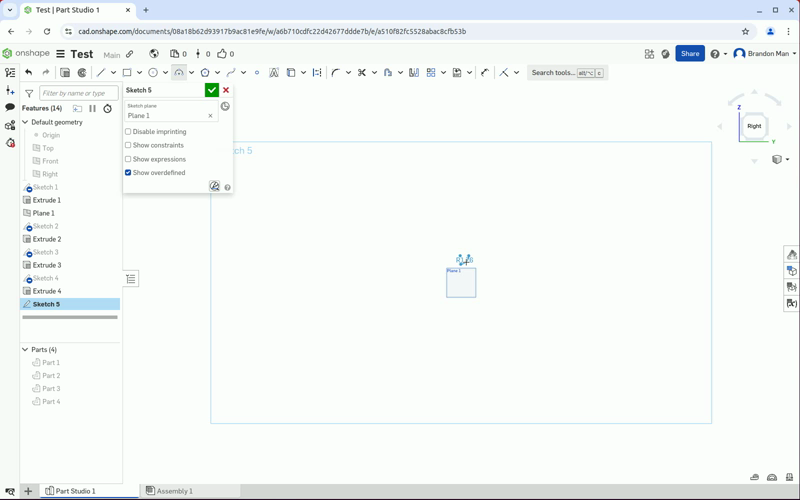
click(466, 261)
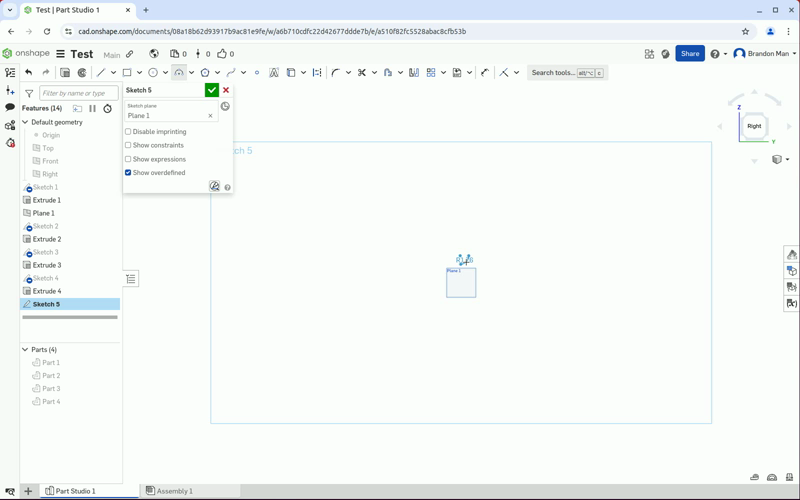
key_up(shift)
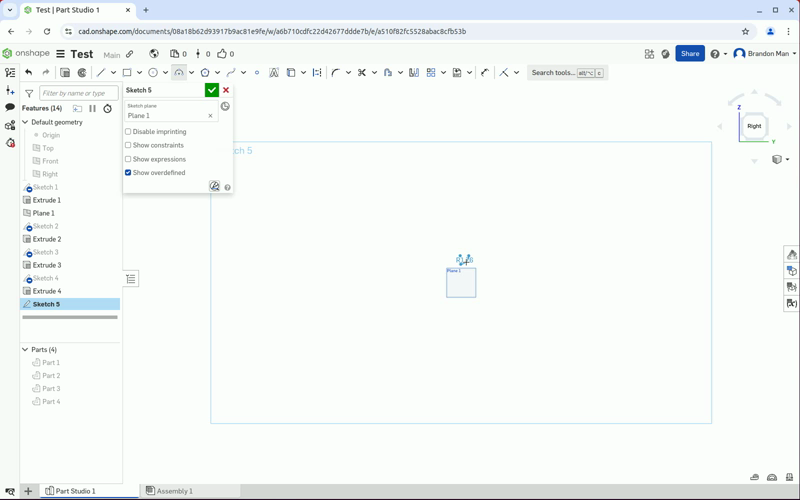
key(esc)
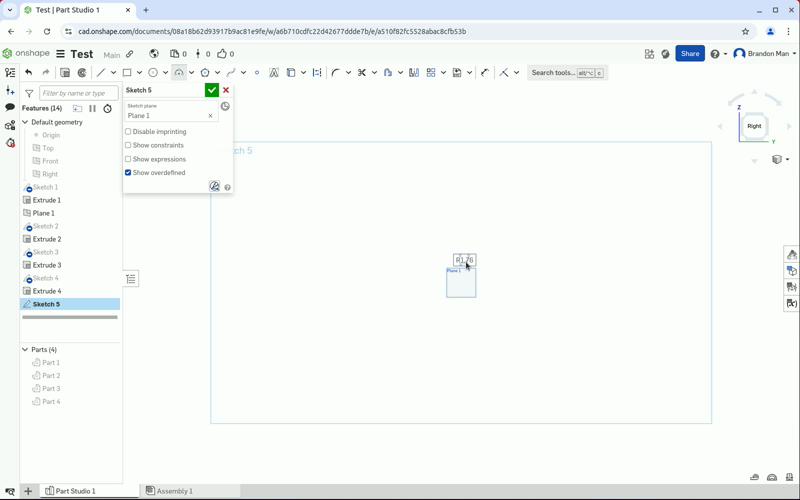
key(l)
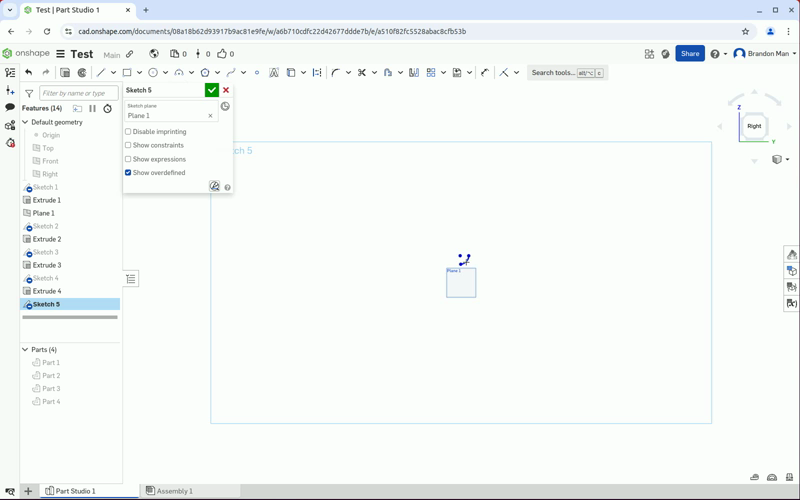
mouse_move(468, 255)
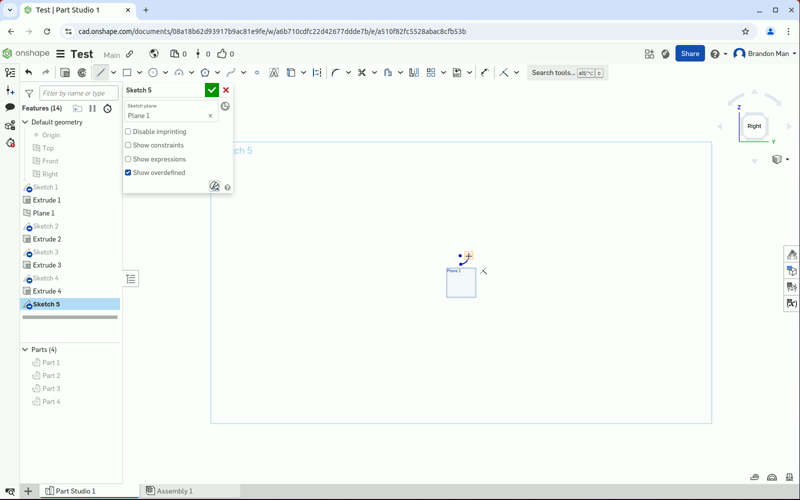
click(468, 255)
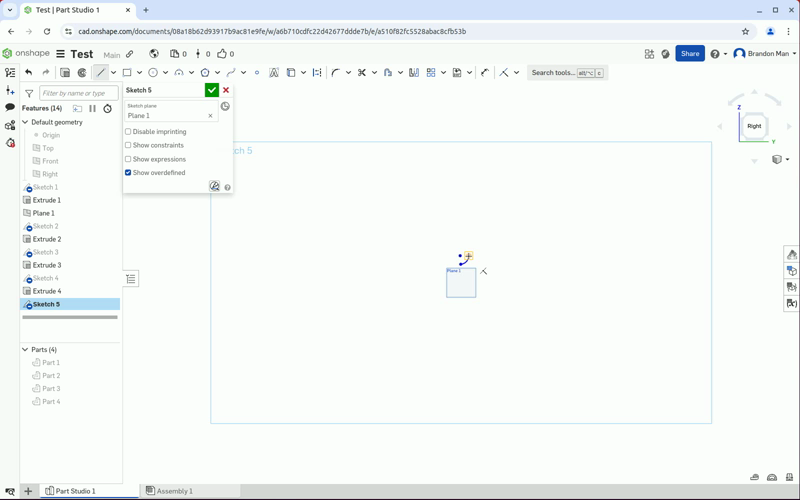
key_down(shift)
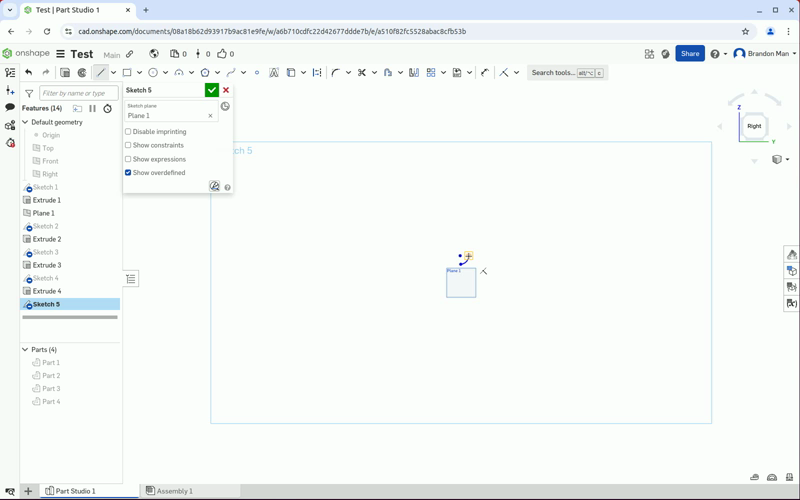
mouse_move(498, 255)
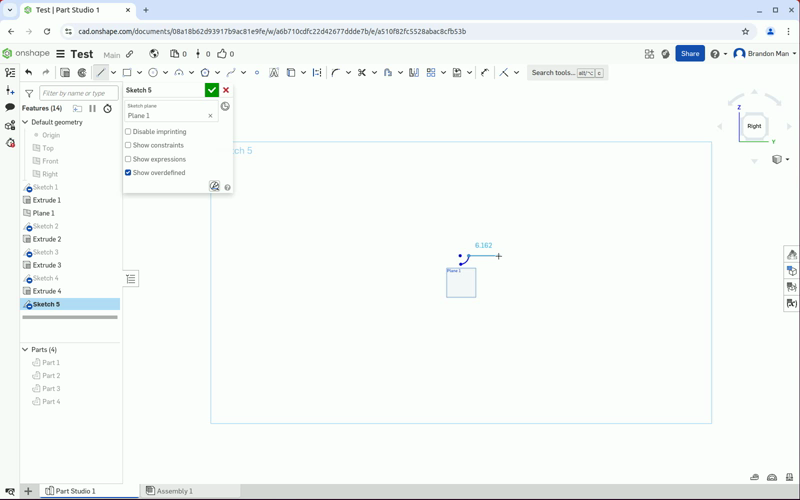
mouse_move(460, 255)
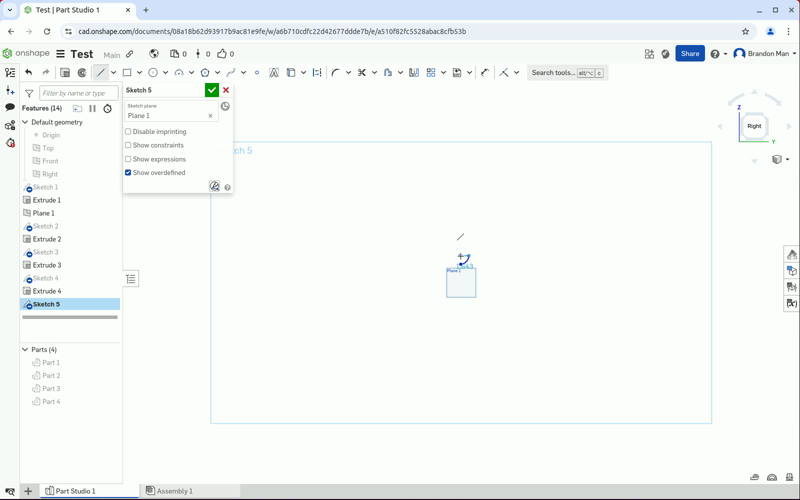
click(460, 255)
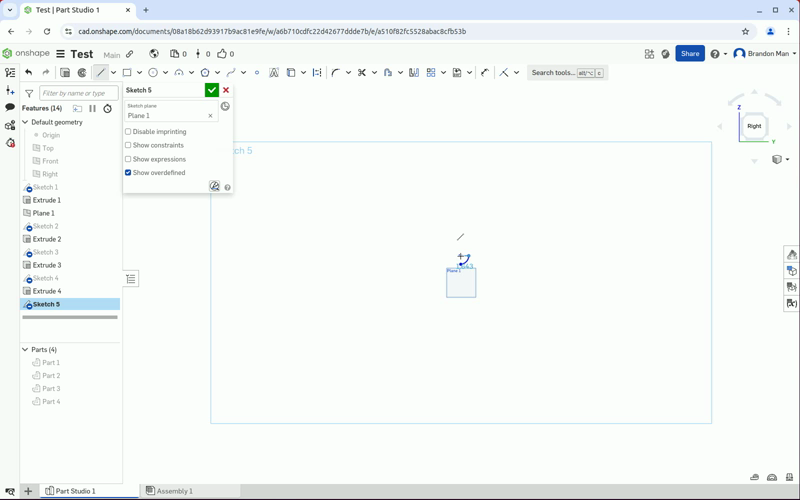
key_up(shift)
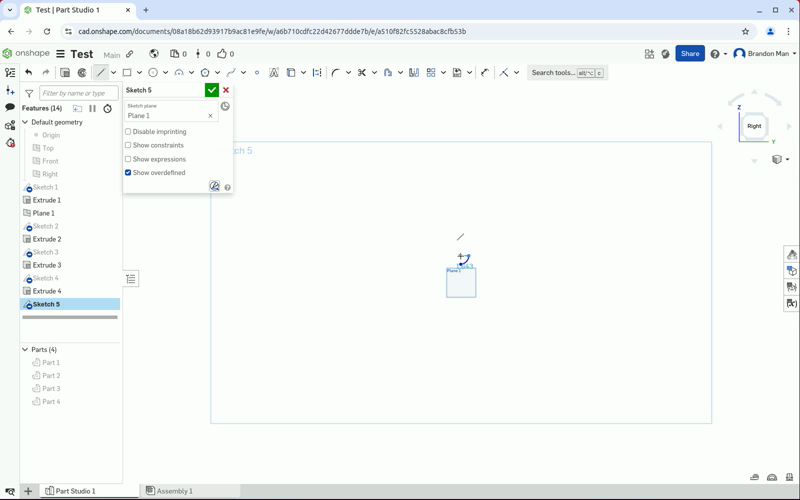
mouse_move(490, 255)
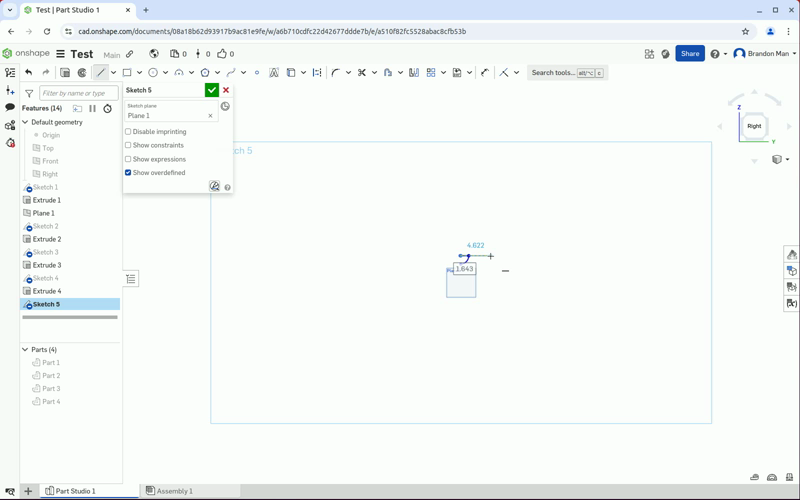
key_down(shift)
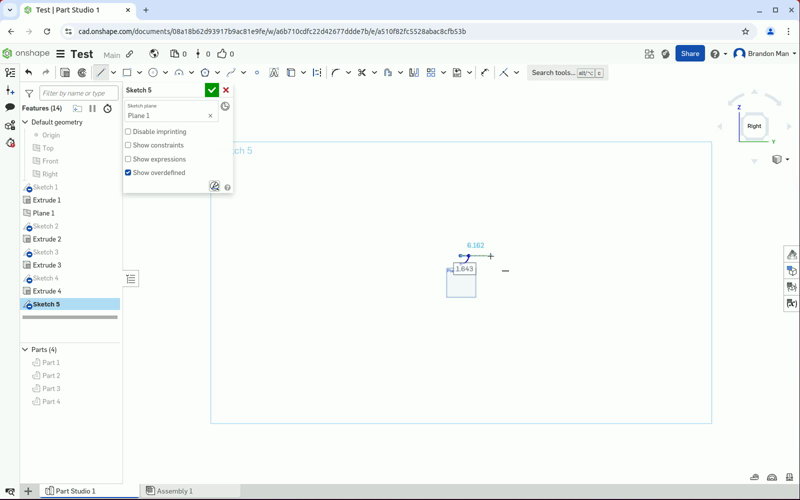
mouse_move(460, 264)
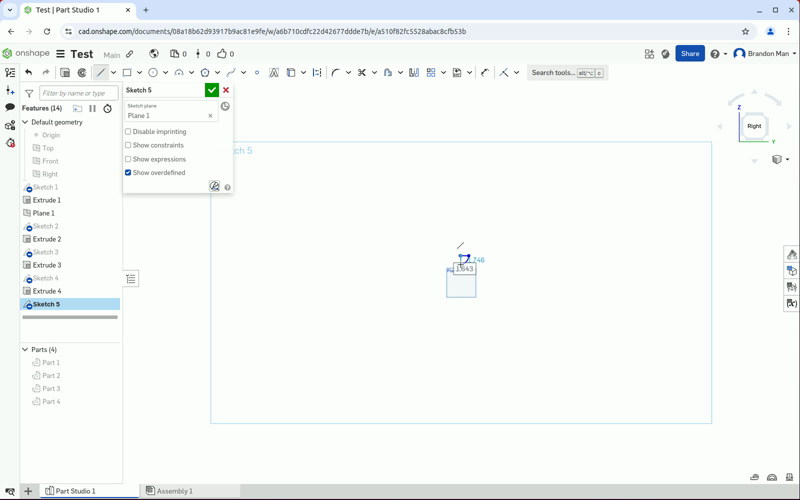
key_up(shift)
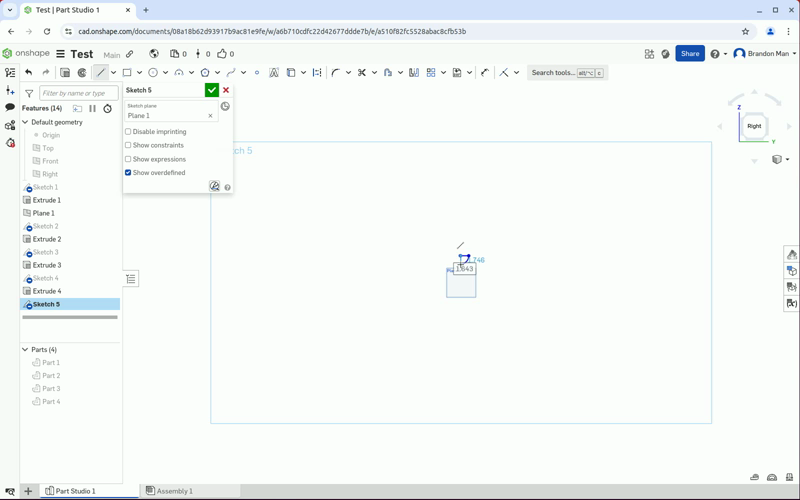
click(460, 264)
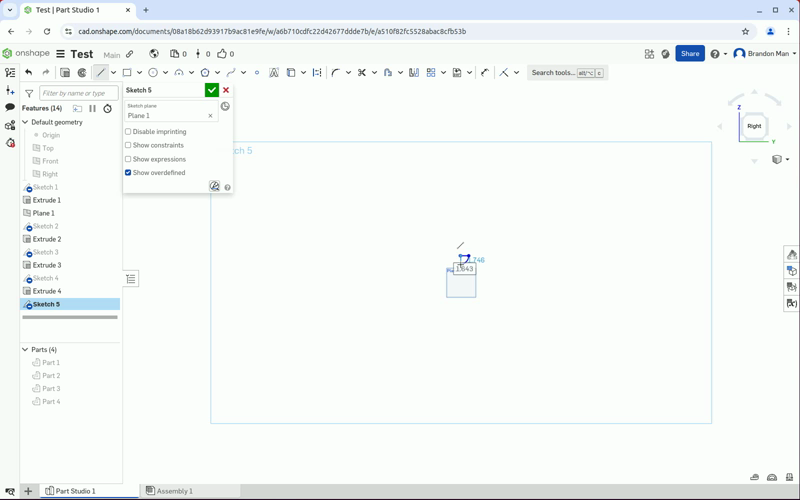
key(esc)
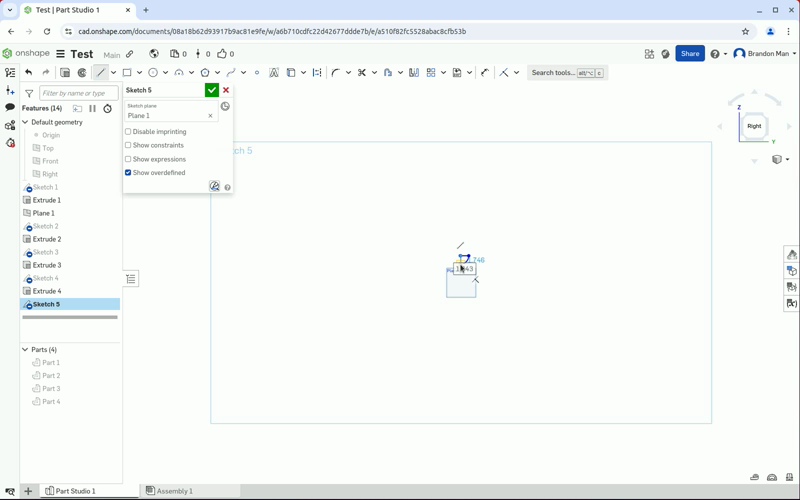
mouse_move(463, 262)
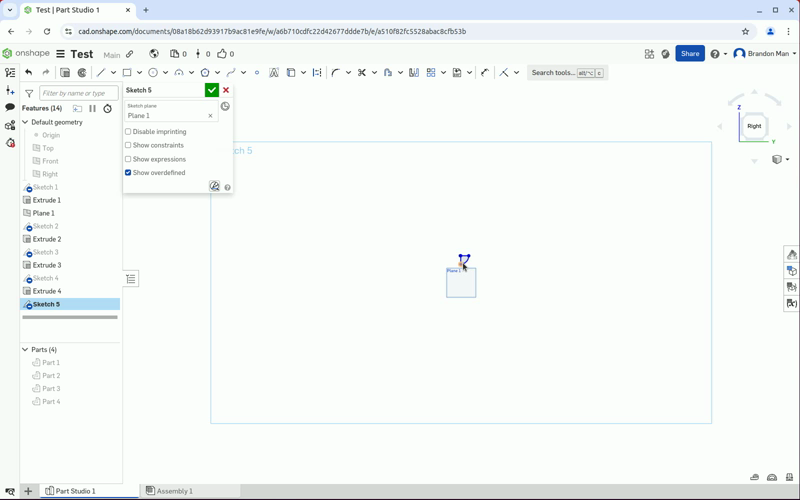
scroll(6)
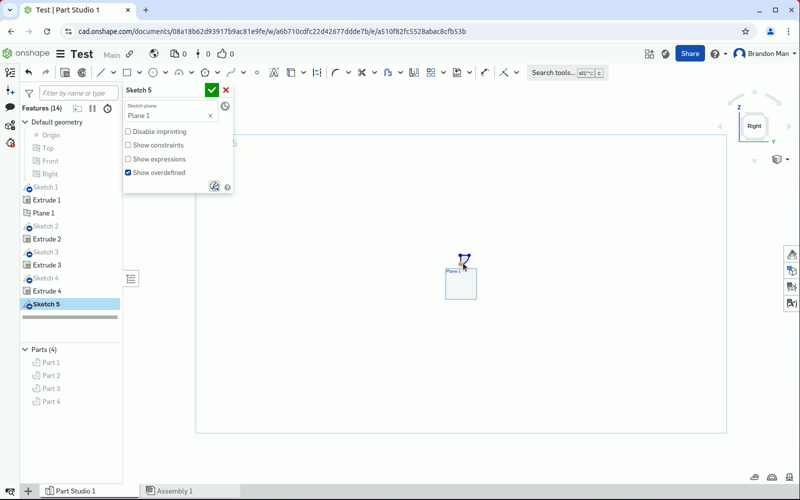
scroll(6)
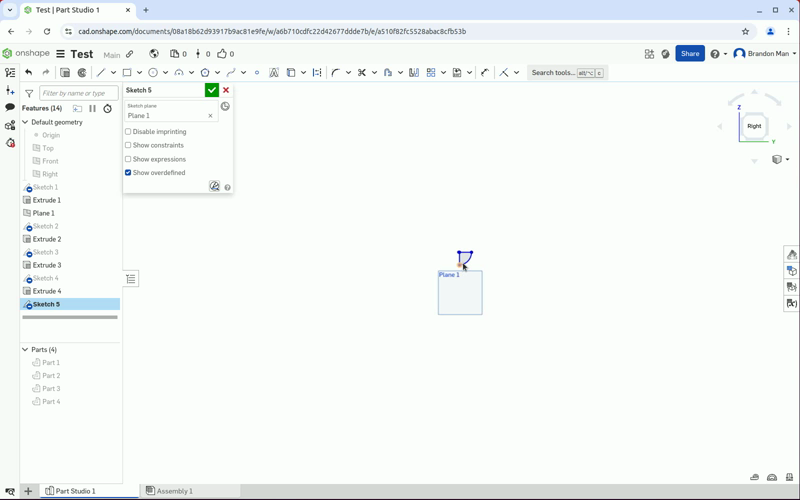
scroll(6)
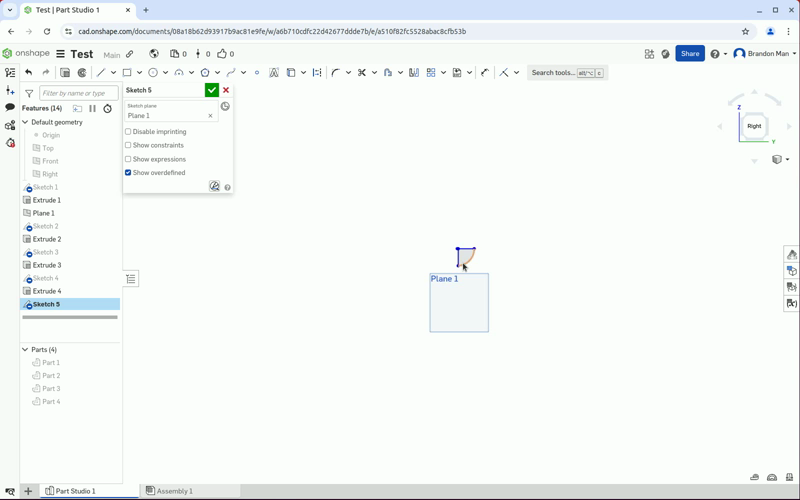
scroll(6)
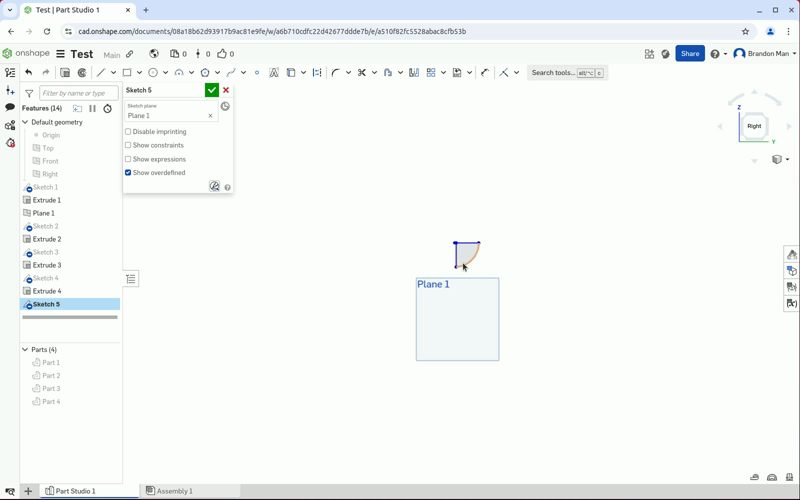
scroll(6)
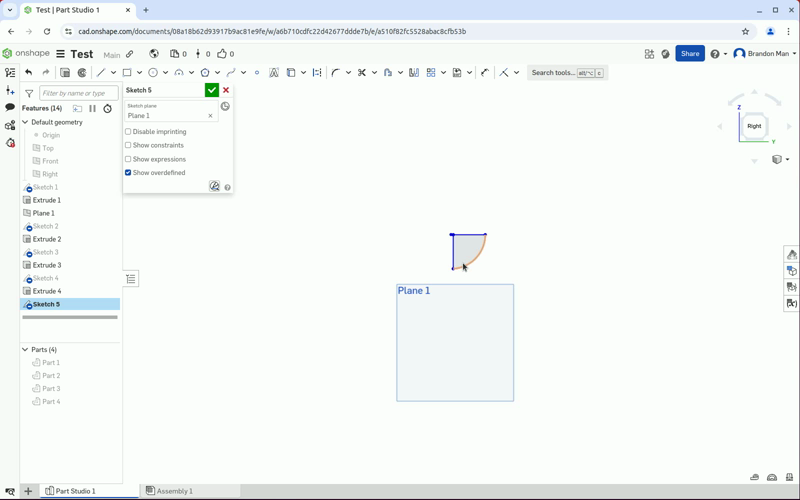
scroll(6)
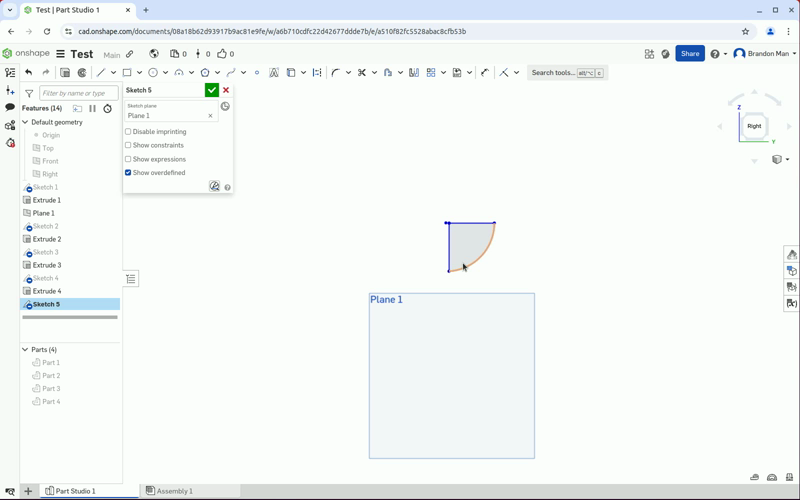
scroll(6)
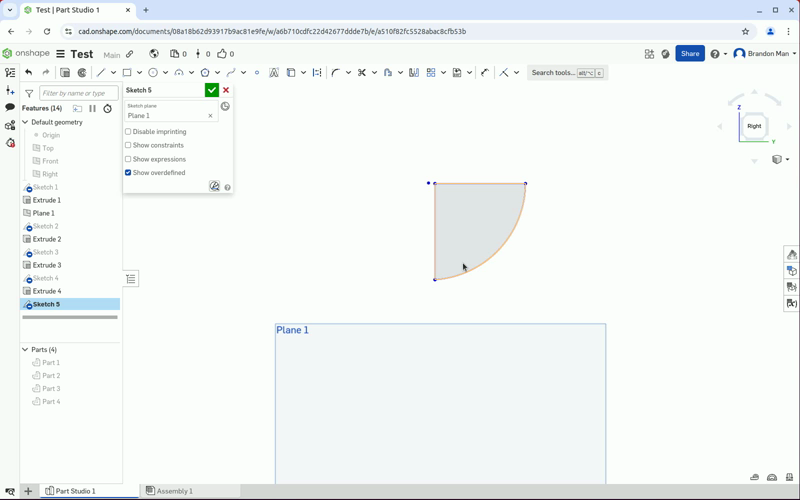
click(463, 262)
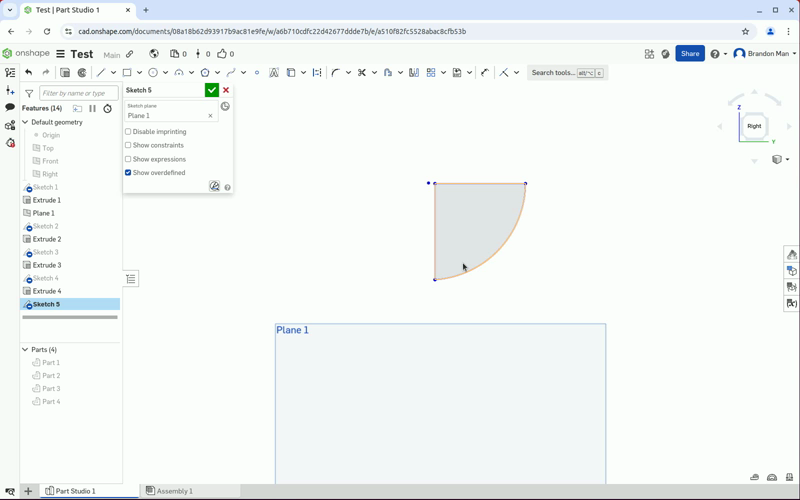
scroll(-6)
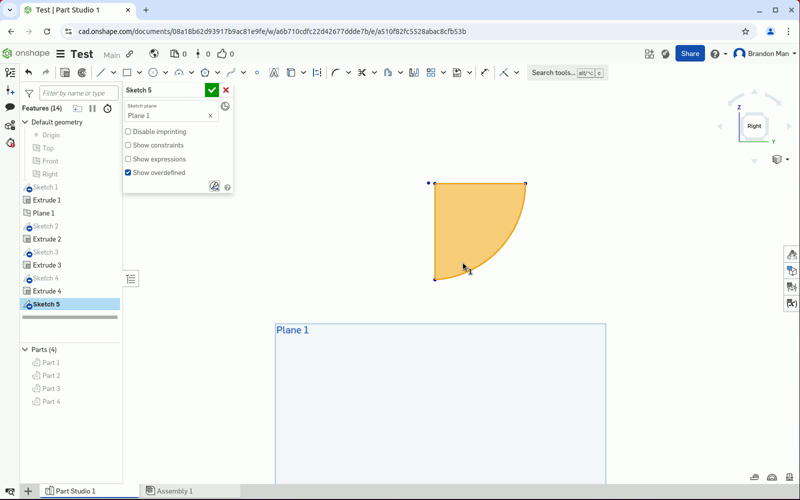
scroll(-6)
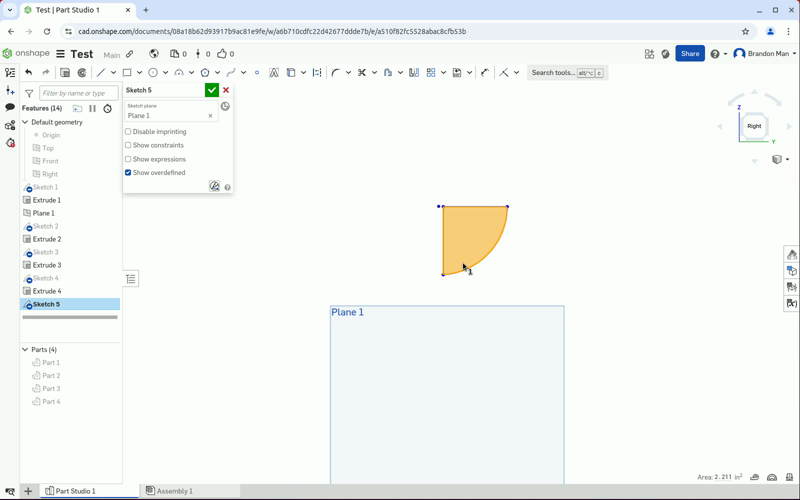
scroll(-6)
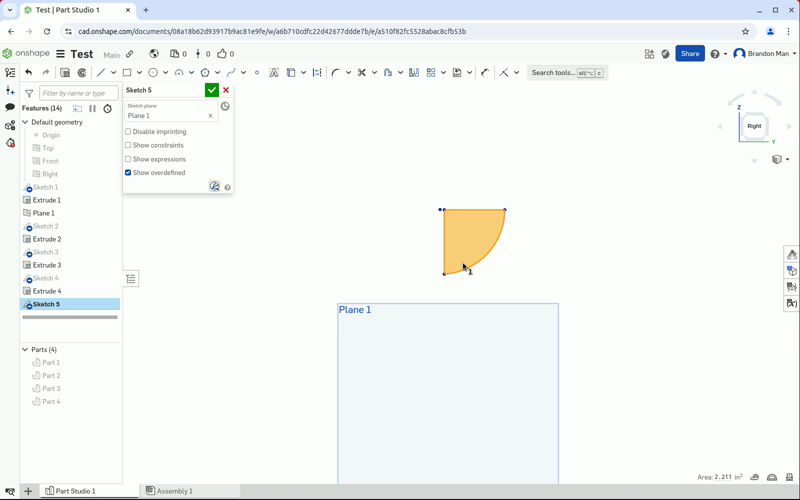
scroll(-6)
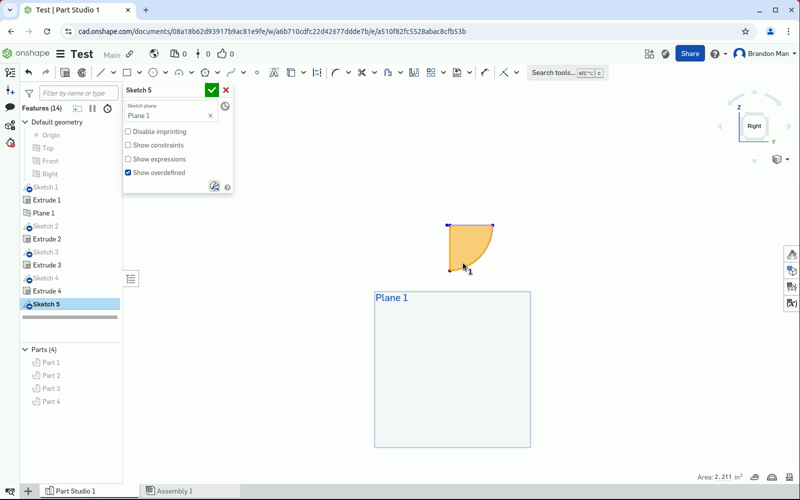
scroll(-6)
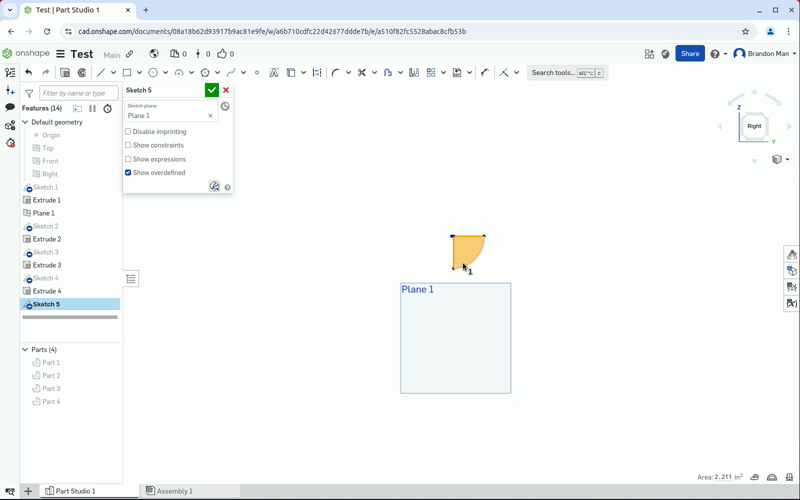
scroll(-6)
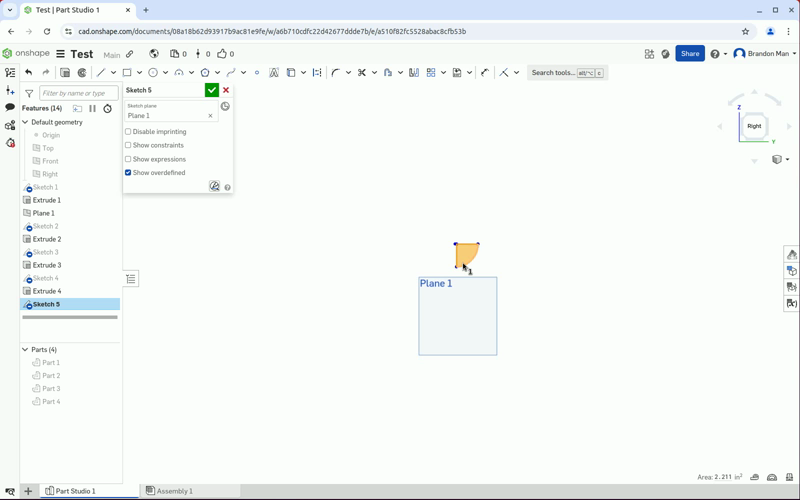
scroll(-6)
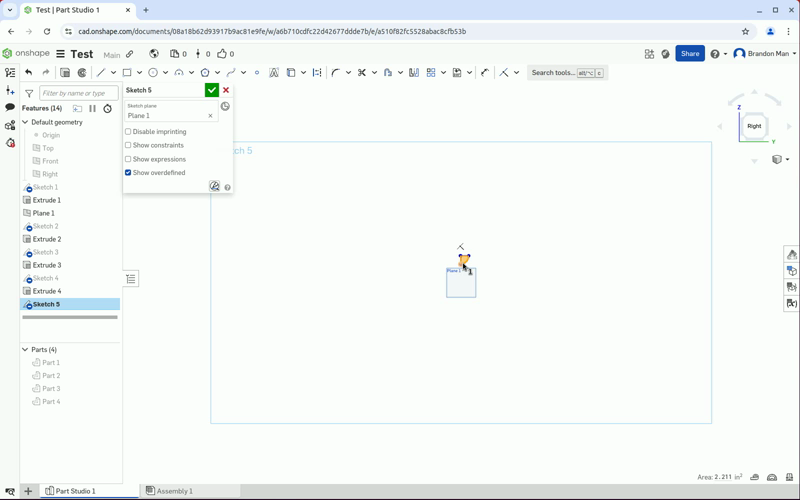
mouse_move(73, 352)
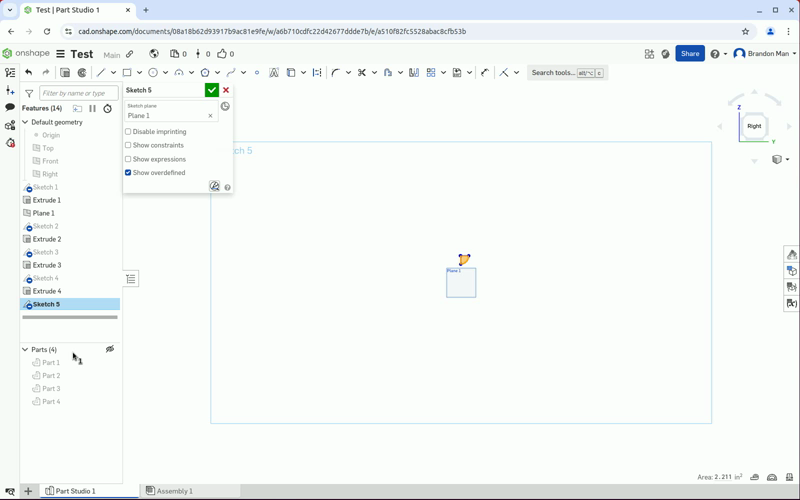
key(shift+y)
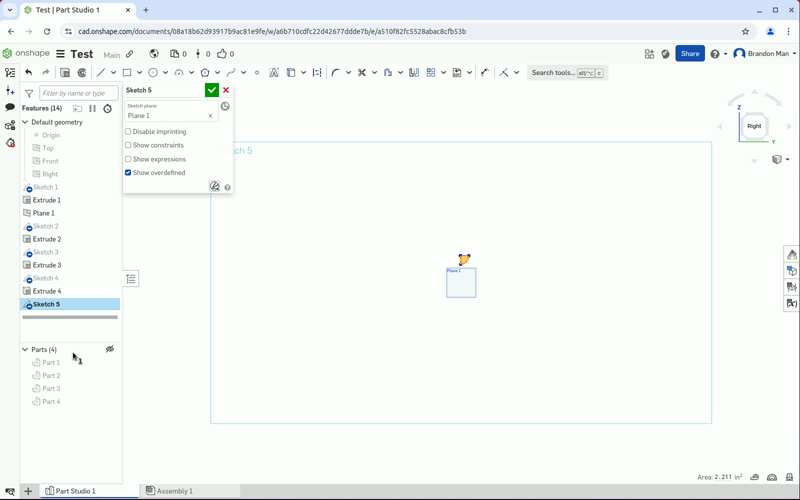
key(shift+e)
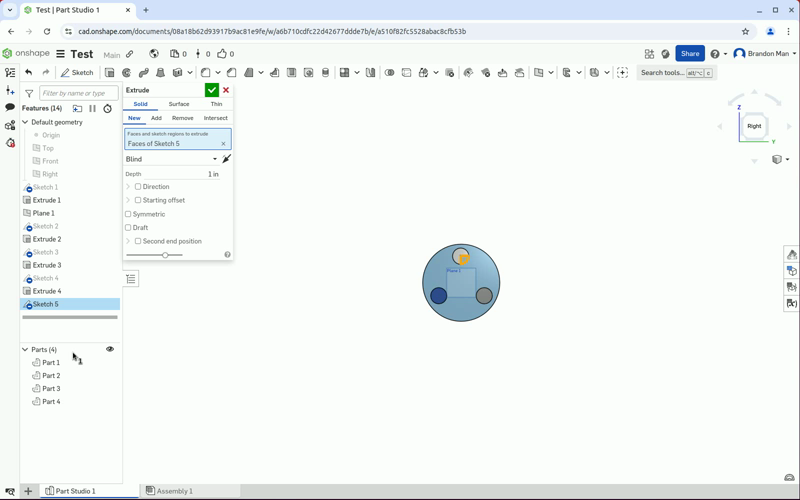
mouse_move(143, 106)
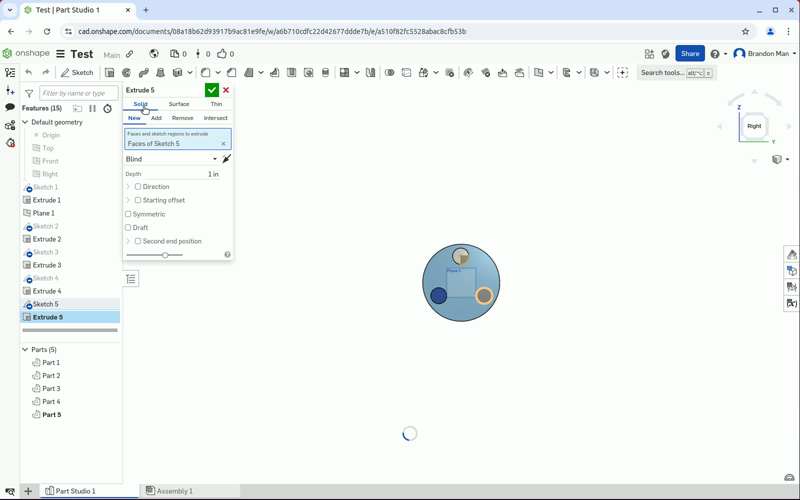
click(143, 106)
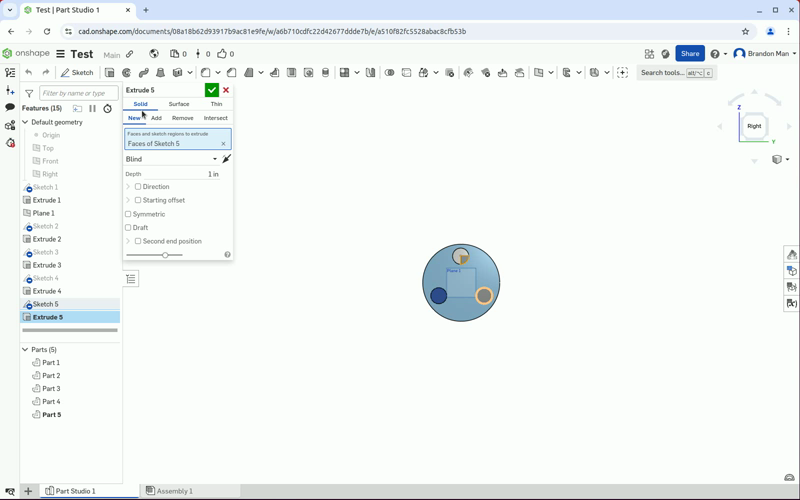
mouse_move(137, 120)
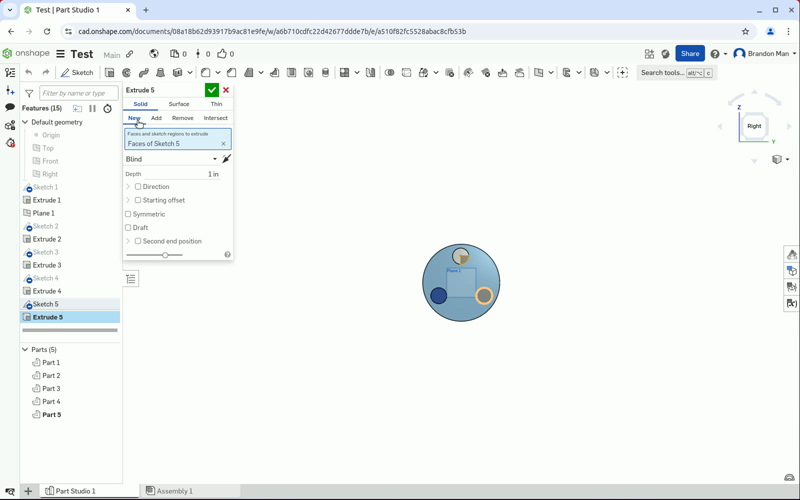
click(137, 120)
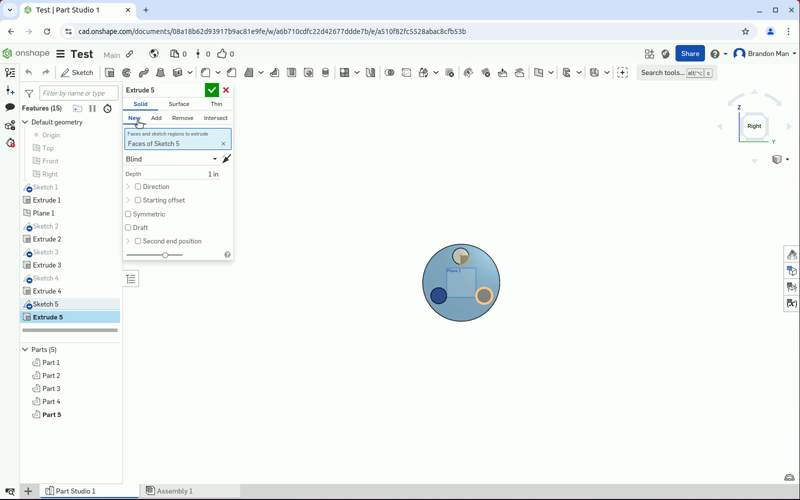
key(tab, 4)
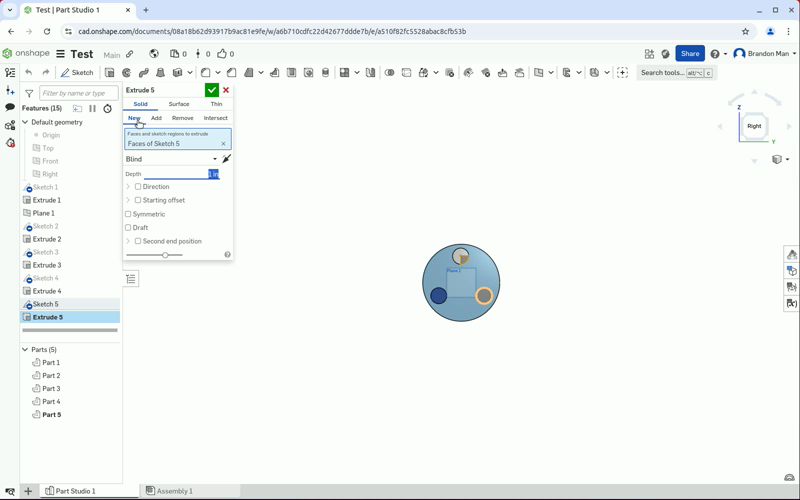
text(11.554)
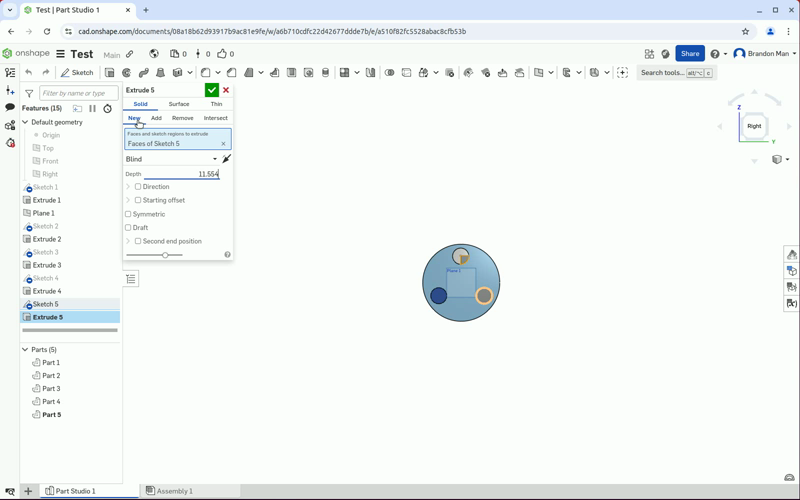
key(enter)
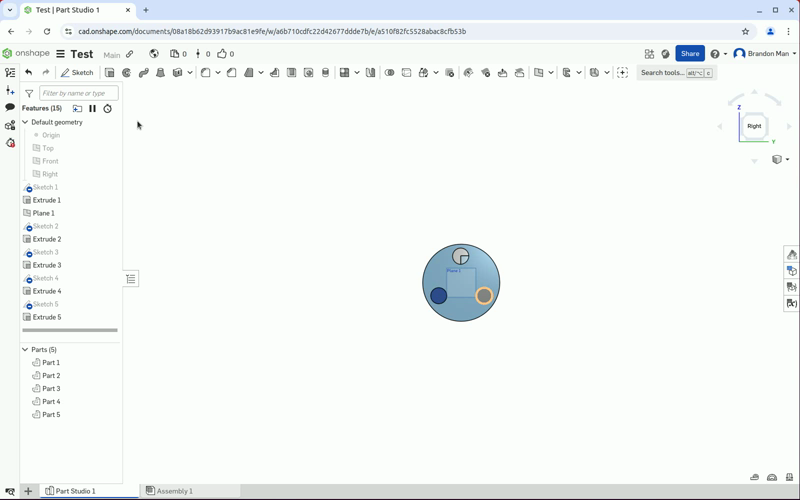
key(shift+h)
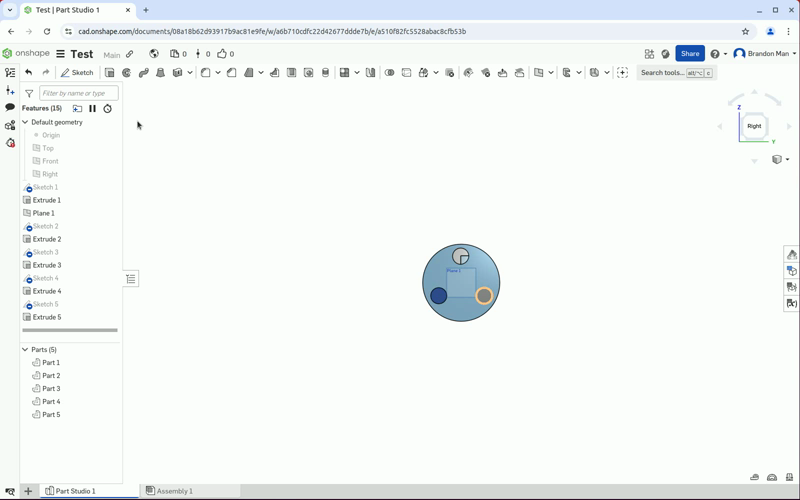
key(shift+h)
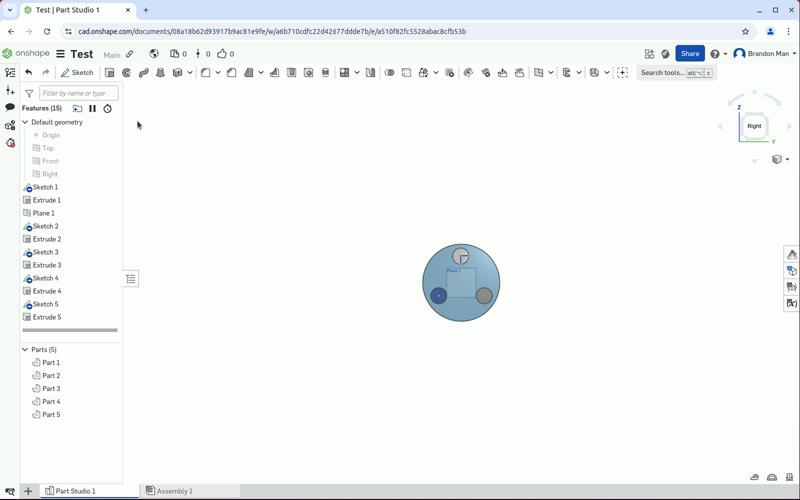
key(shift+7)
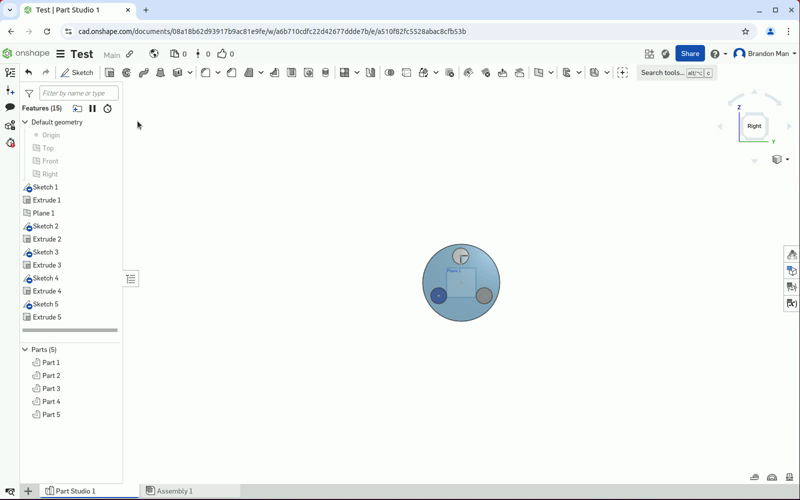
key(right, 2)
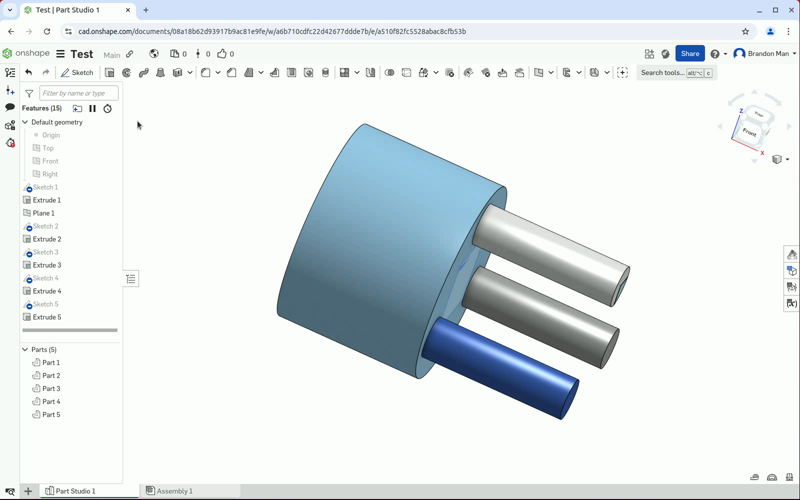
key(down, 2)
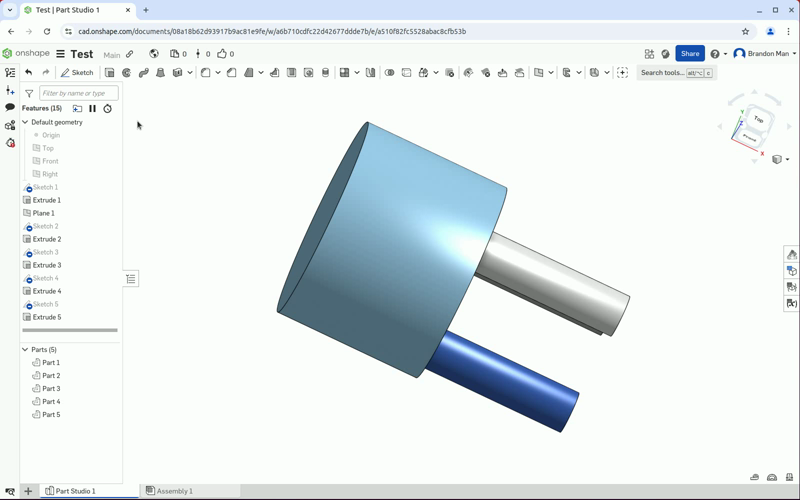
key(up, 2)
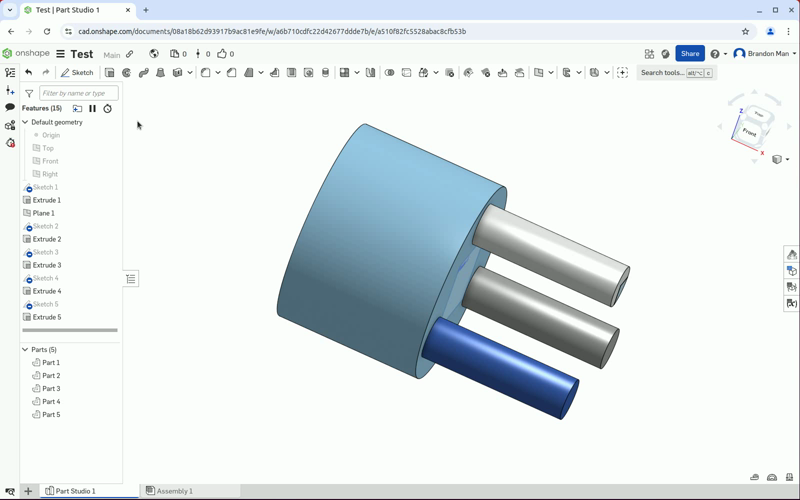
key(left, 2)
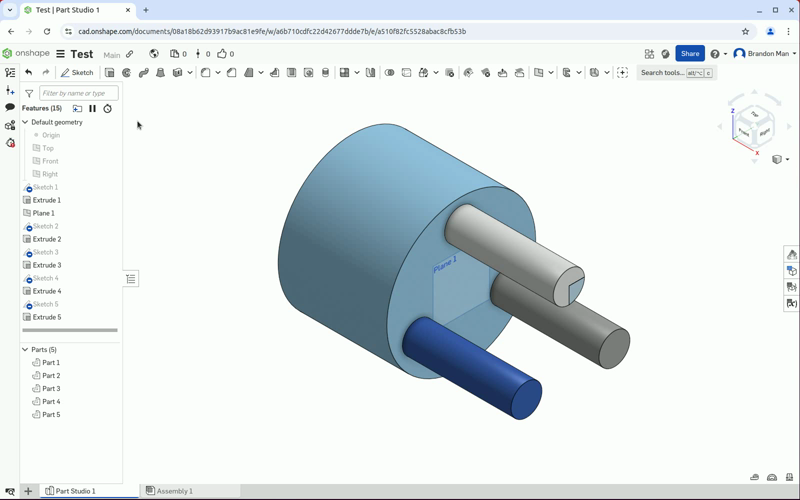
mouse_move(73, 189)
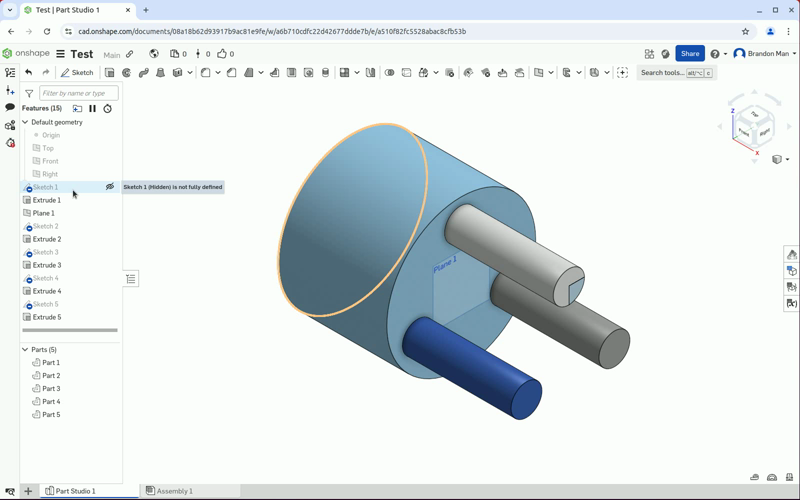
click(73, 189)